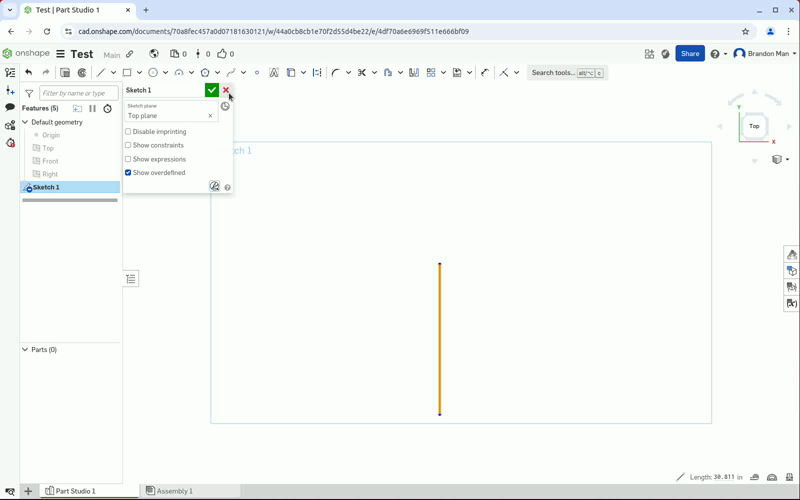
key(shift+h)
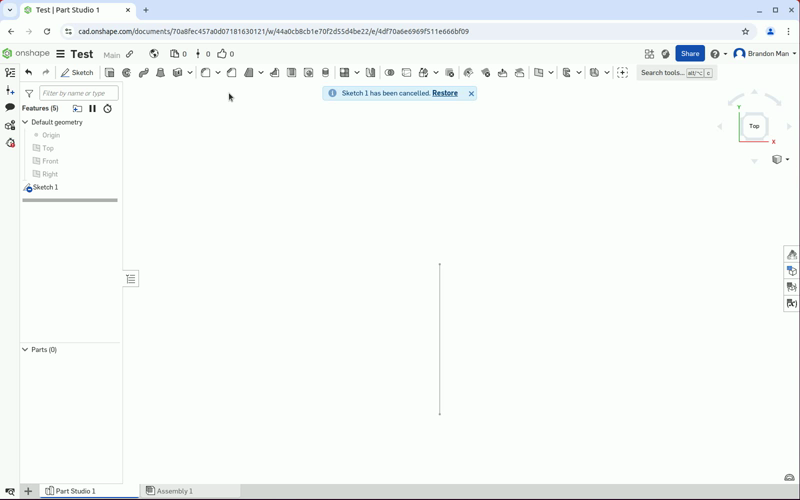
mouse_move(73, 352)
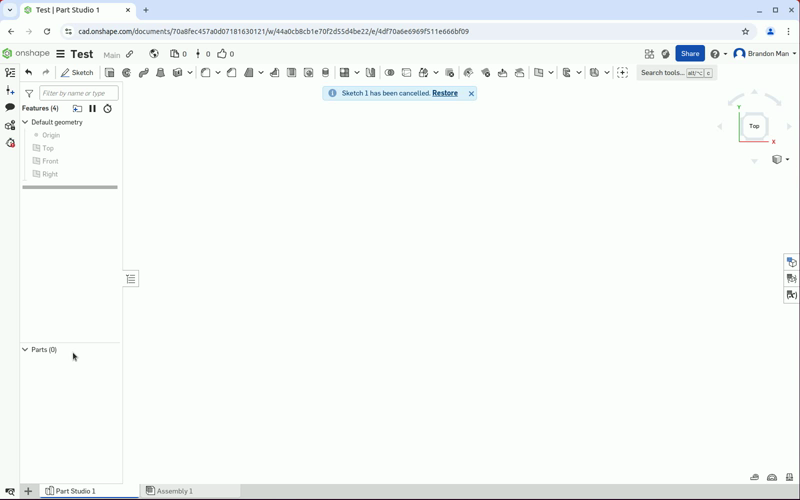
key(y)
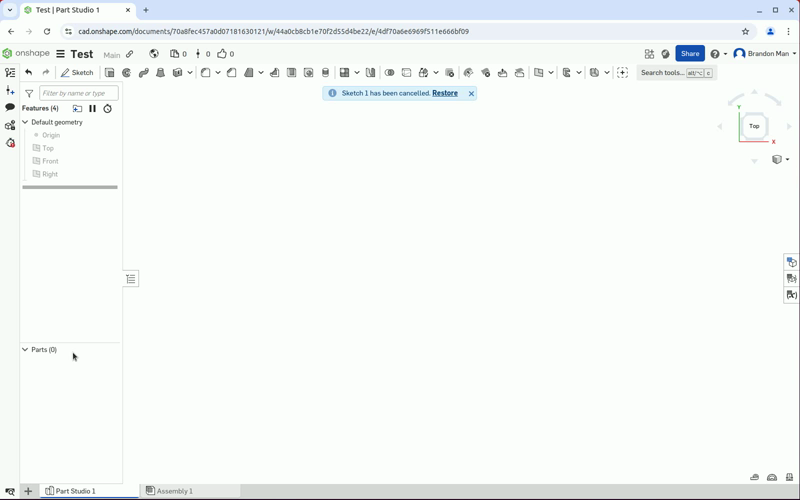
key(shift+p)
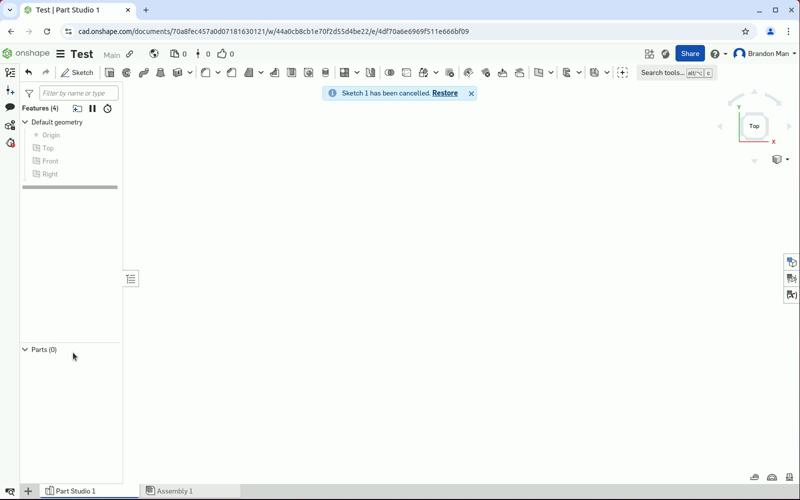
key(space)
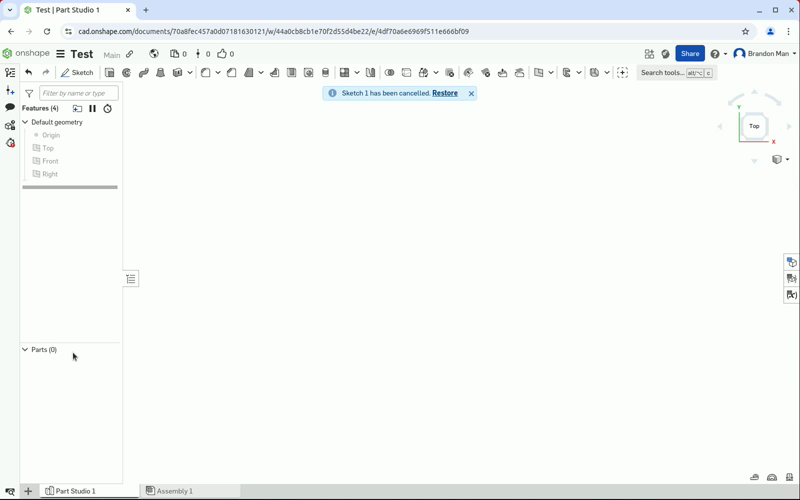
key_down(shift)
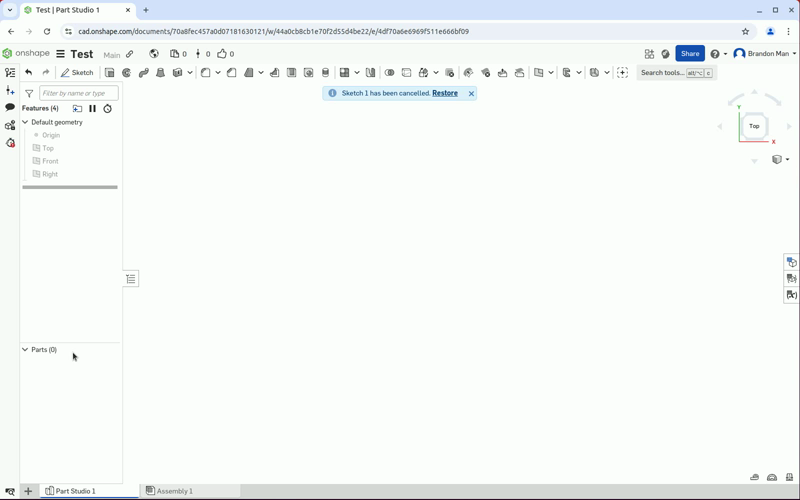
key(up)
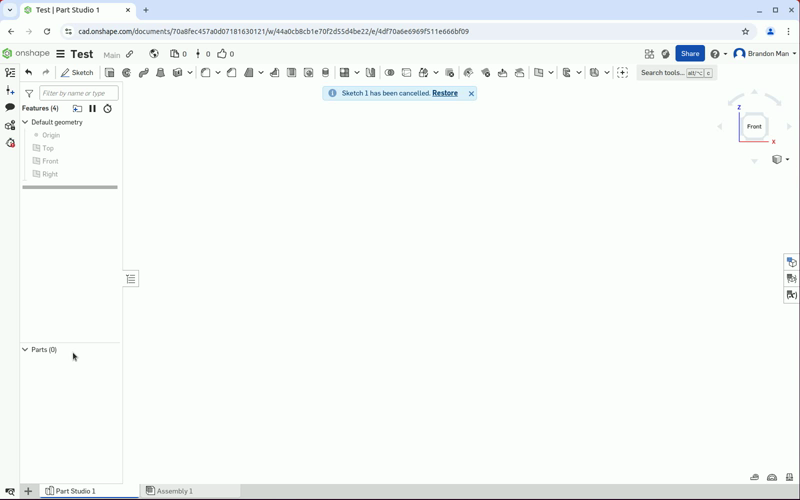
key_up(shift)
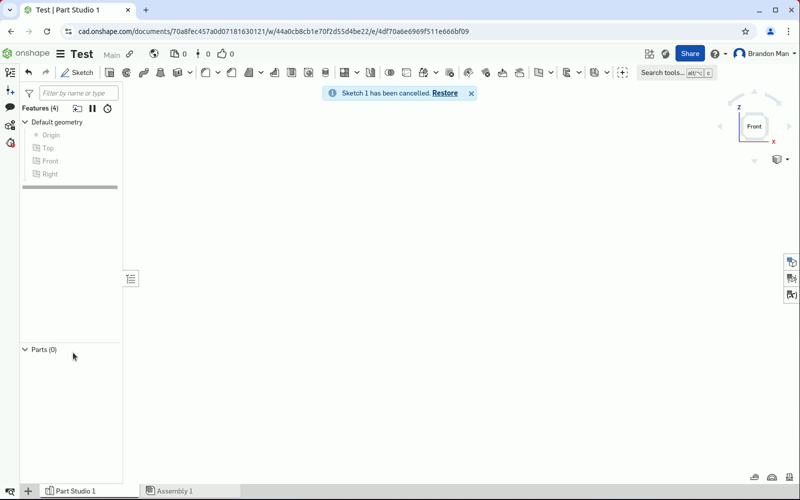
mouse_move(73, 352)
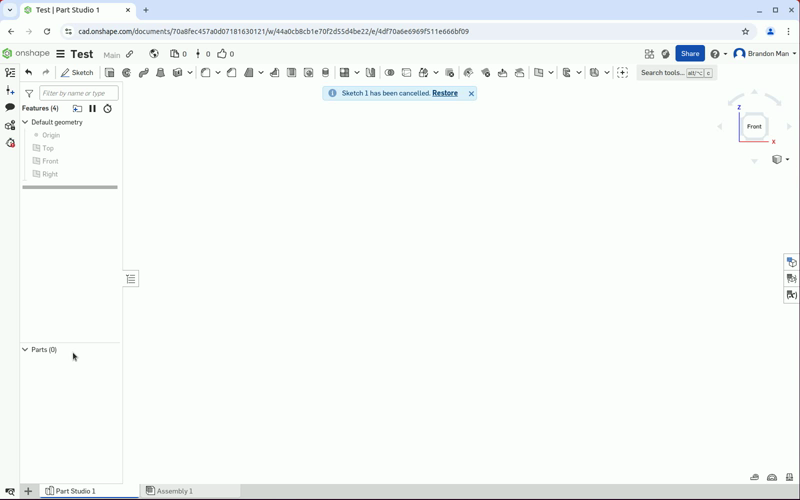
key(shift+y)
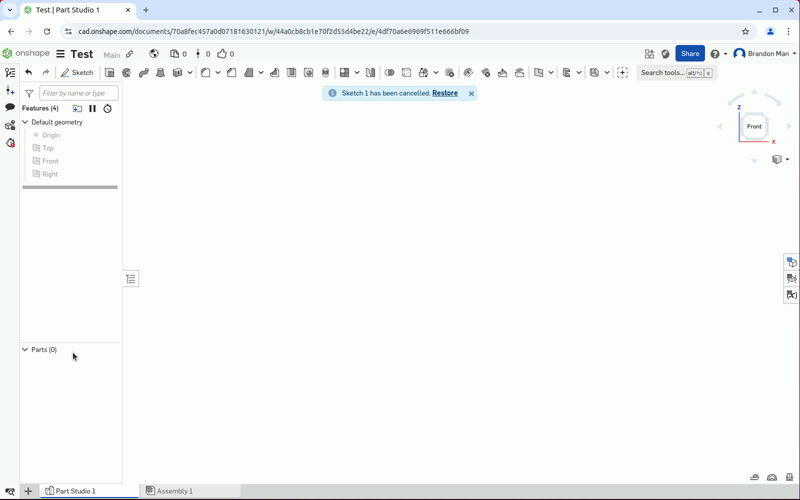
key(shift+s)
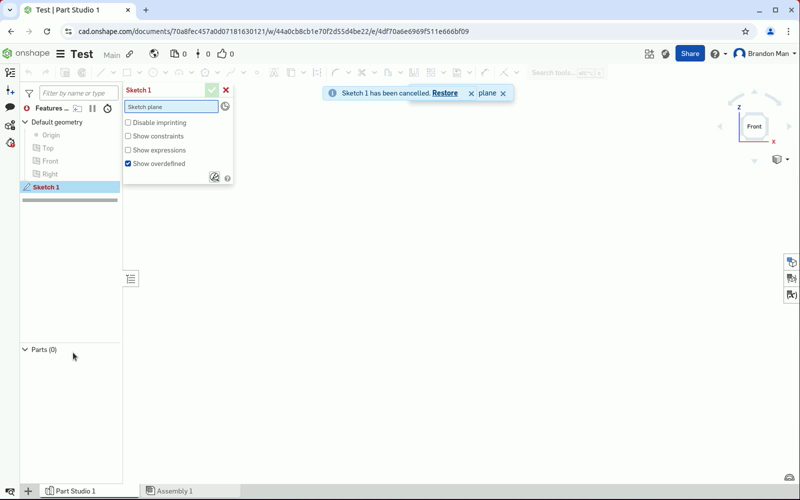
mouse_move(73, 163)
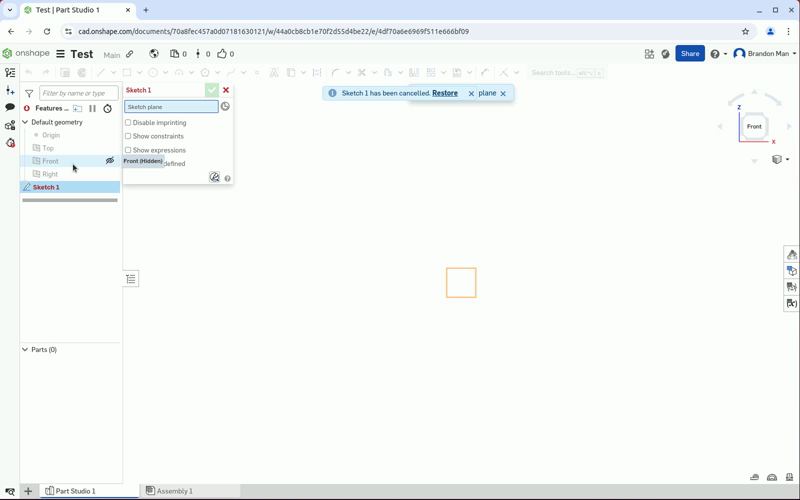
click(73, 163)
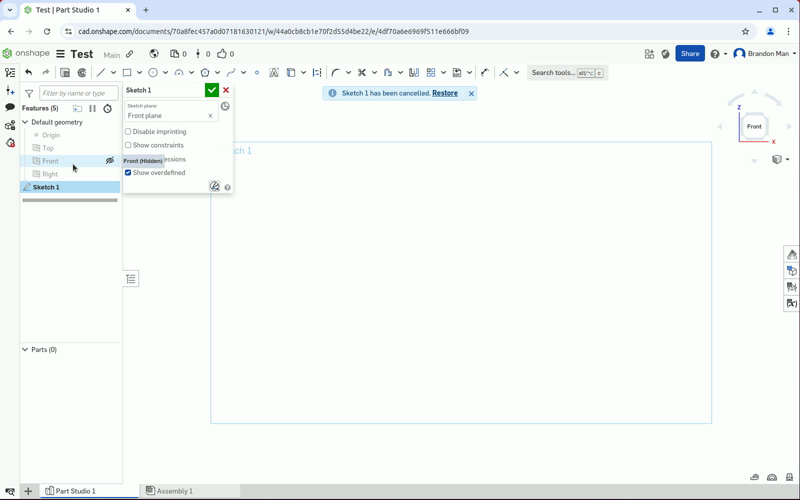
mouse_move(73, 352)
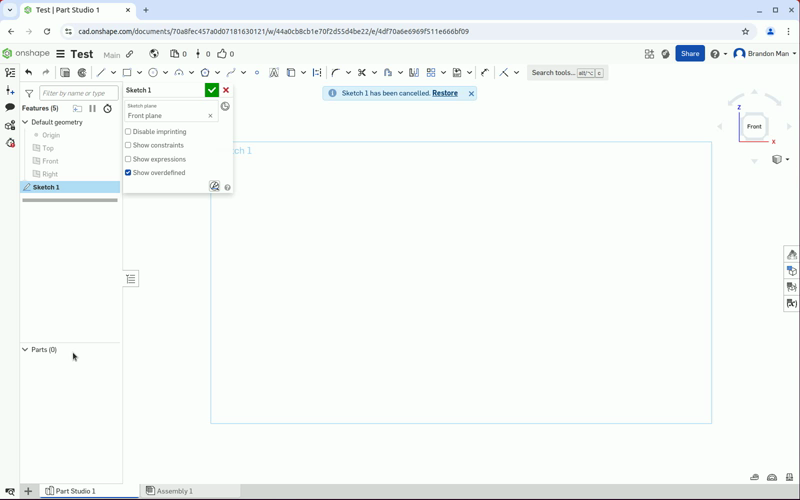
key(y)
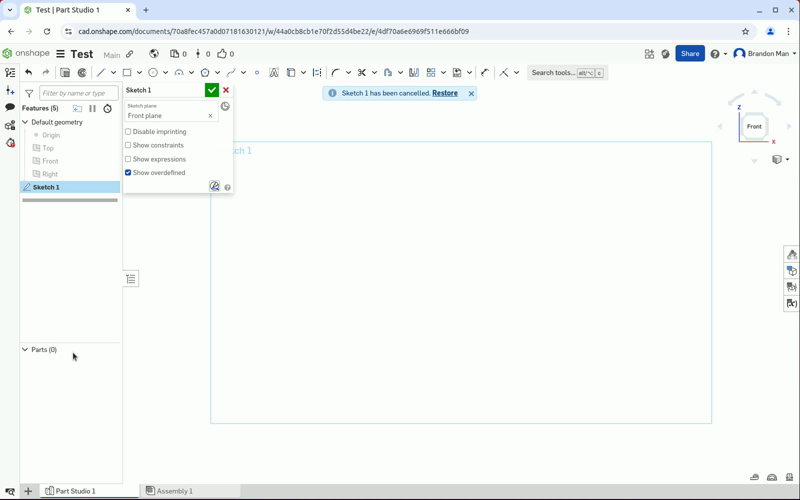
key(l)
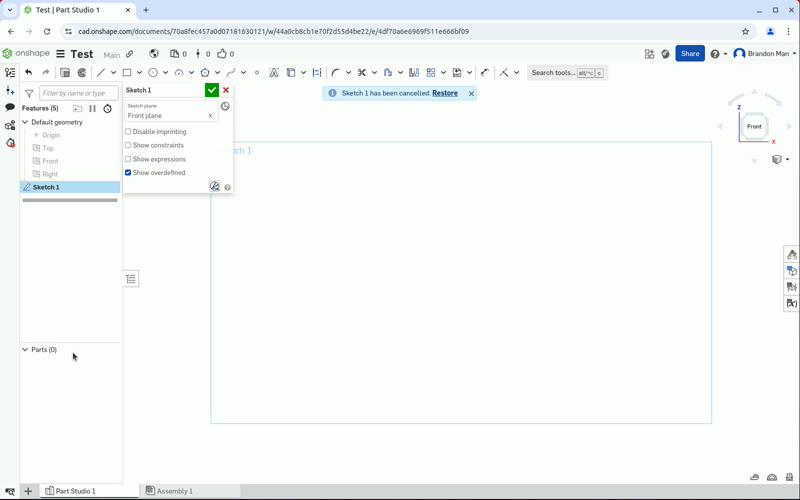
key_down(shift)
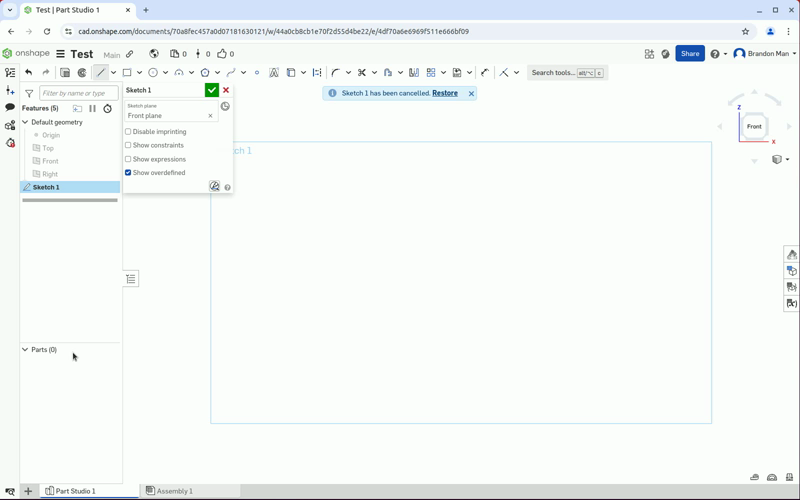
mouse_move(460, 282)
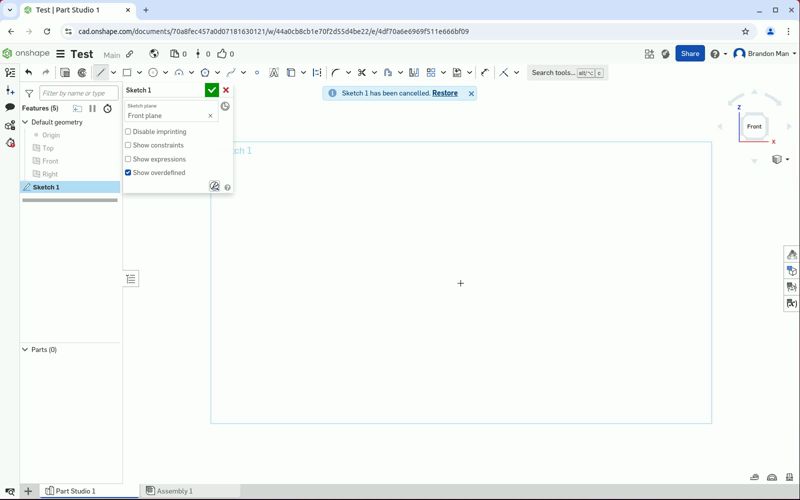
click(460, 282)
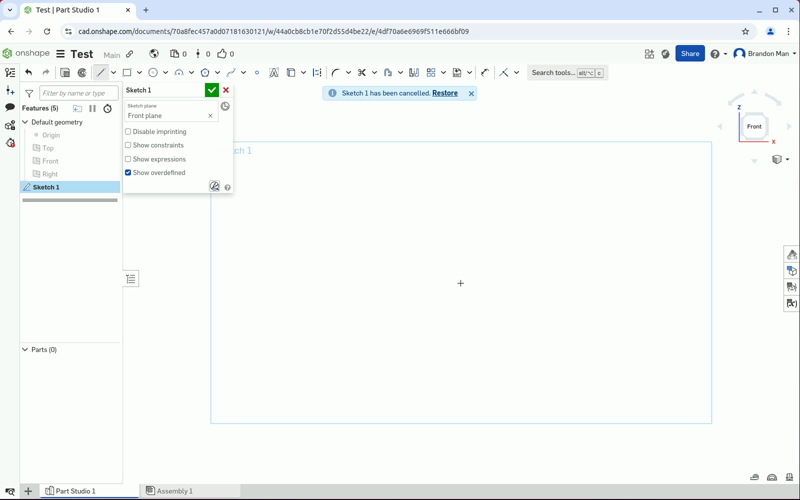
key_up(shift)
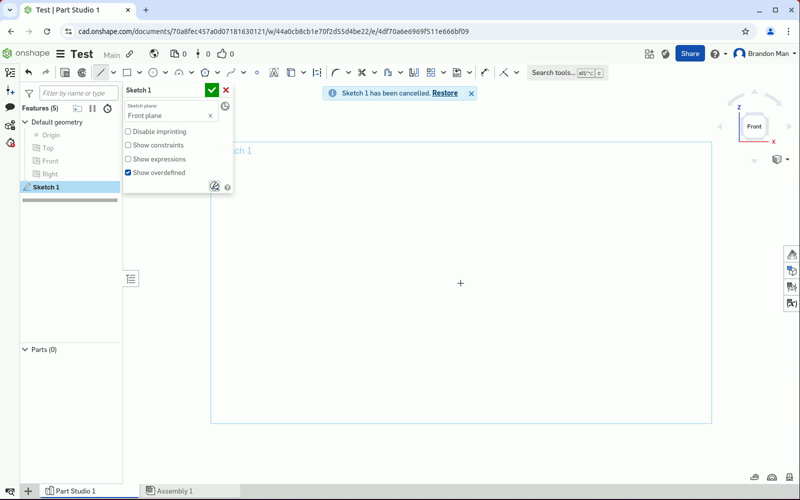
key_down(shift)
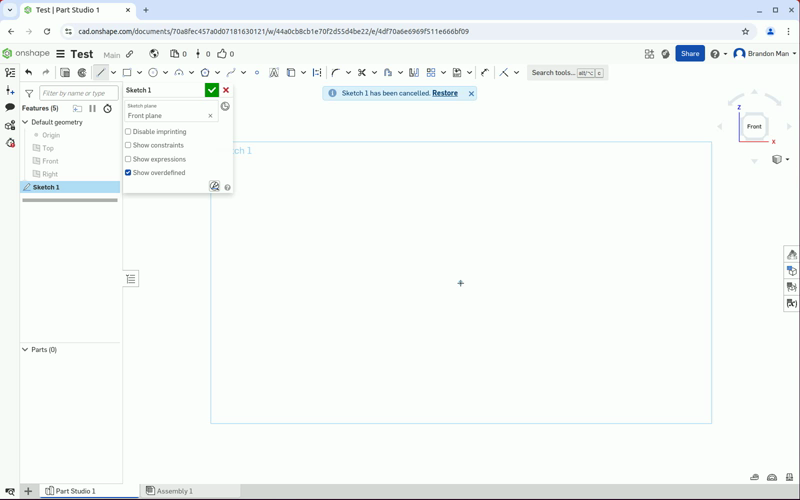
mouse_move(490, 282)
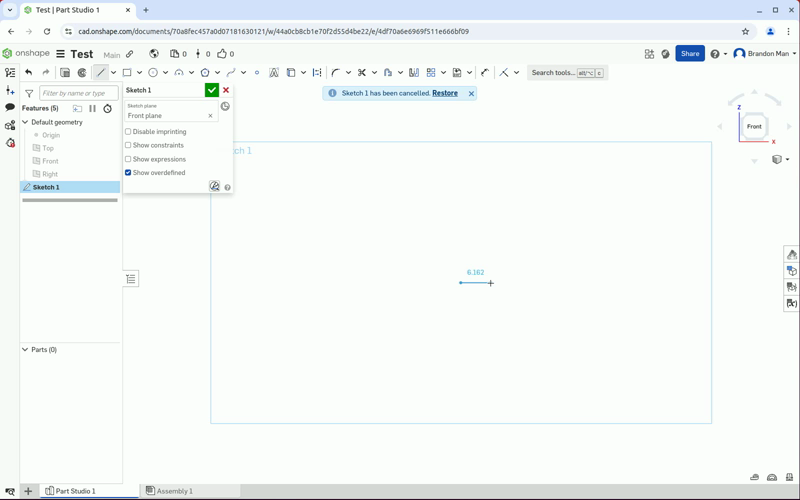
mouse_move(478, 282)
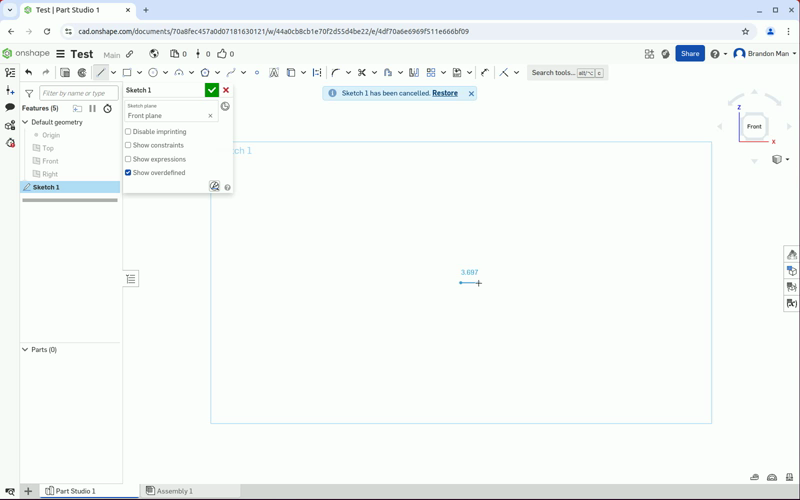
click(478, 282)
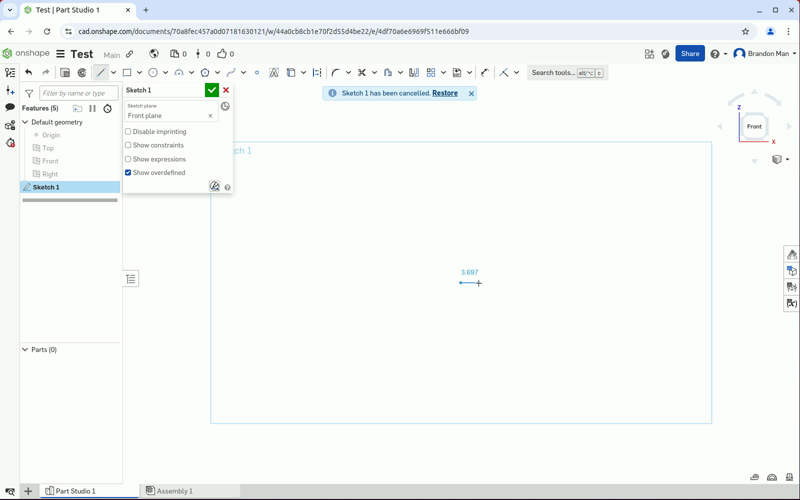
key_up(shift)
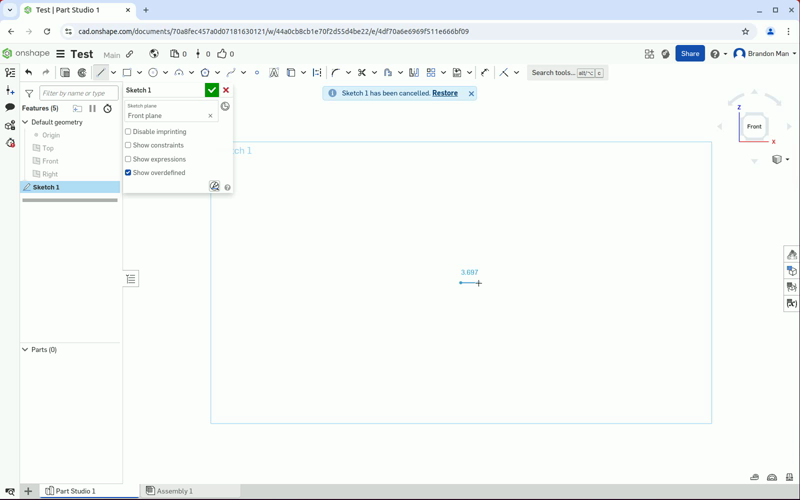
key_down(shift)
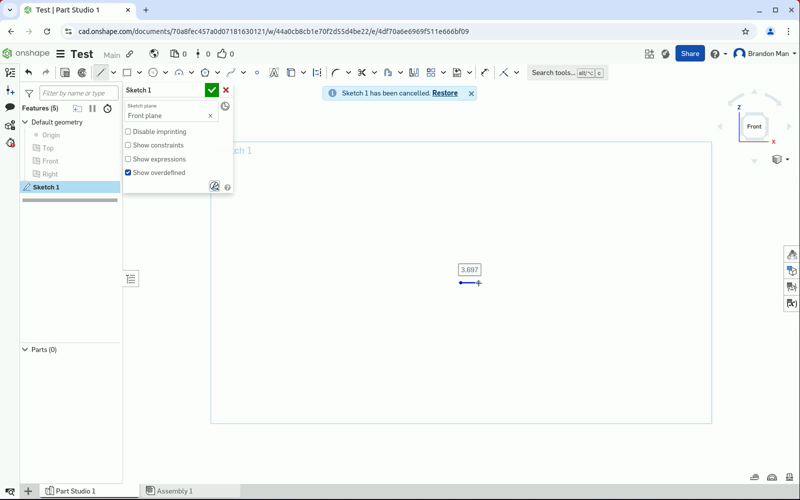
mouse_move(508, 282)
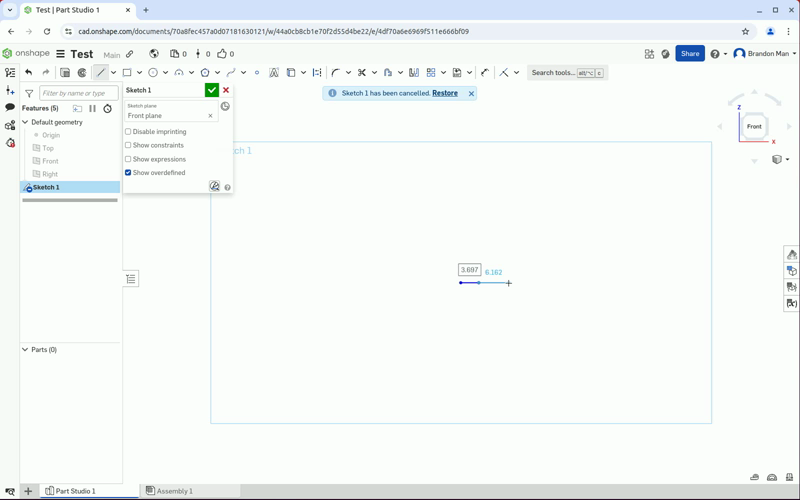
mouse_move(478, 262)
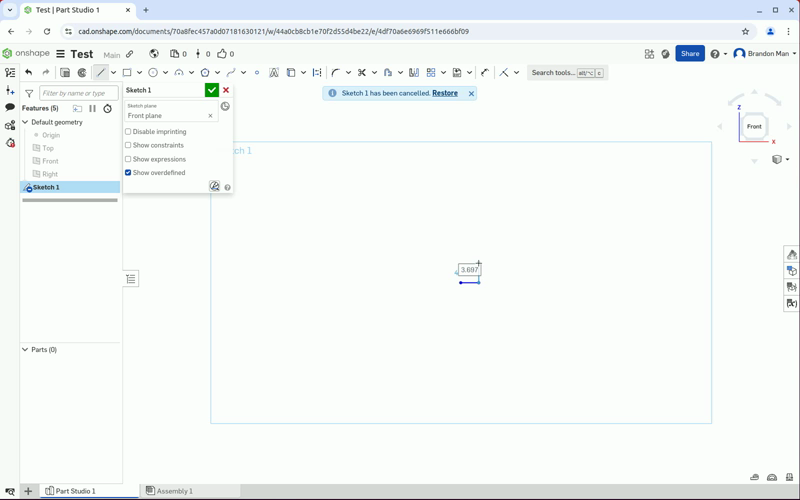
click(478, 262)
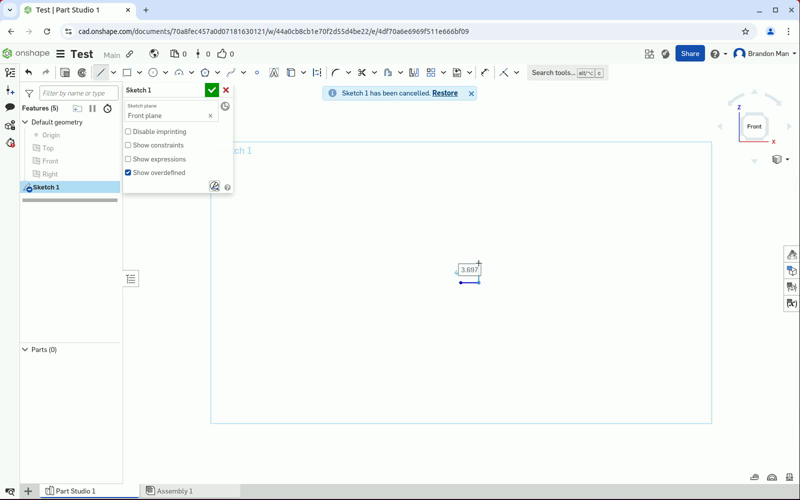
key_up(shift)
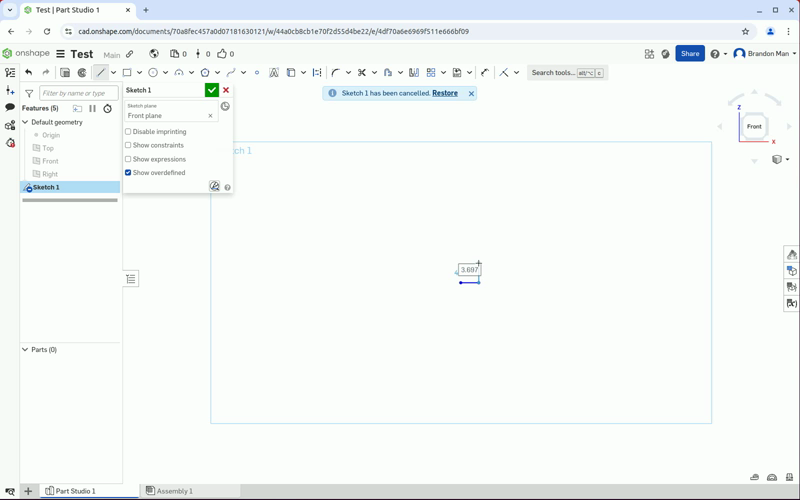
key_down(shift)
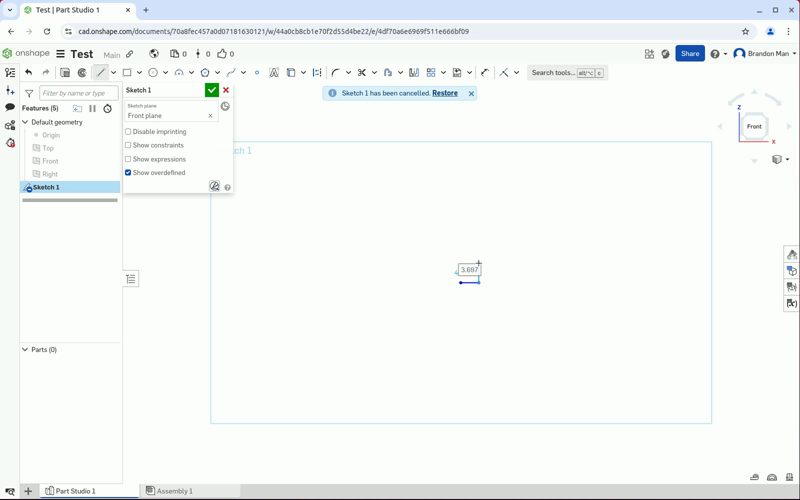
mouse_move(508, 262)
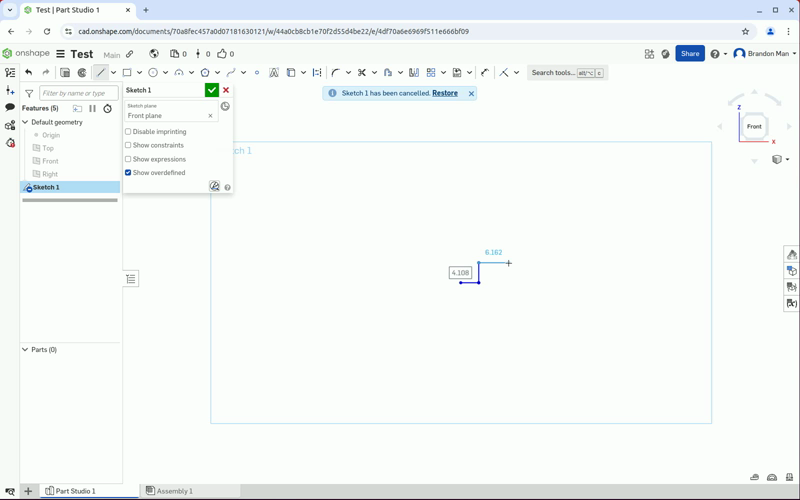
mouse_move(496, 242)
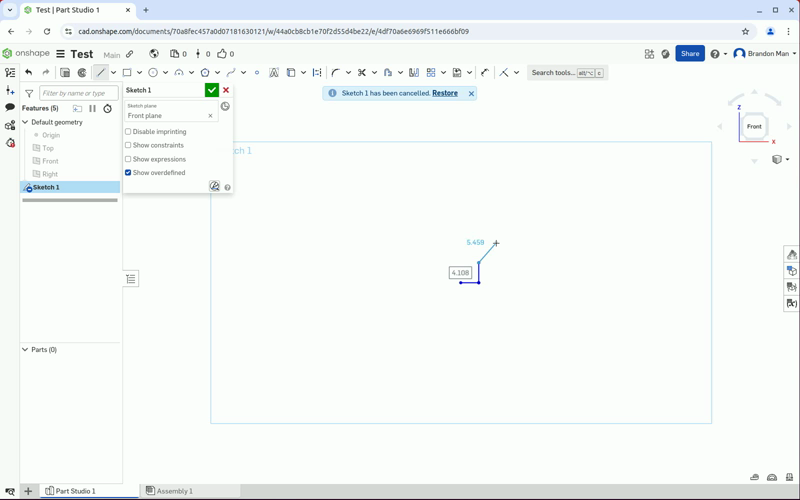
click(496, 242)
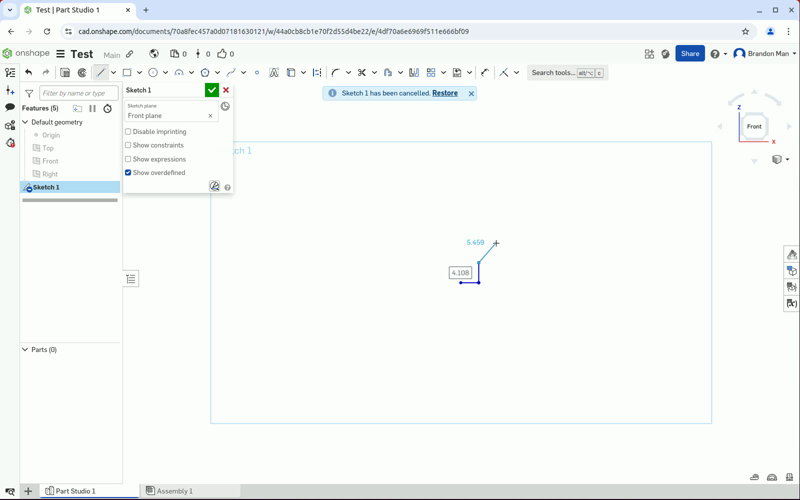
key_up(shift)
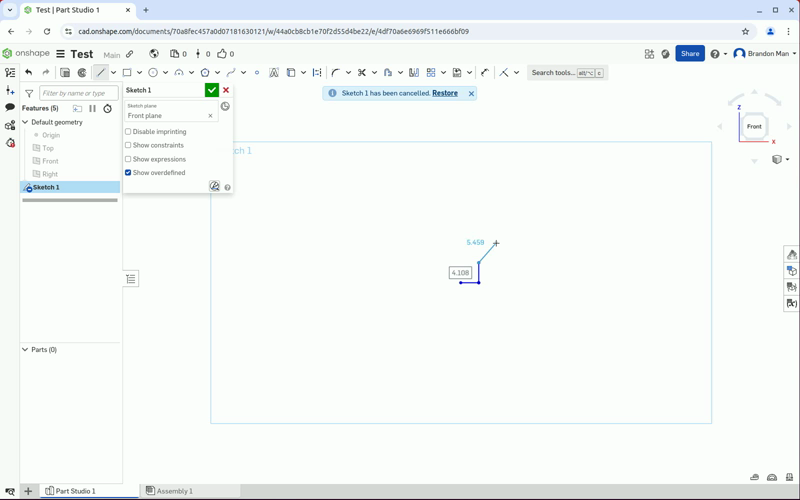
key_down(shift)
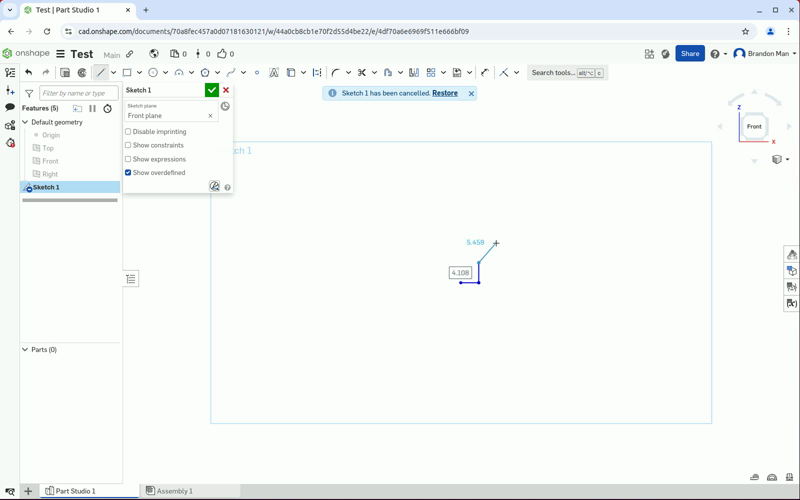
mouse_move(496, 180)
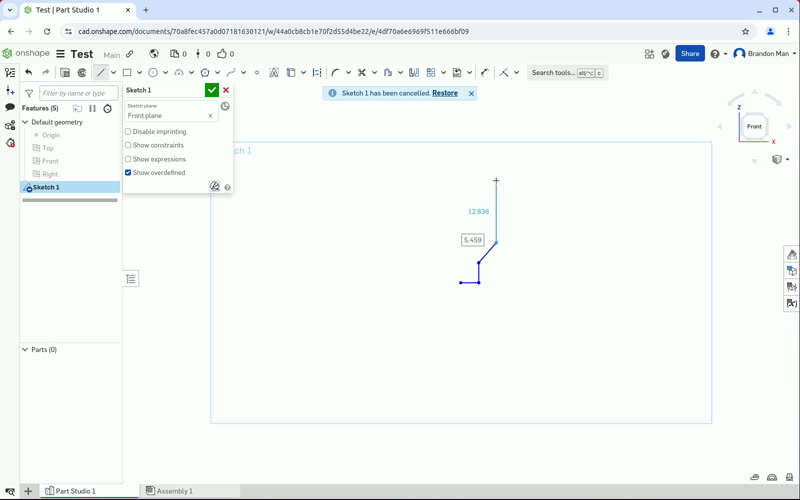
click(496, 180)
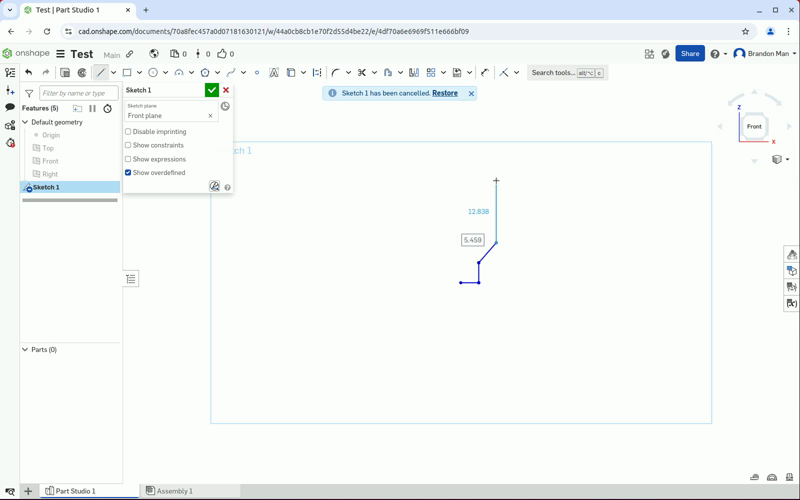
key_up(shift)
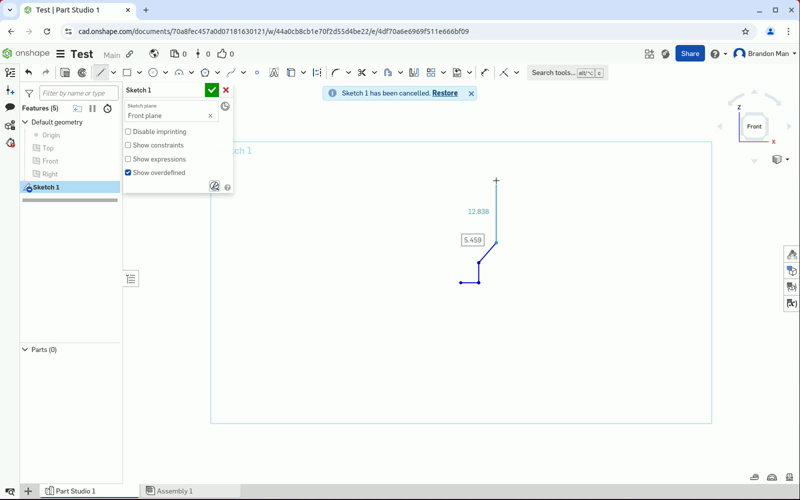
key_down(shift)
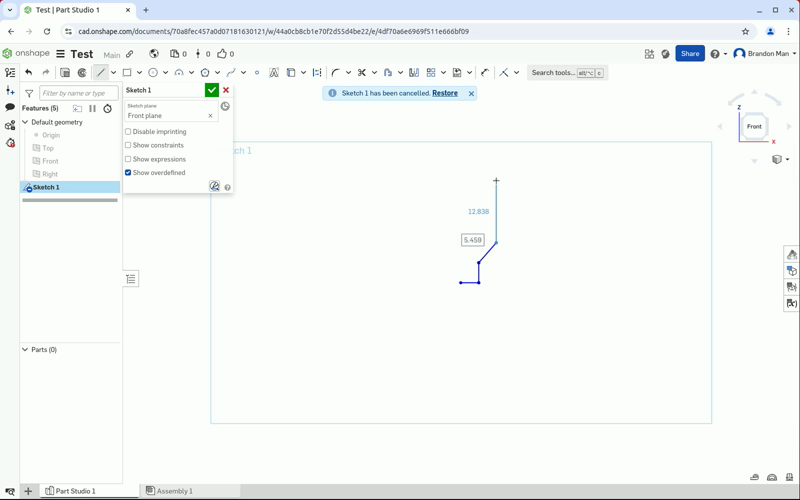
mouse_move(526, 180)
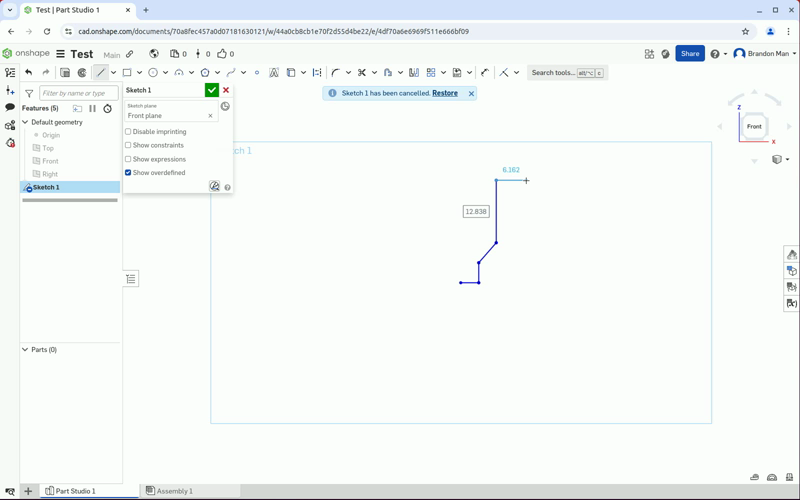
mouse_move(460, 170)
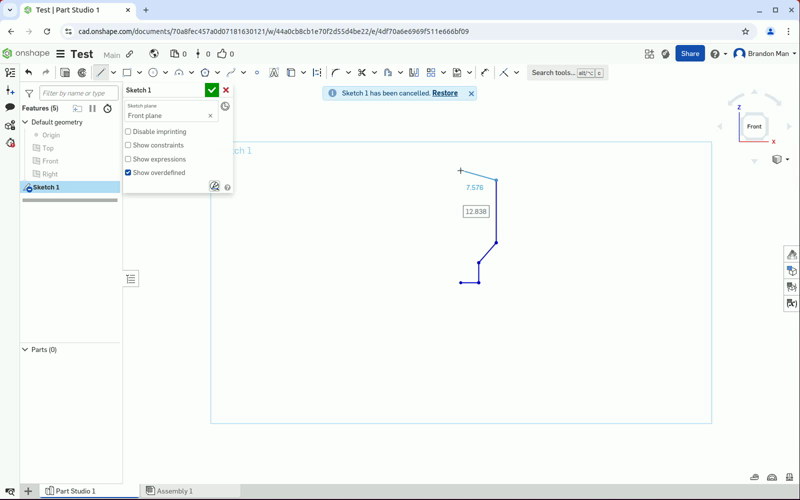
click(460, 170)
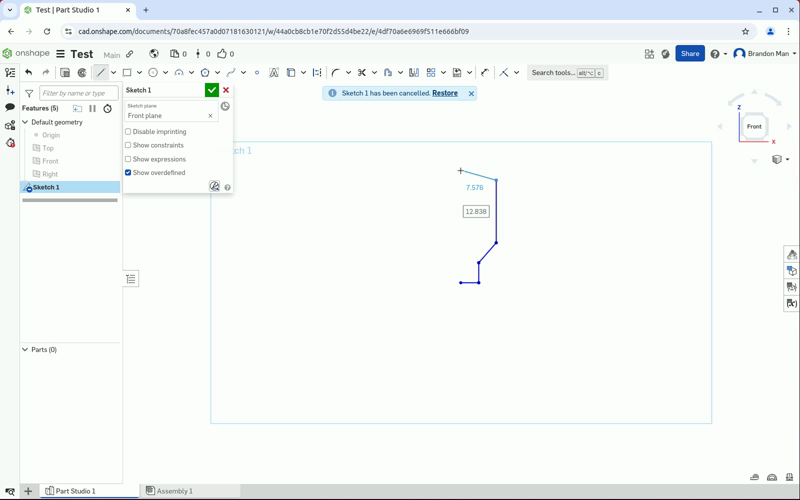
key_up(shift)
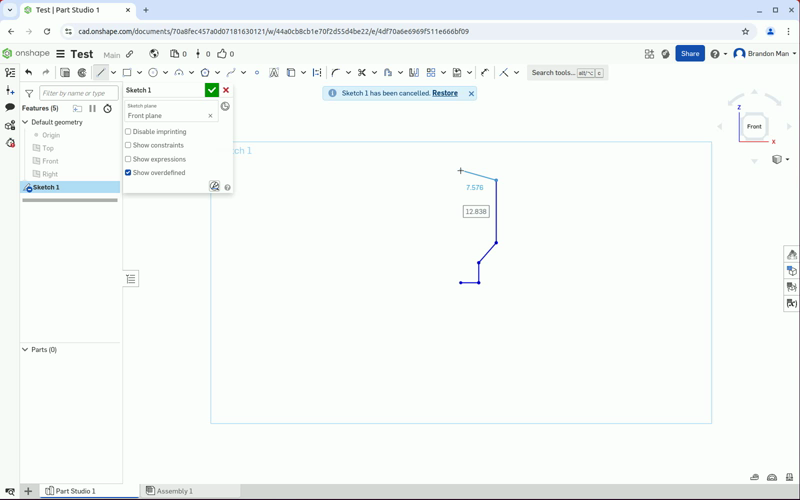
key_down(shift)
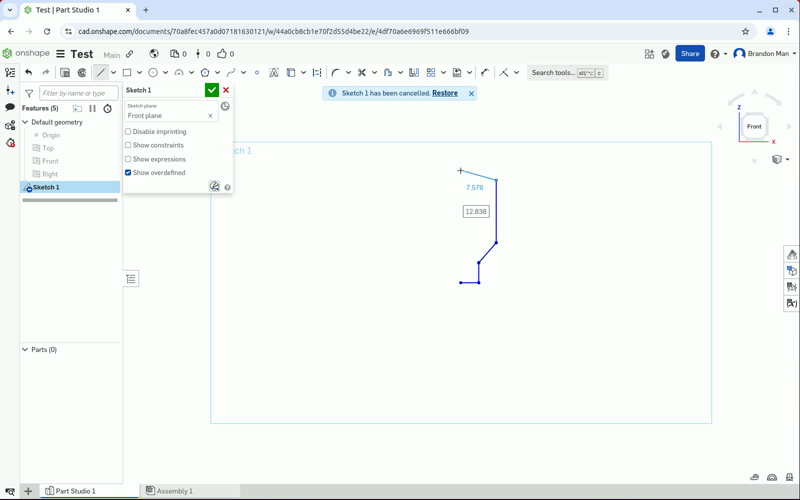
mouse_move(490, 170)
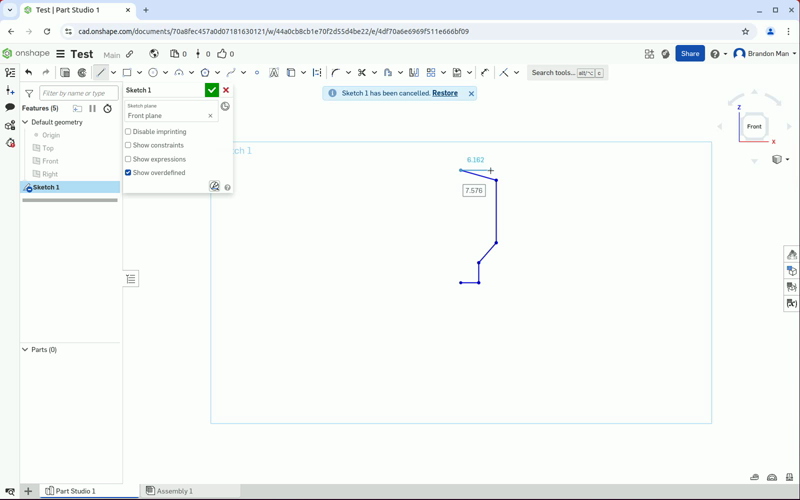
mouse_move(460, 183)
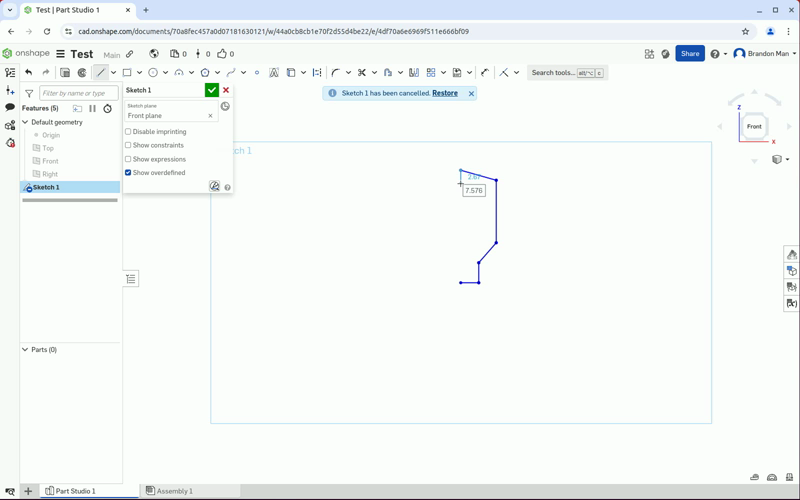
click(460, 183)
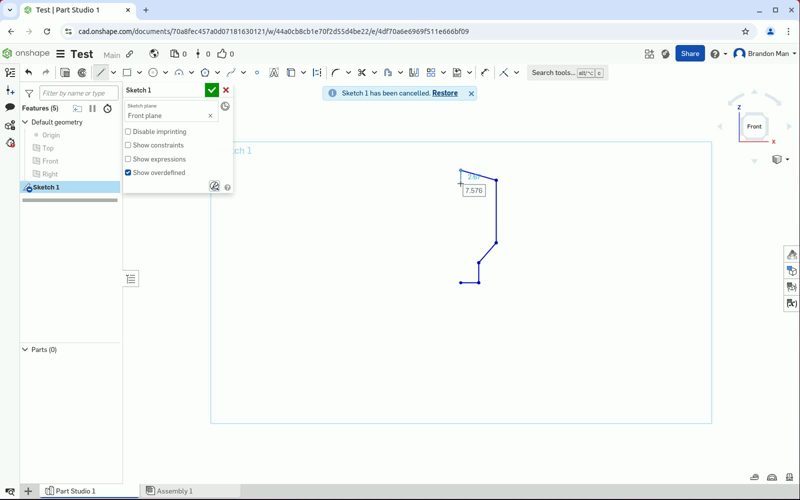
key_up(shift)
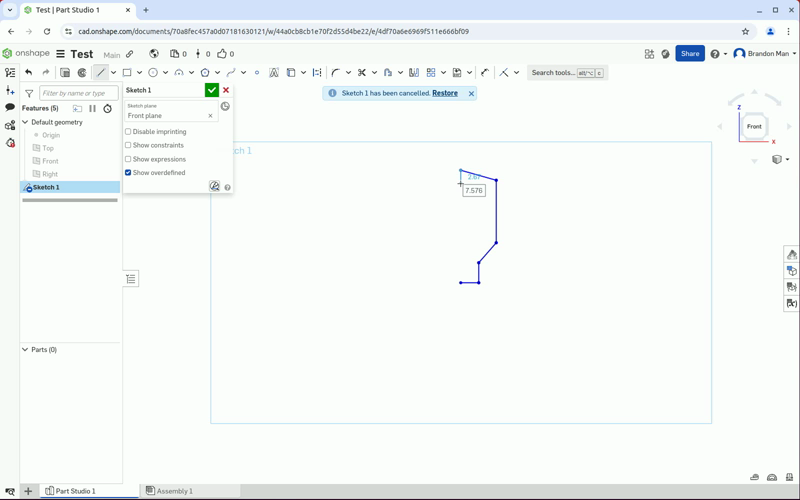
key_down(shift)
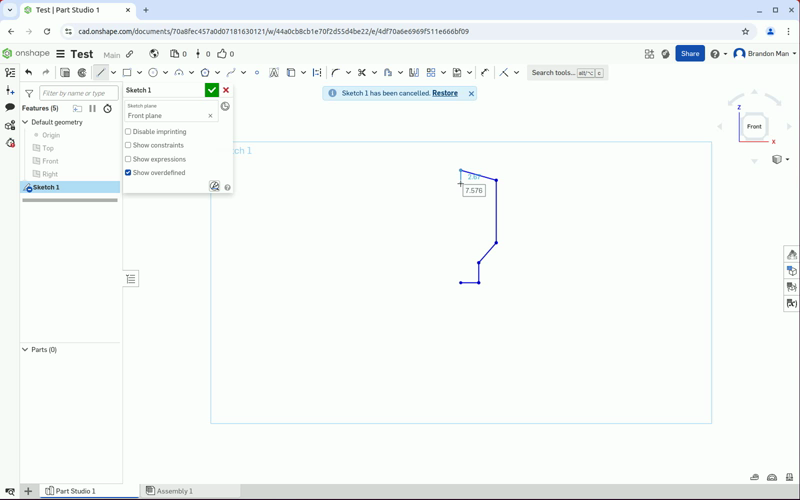
mouse_move(490, 183)
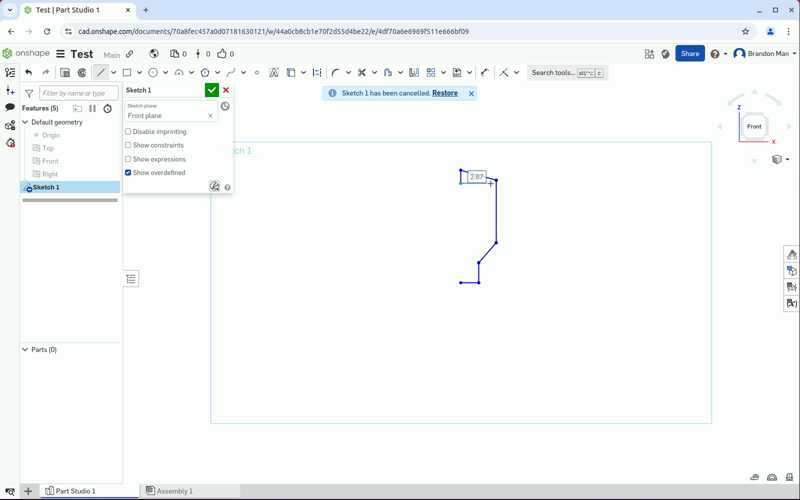
mouse_move(478, 183)
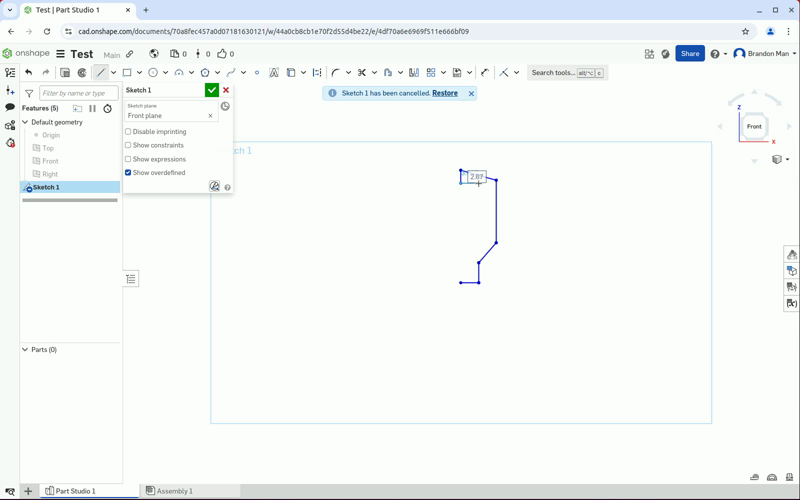
click(478, 183)
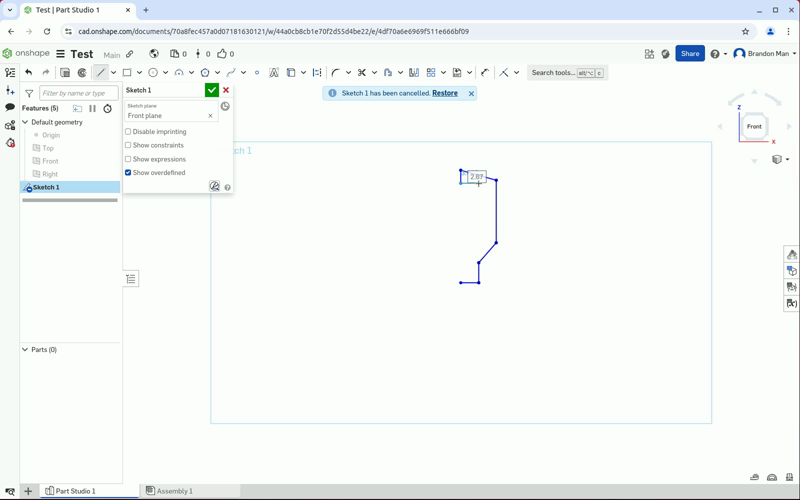
key_up(shift)
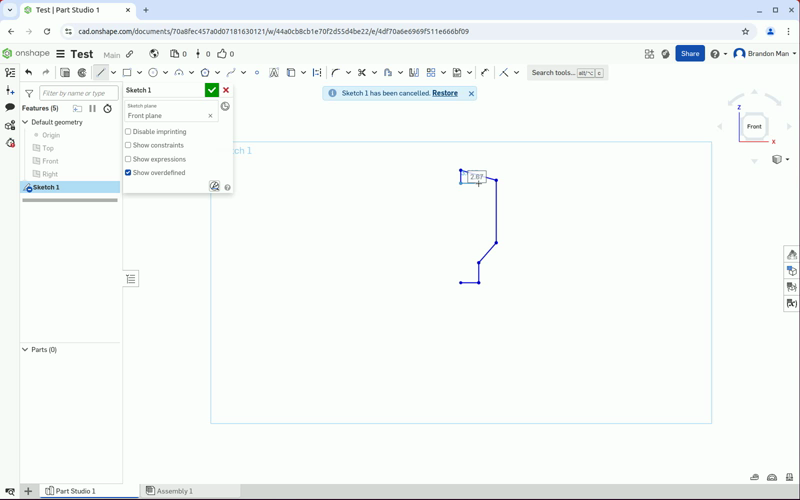
key_down(shift)
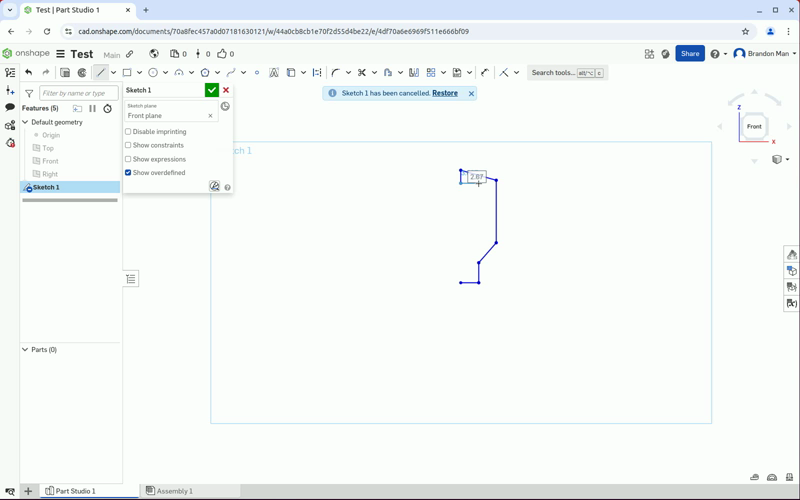
mouse_move(508, 183)
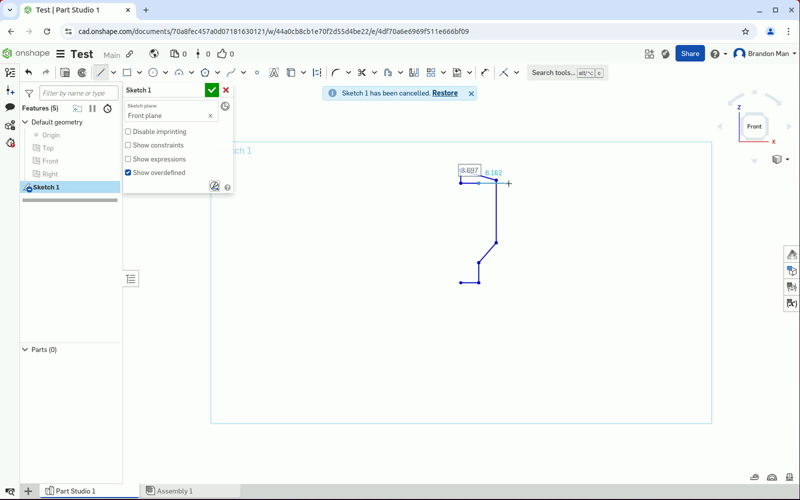
mouse_move(478, 237)
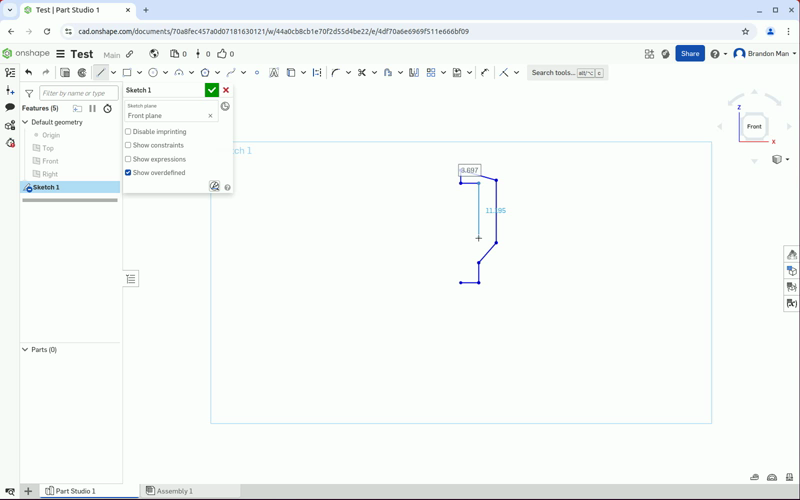
click(478, 237)
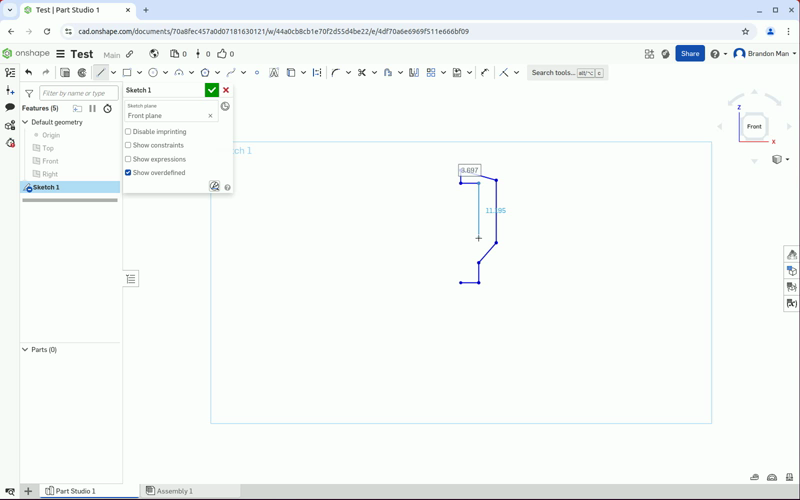
key_up(shift)
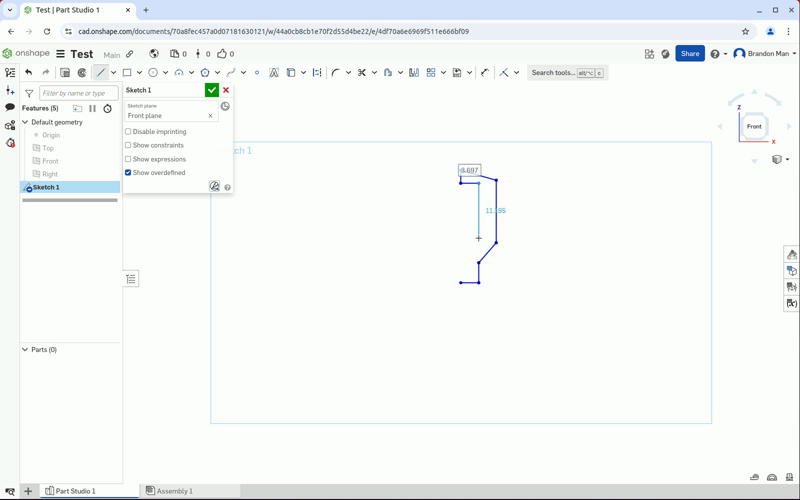
key_down(shift)
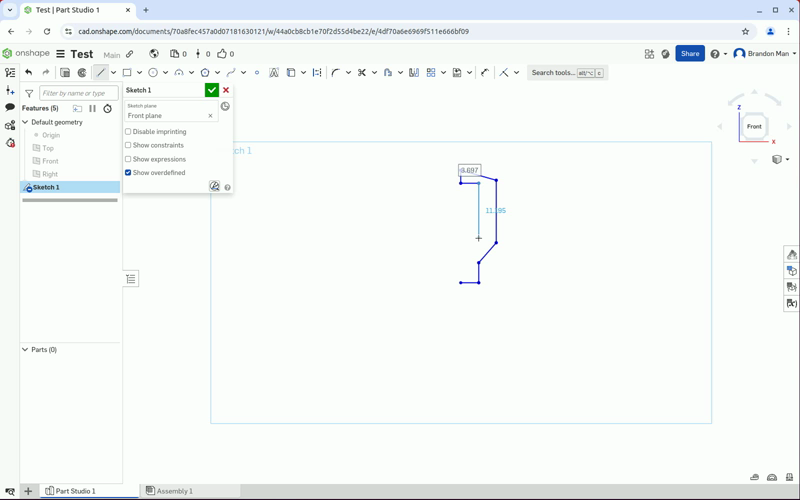
mouse_move(508, 237)
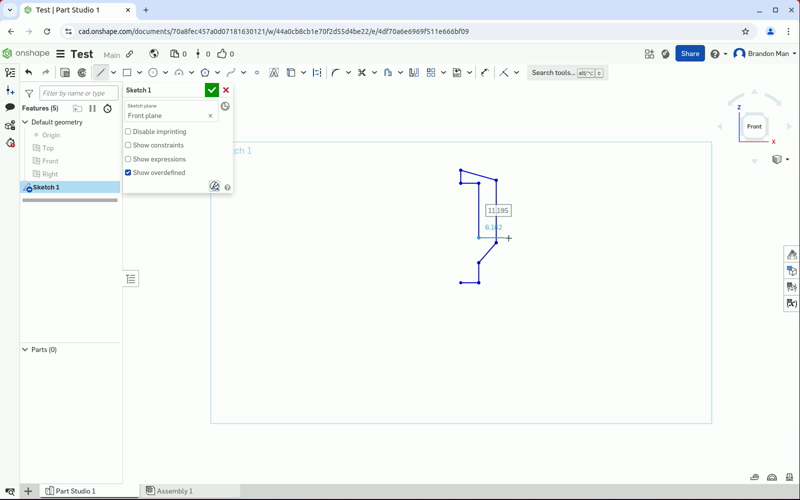
mouse_move(460, 237)
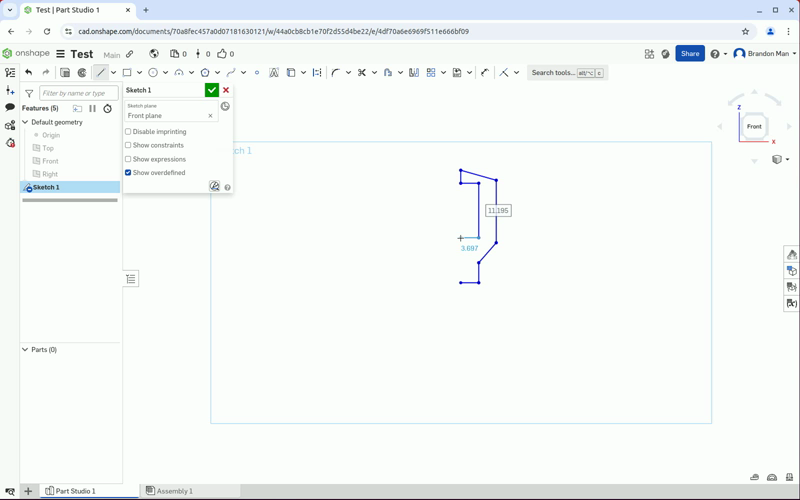
click(460, 237)
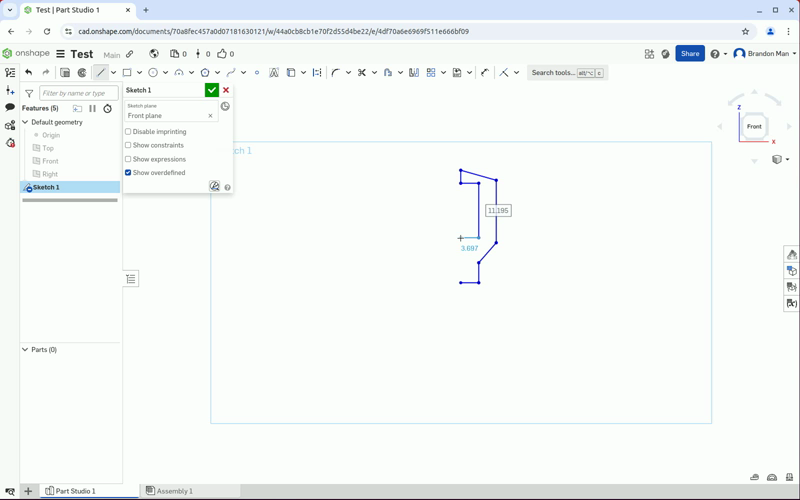
key_up(shift)
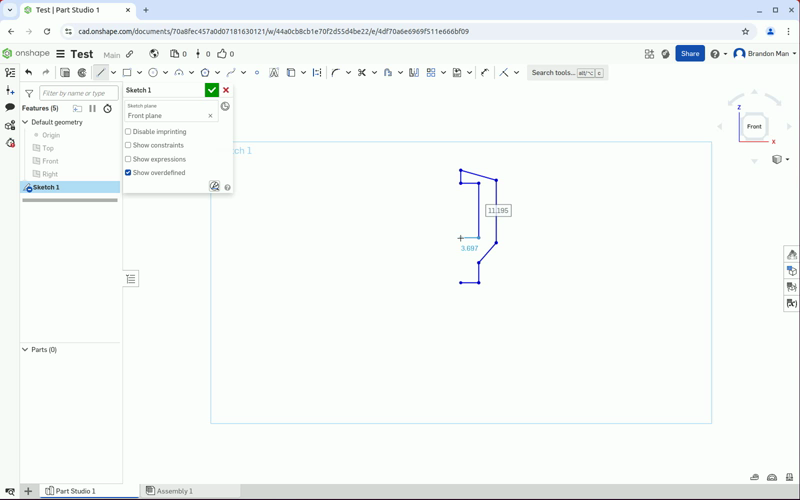
mouse_move(490, 237)
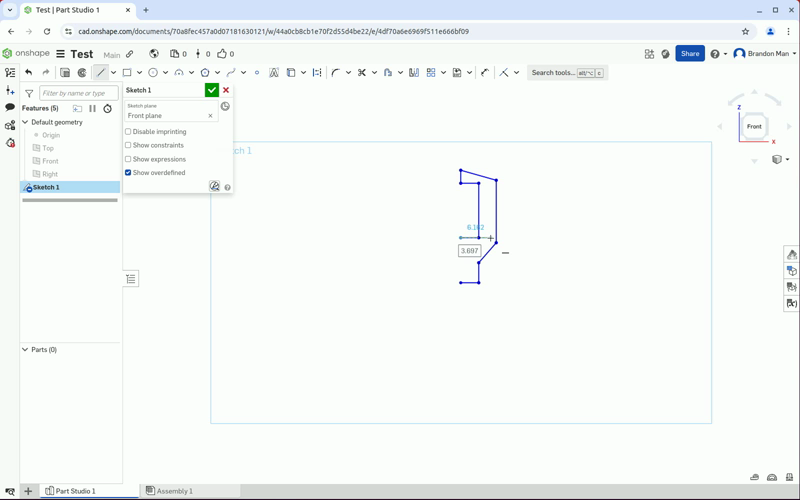
key_down(shift)
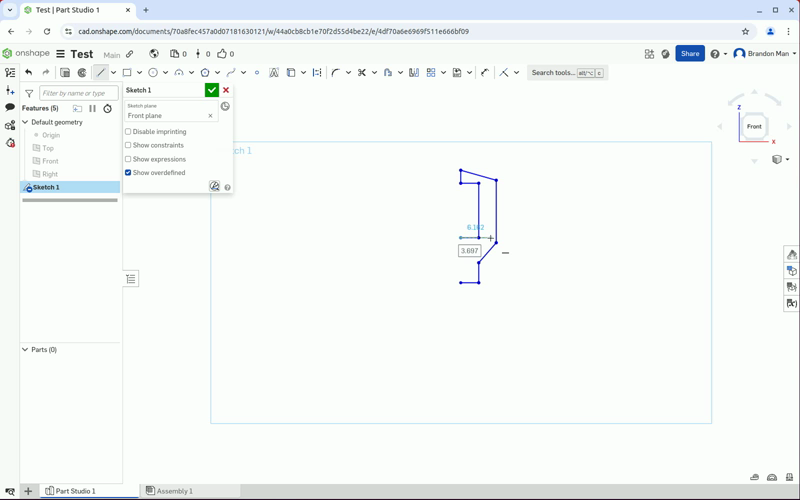
mouse_move(460, 282)
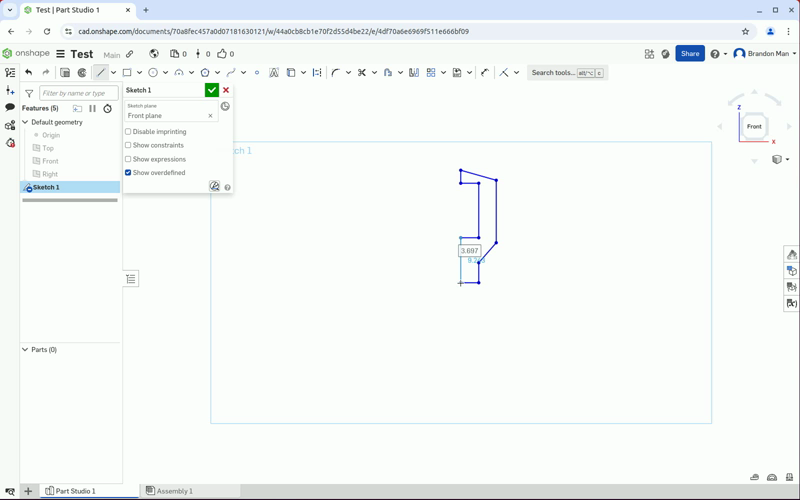
key_up(shift)
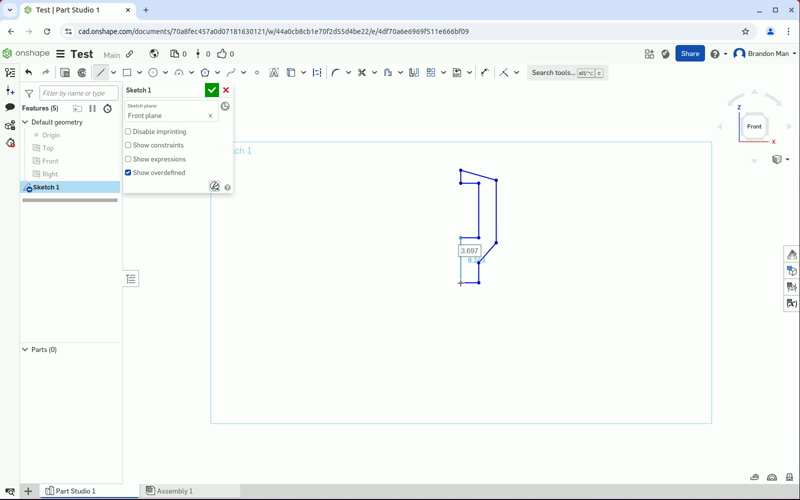
click(460, 282)
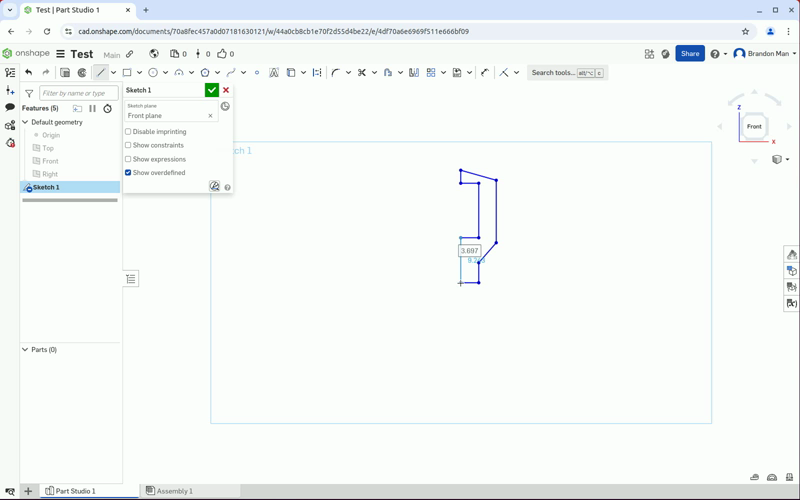
key(esc)
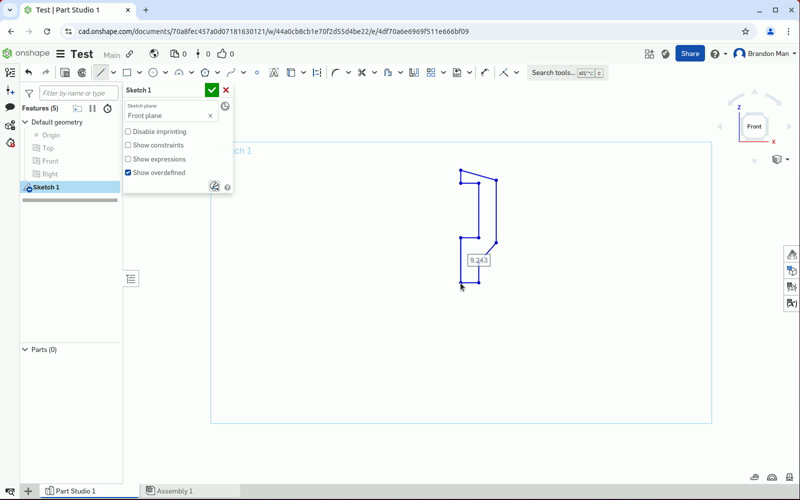
key(c)
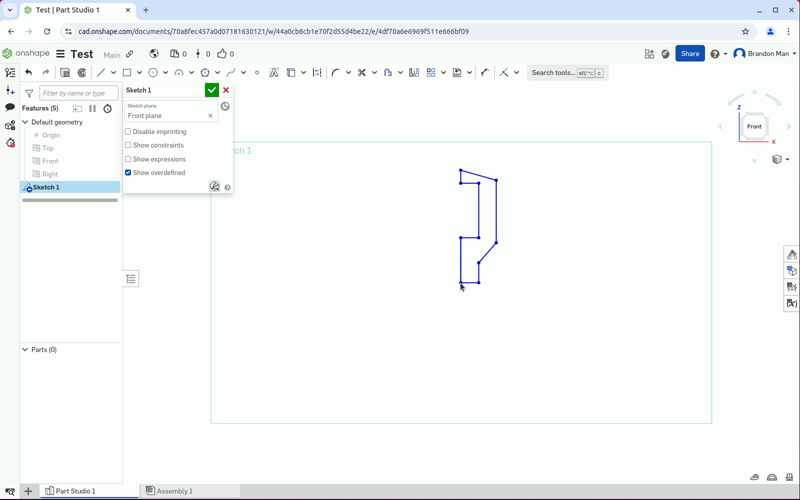
key_down(shift)
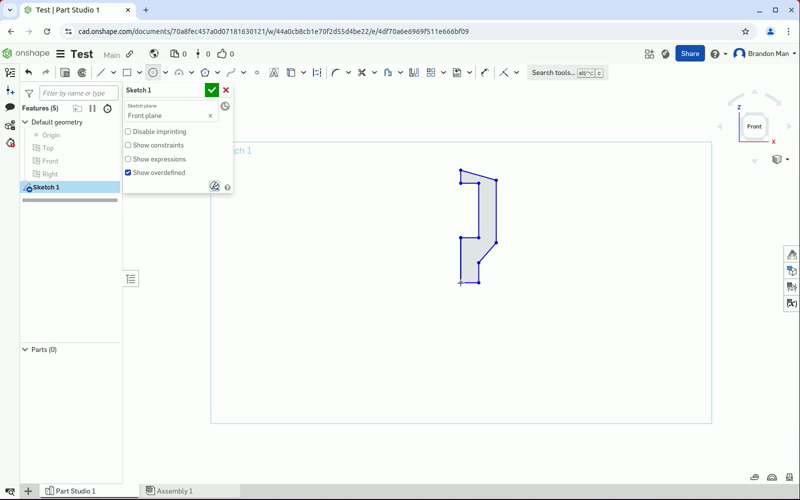
mouse_move(488, 237)
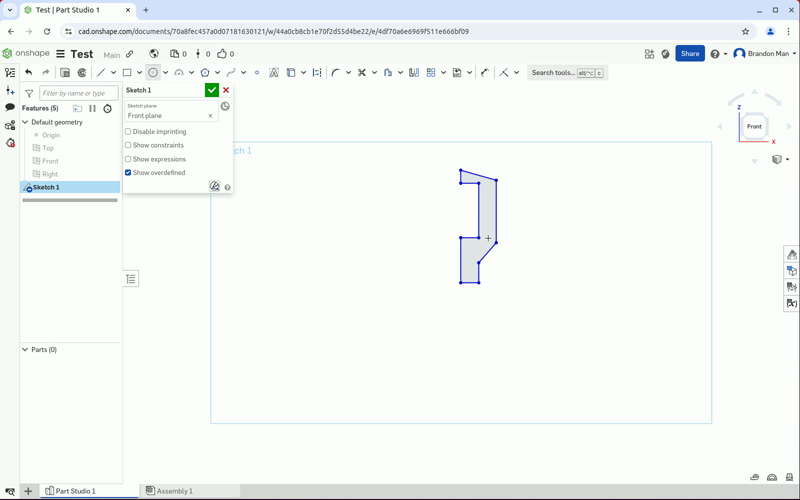
click(488, 237)
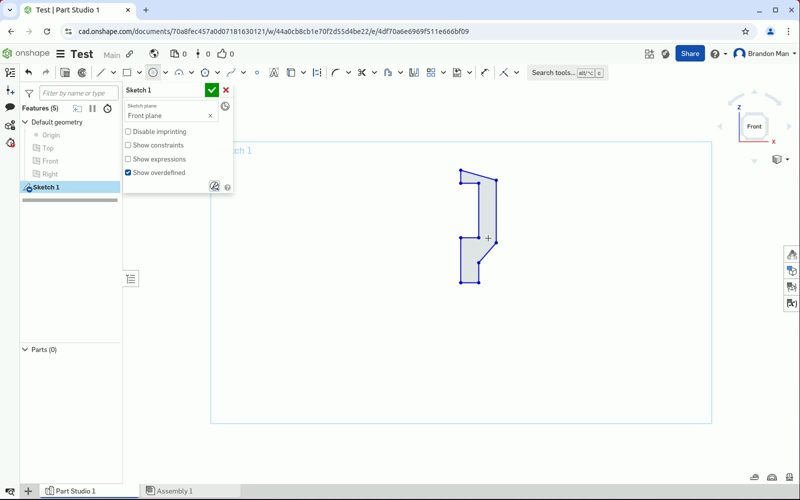
key_up(shift)
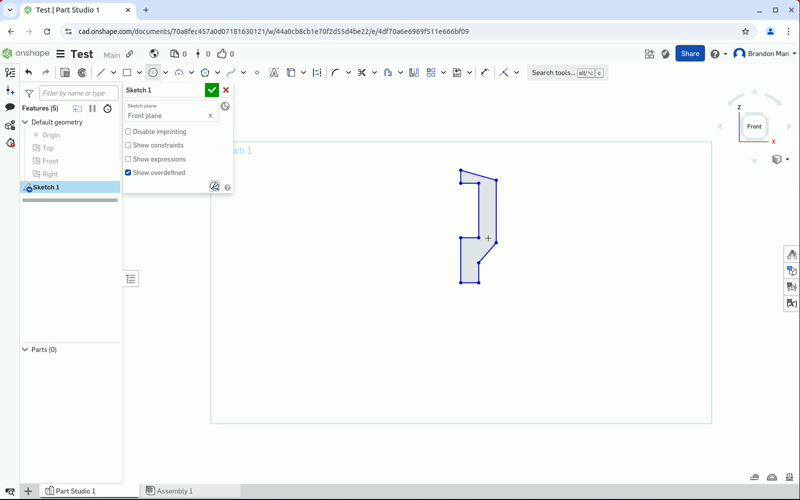
mouse_move(489, 237)
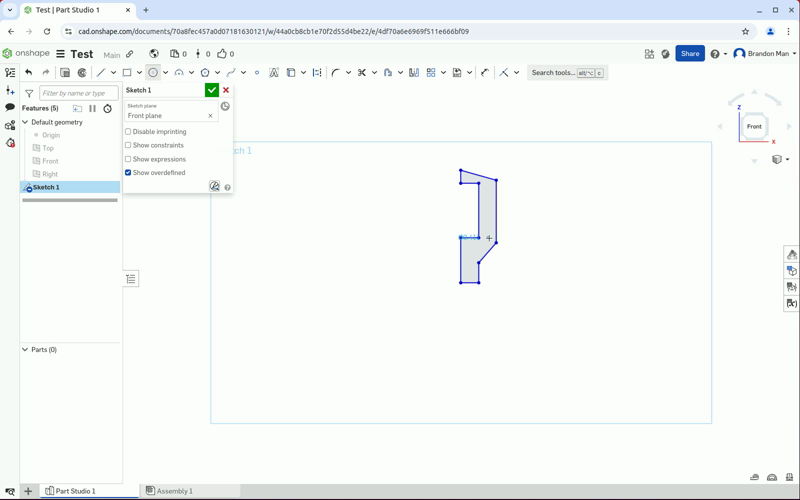
scroll(6)
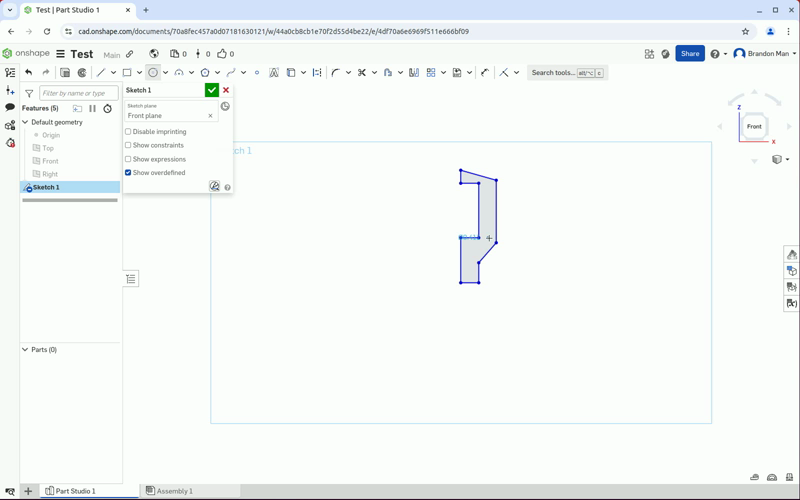
scroll(6)
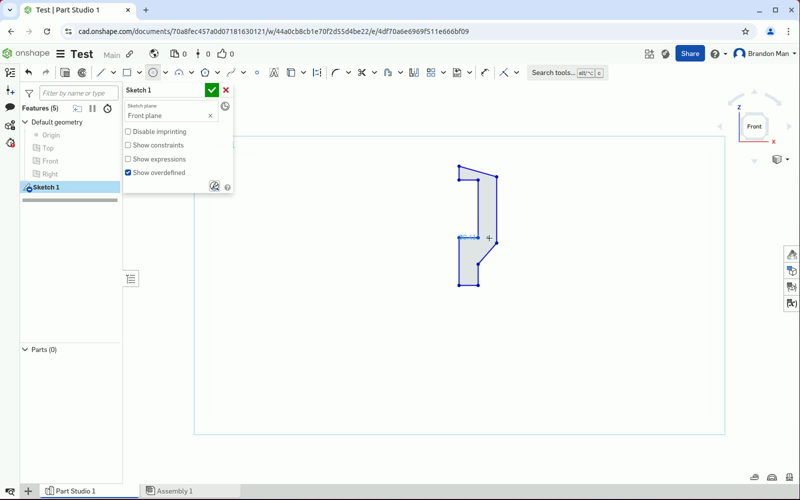
scroll(6)
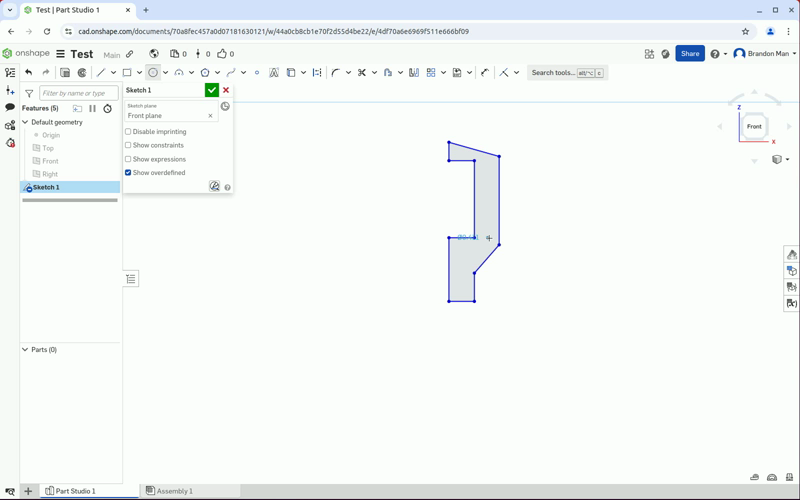
scroll(6)
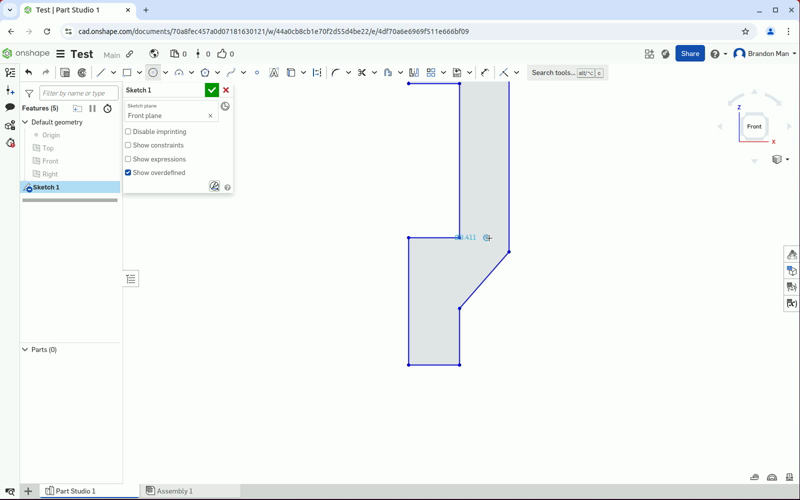
scroll(6)
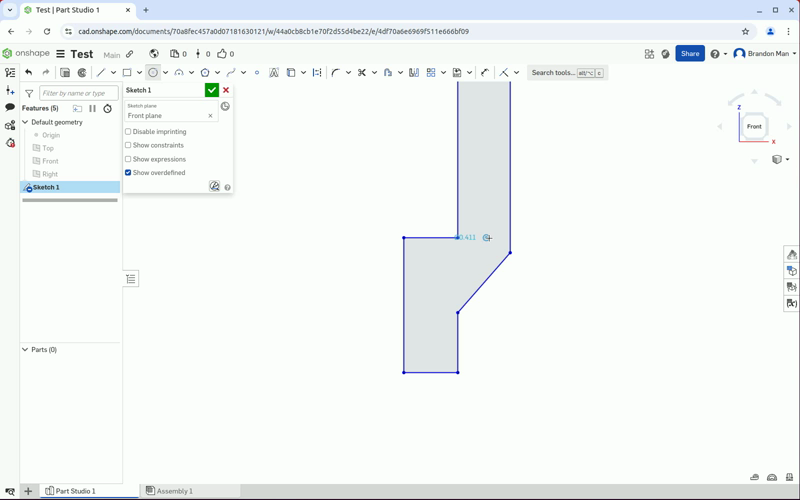
scroll(6)
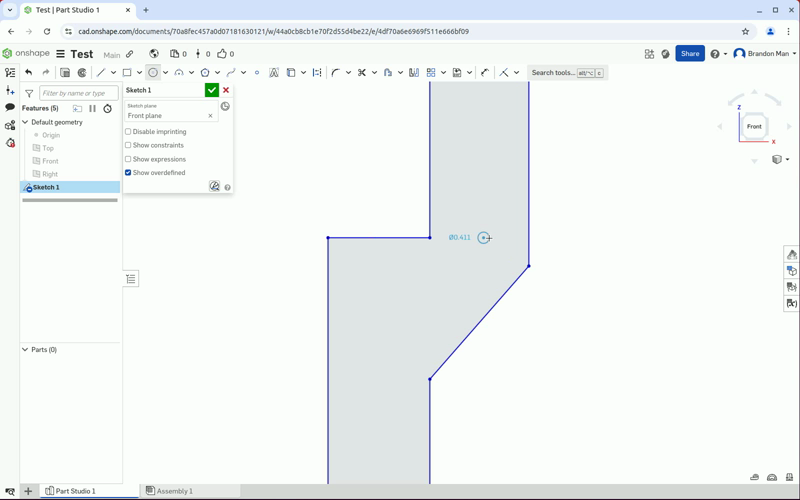
scroll(6)
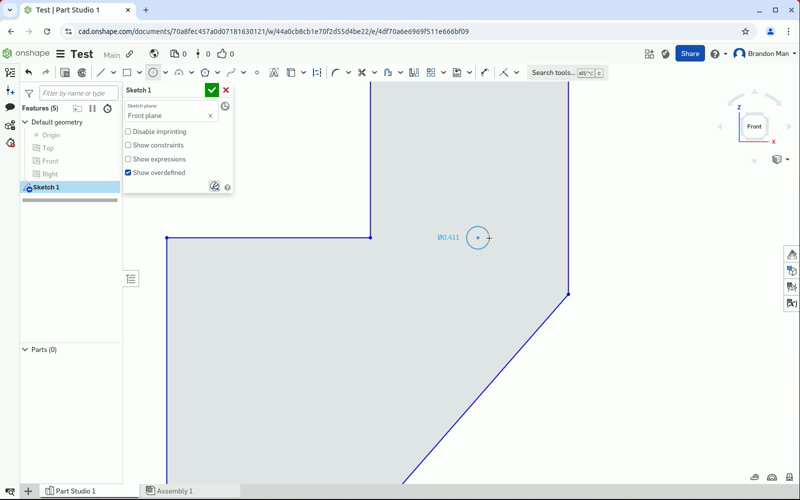
click(489, 237)
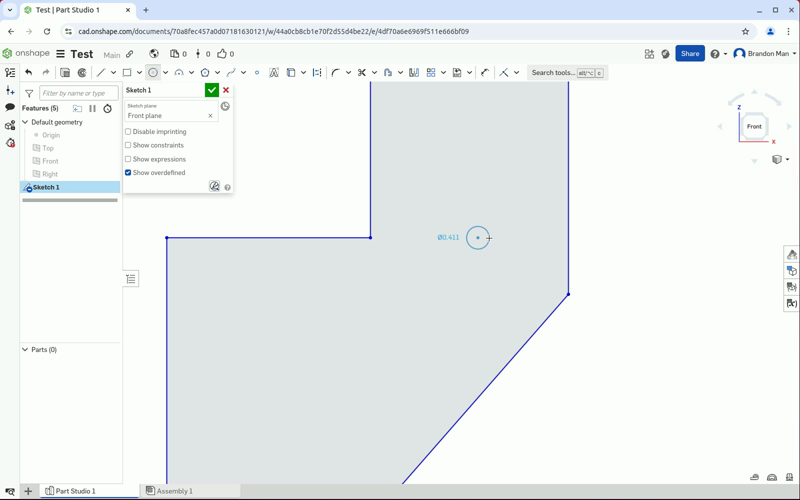
scroll(-6)
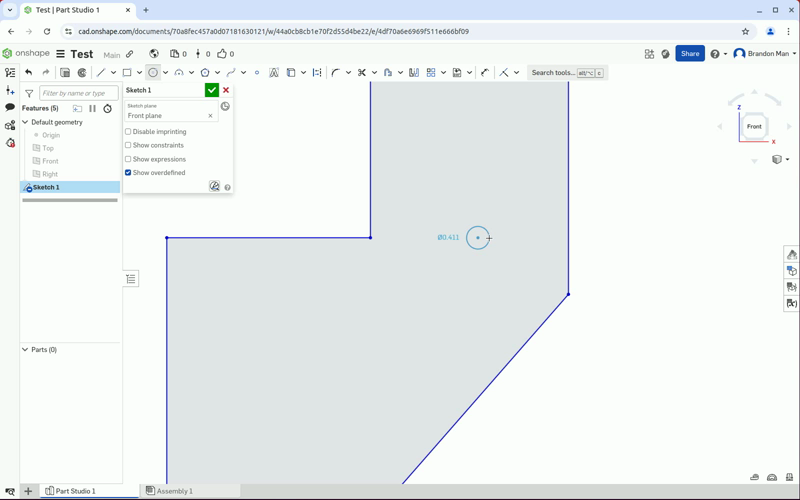
scroll(-6)
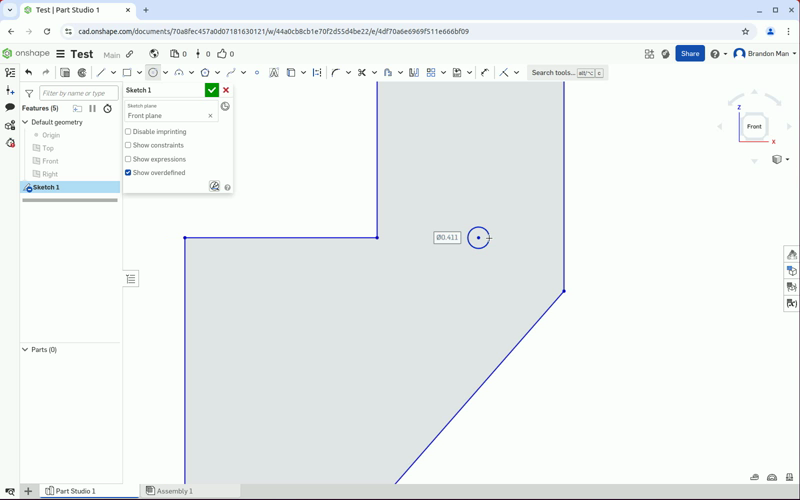
scroll(-6)
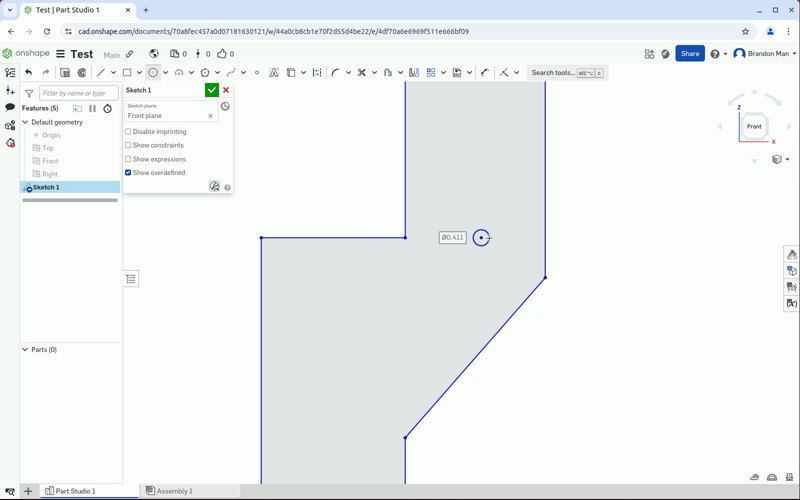
scroll(-6)
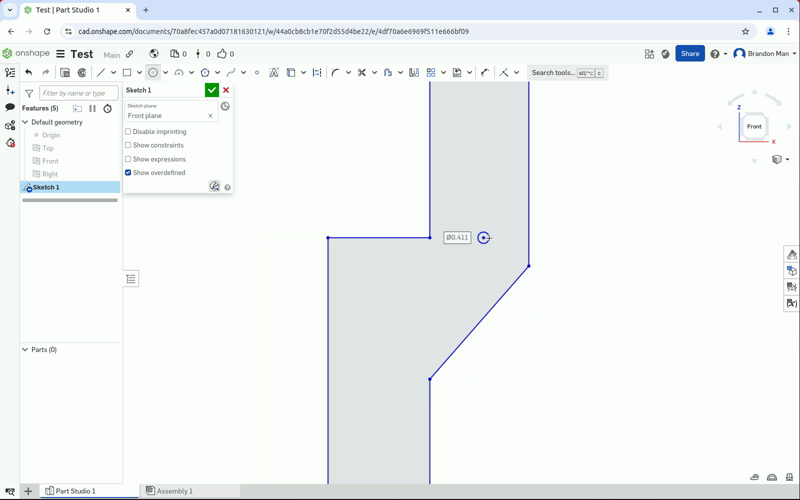
scroll(-6)
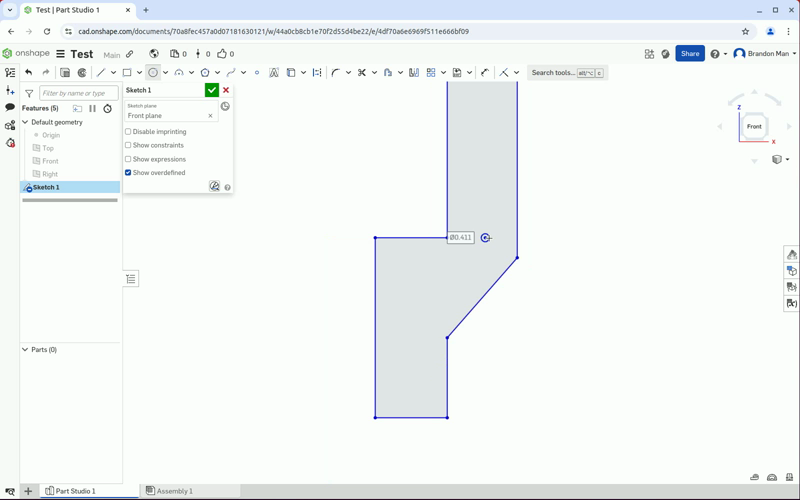
scroll(-6)
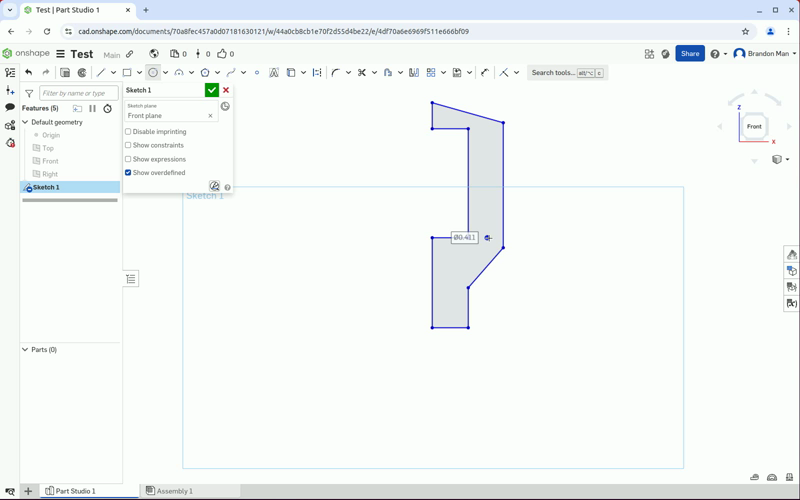
scroll(-6)
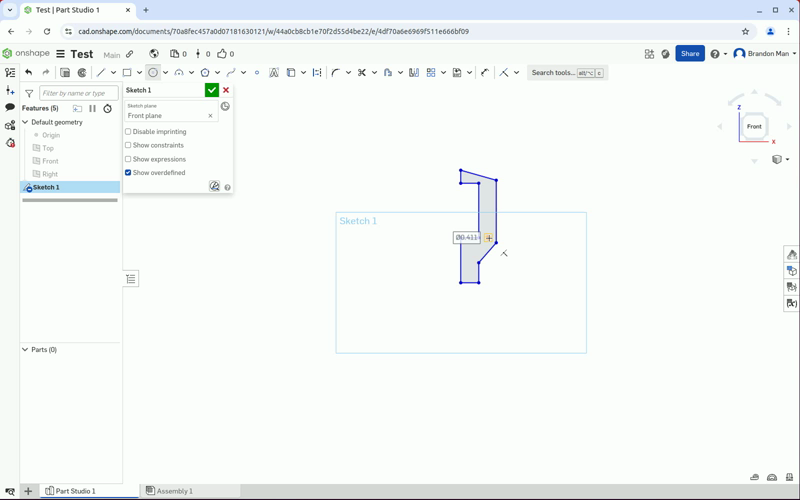
key(esc)
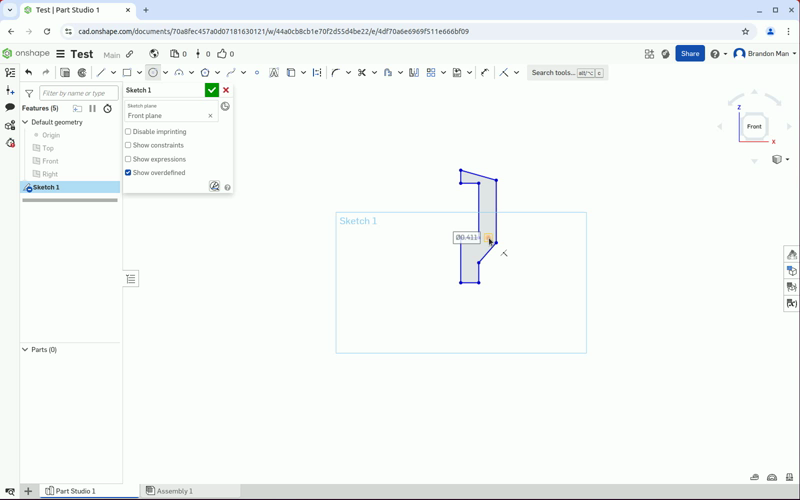
key(c)
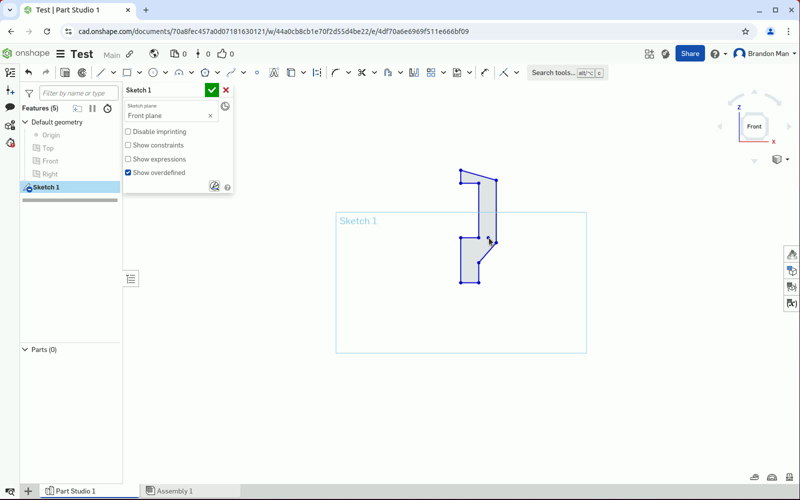
key_down(shift)
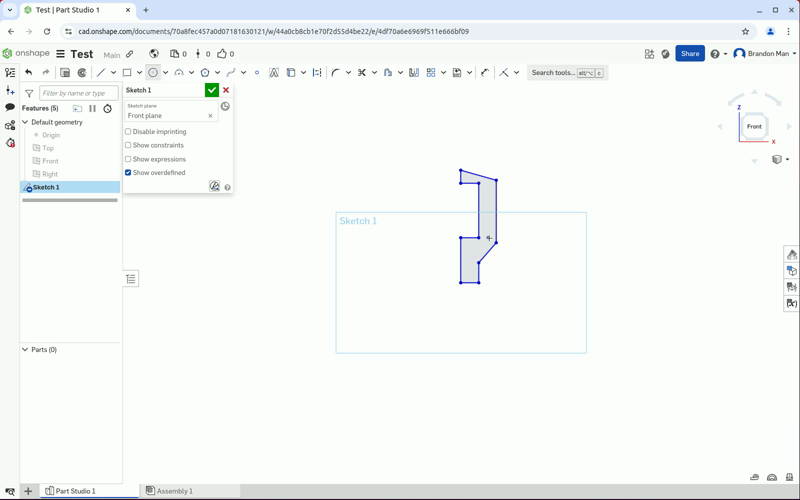
mouse_move(488, 183)
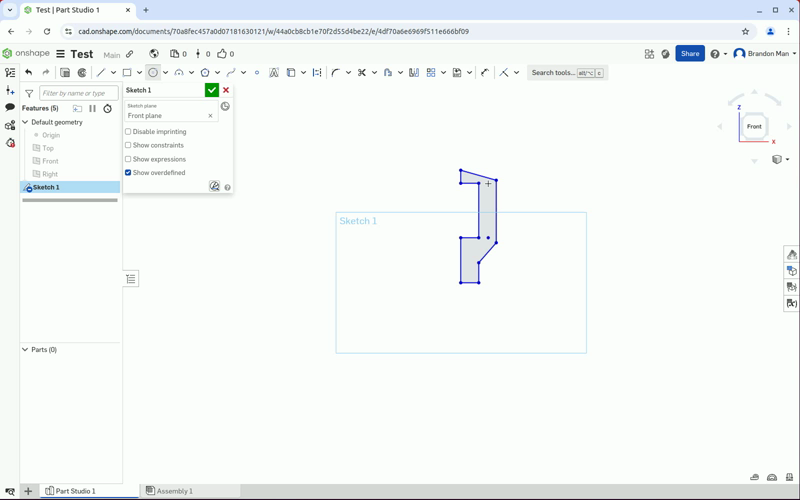
click(488, 183)
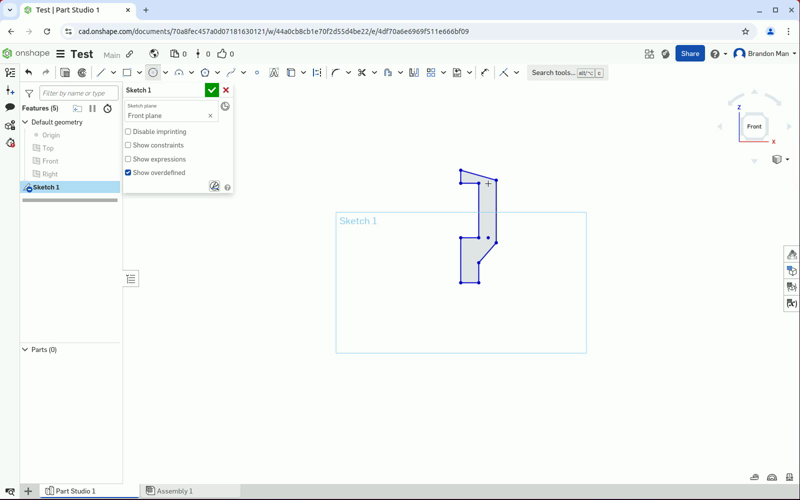
key_up(shift)
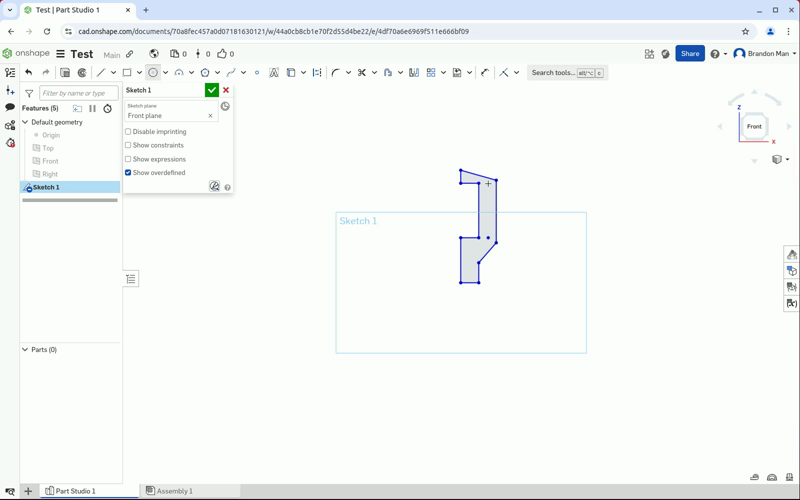
mouse_move(489, 183)
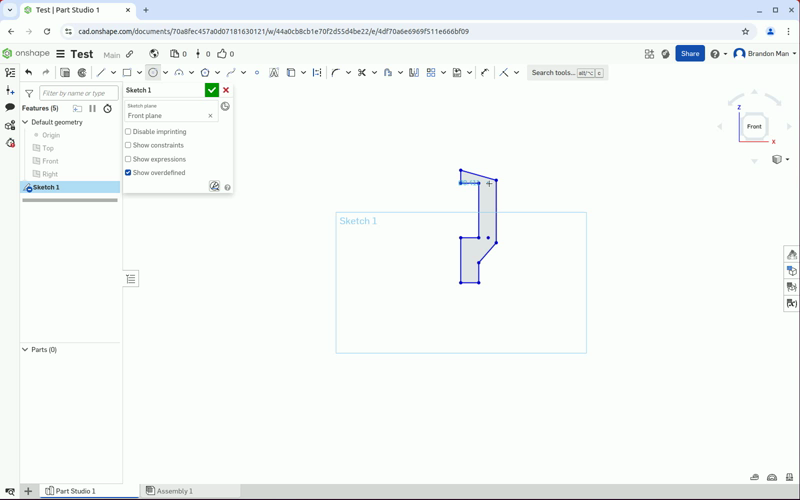
scroll(6)
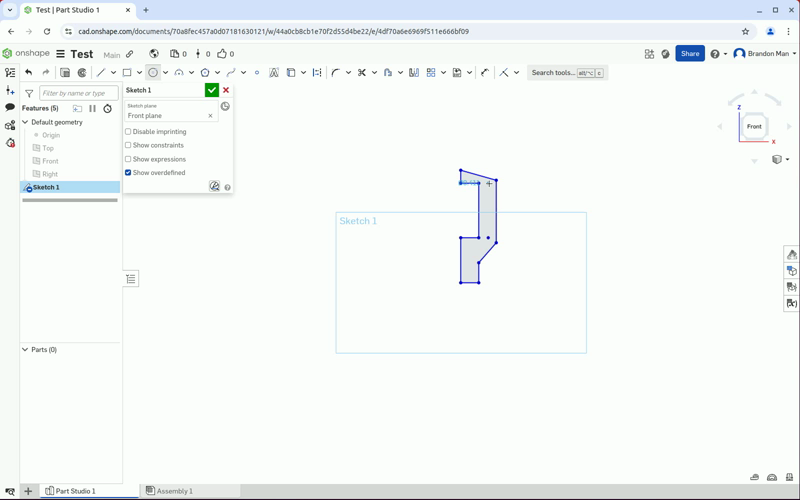
scroll(6)
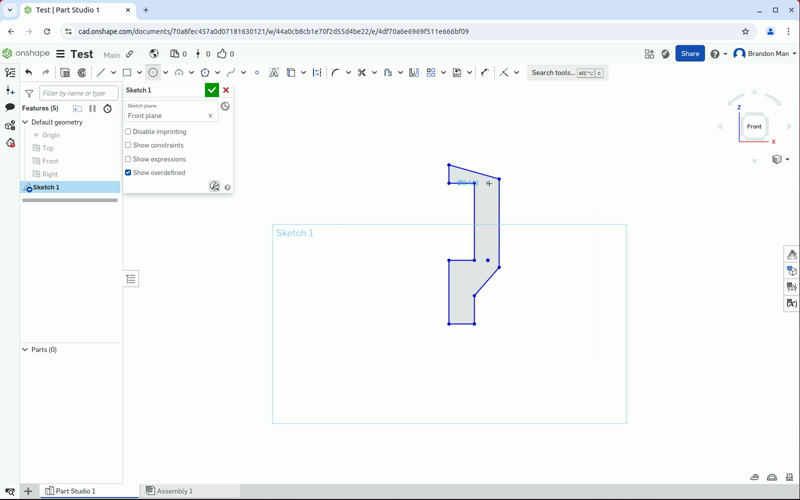
scroll(6)
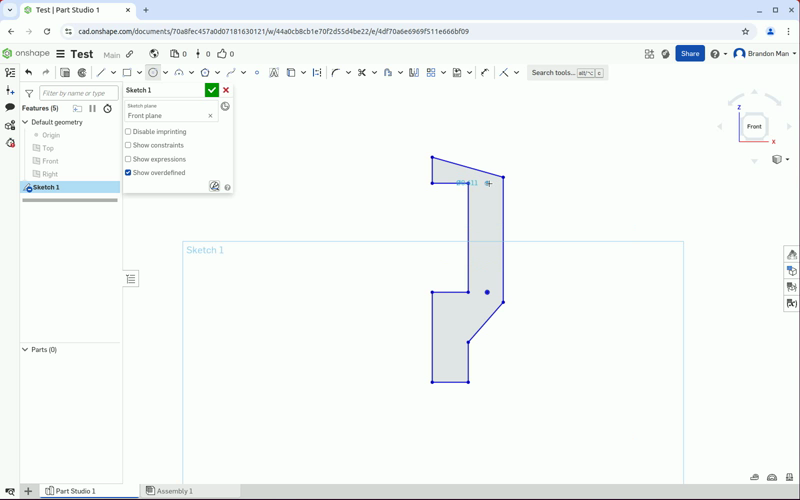
scroll(6)
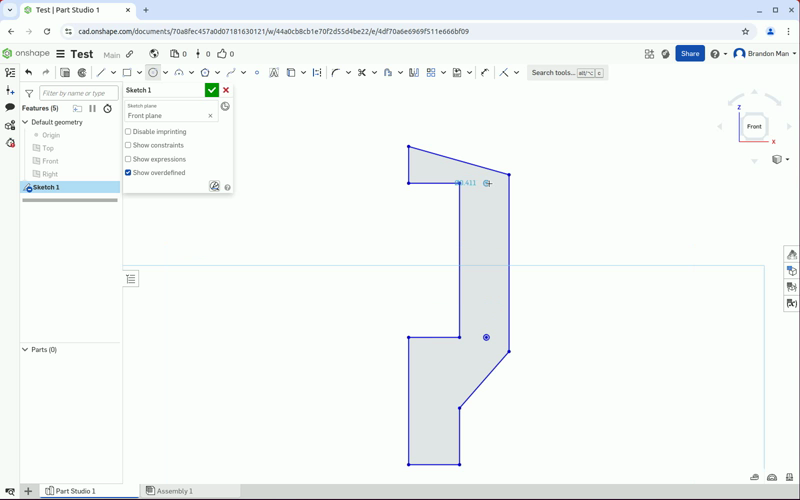
scroll(6)
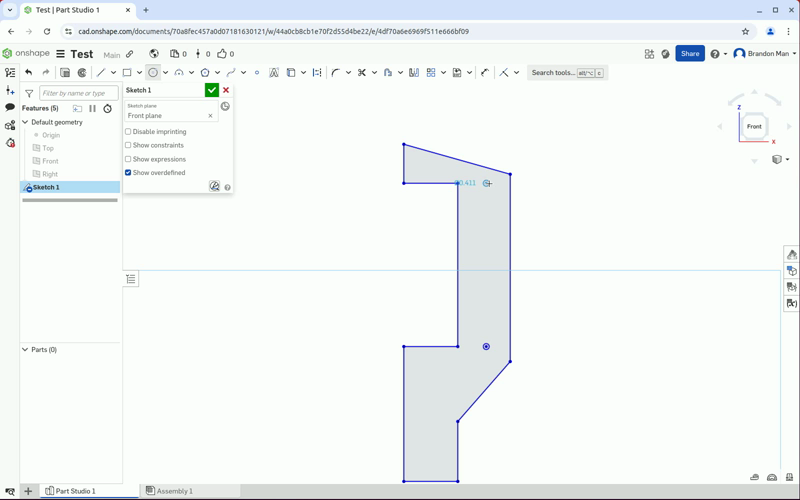
scroll(6)
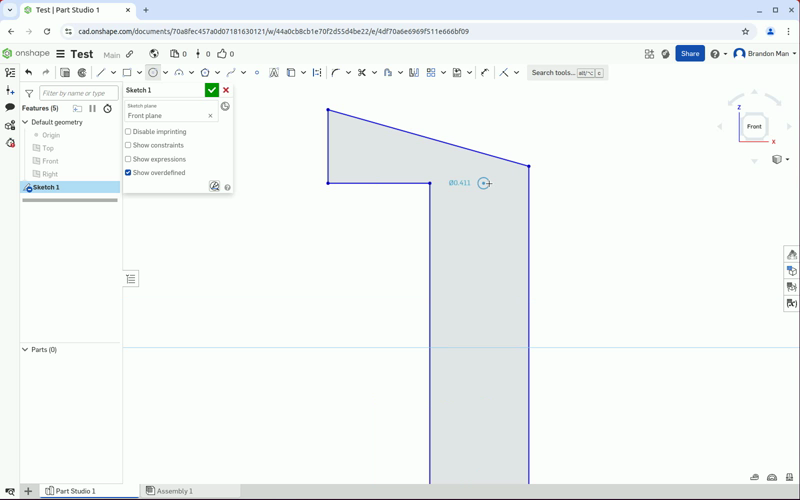
scroll(6)
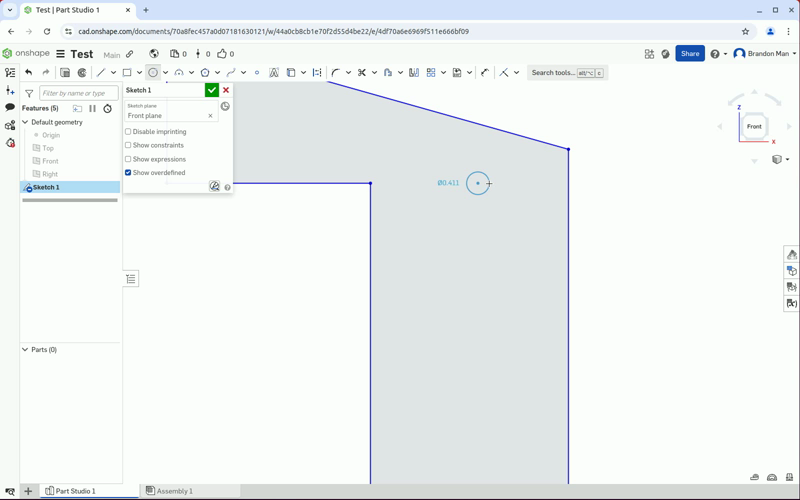
click(489, 183)
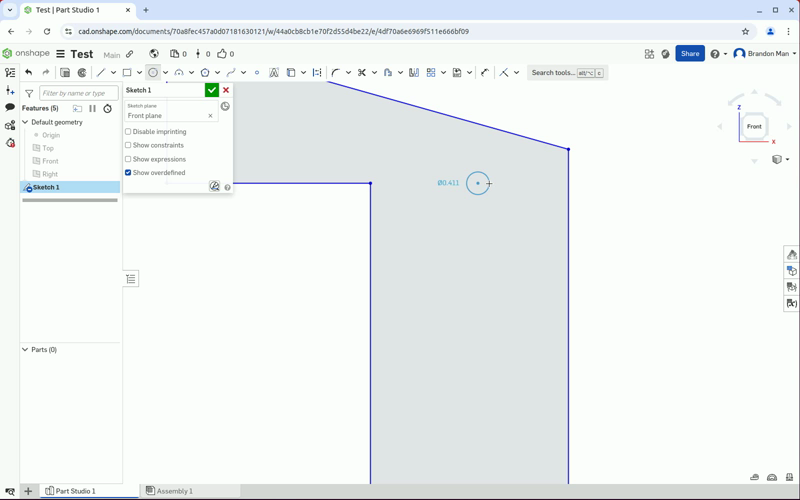
scroll(-6)
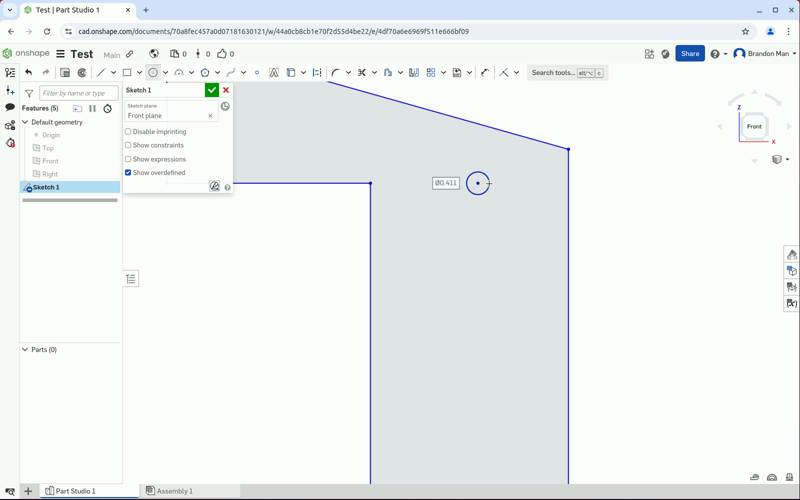
scroll(-6)
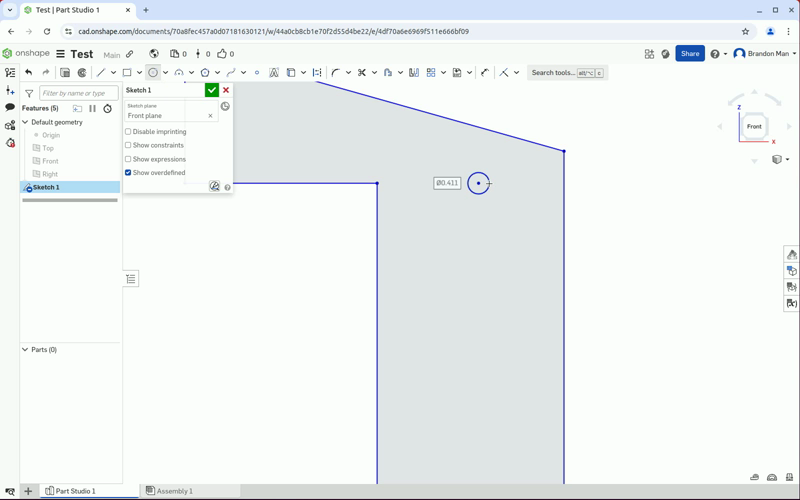
scroll(-6)
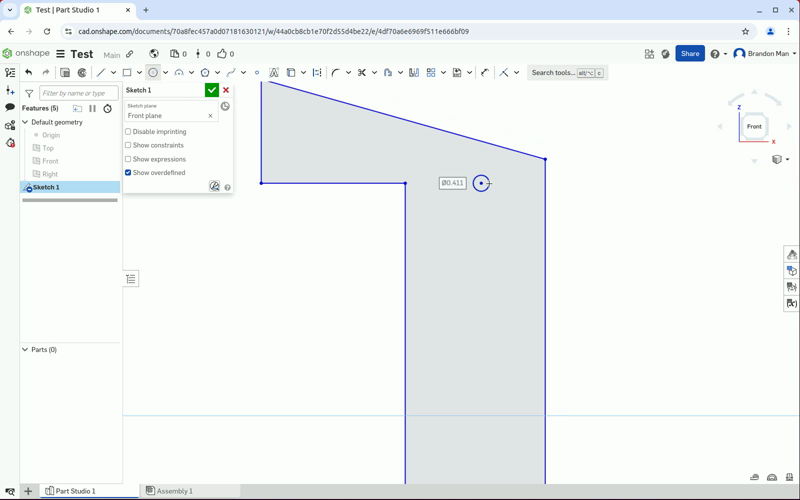
scroll(-6)
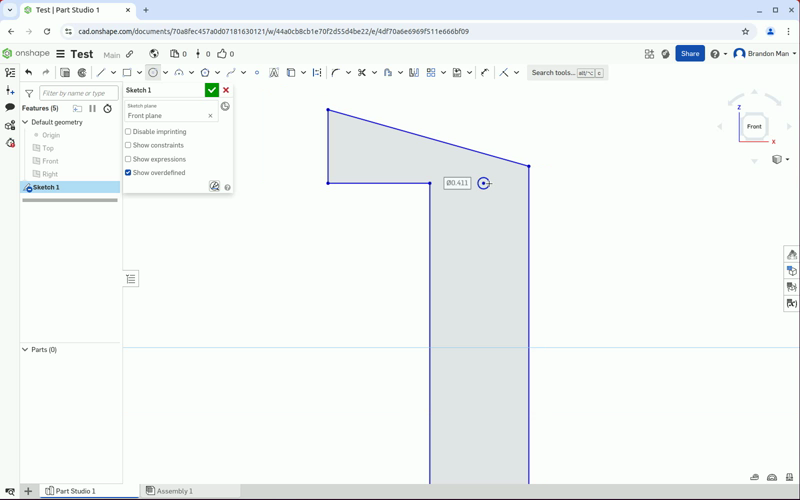
scroll(-6)
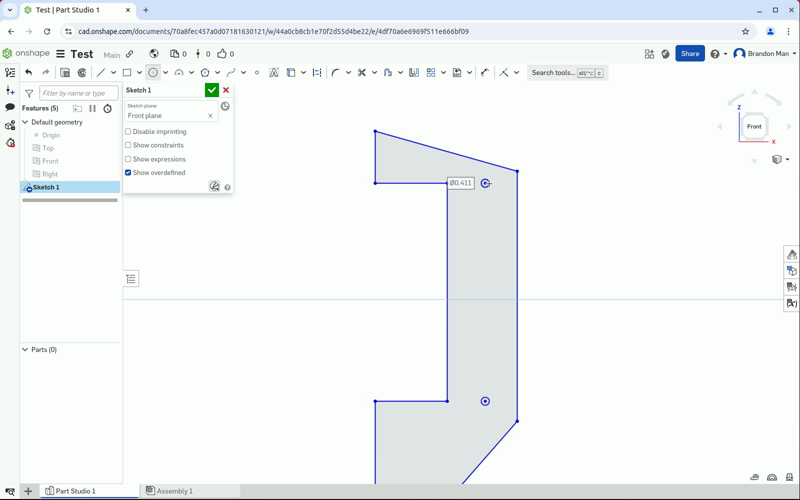
scroll(-6)
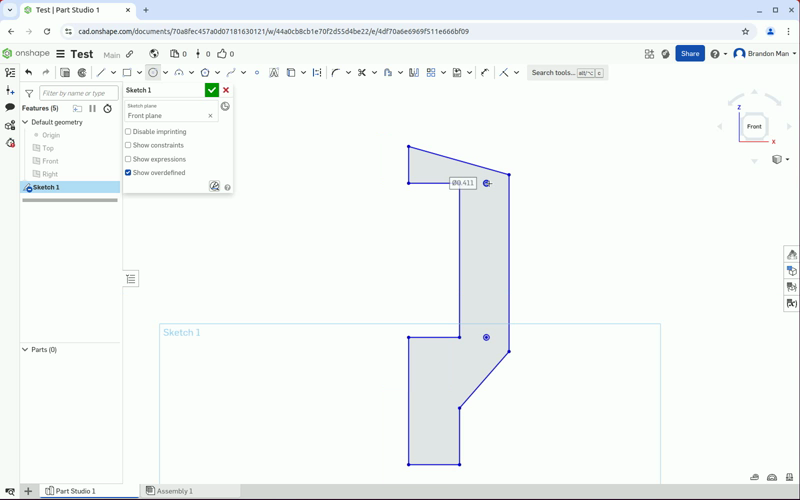
scroll(-6)
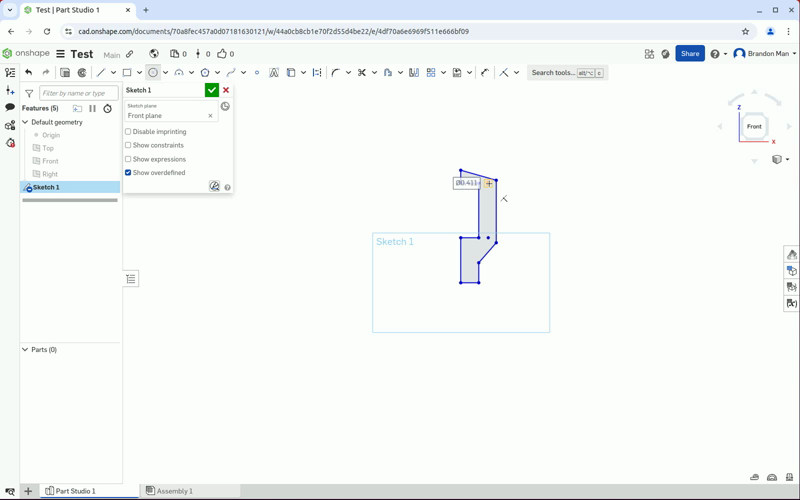
key(esc)
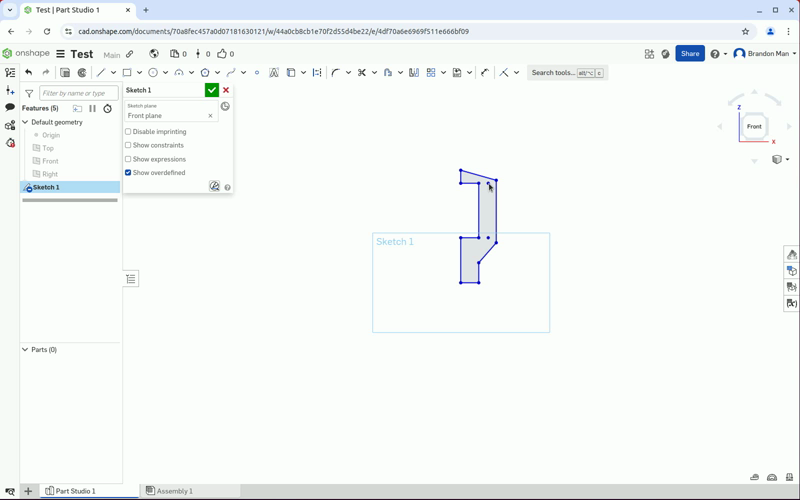
mouse_move(477, 245)
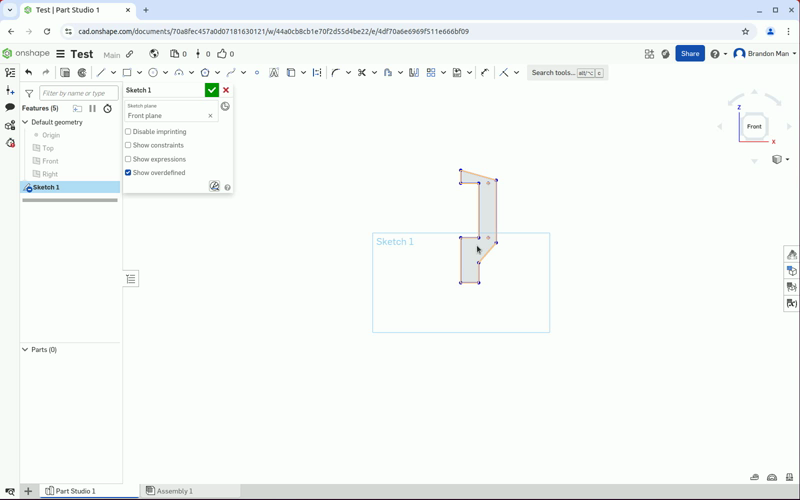
click(477, 245)
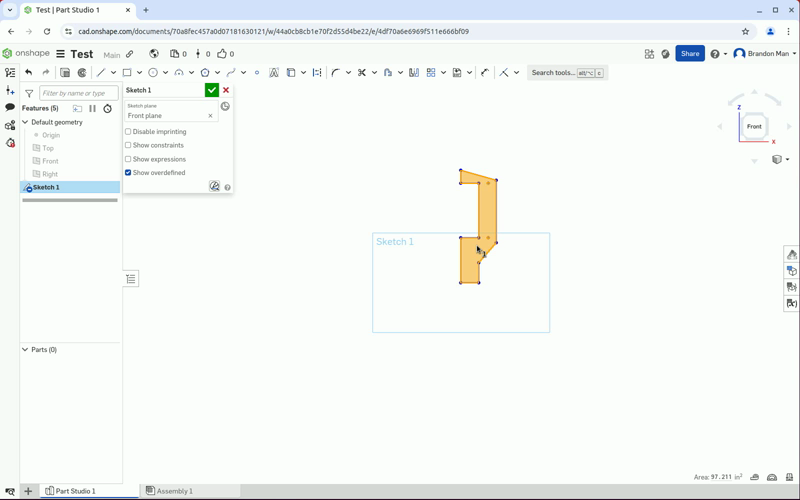
mouse_move(73, 352)
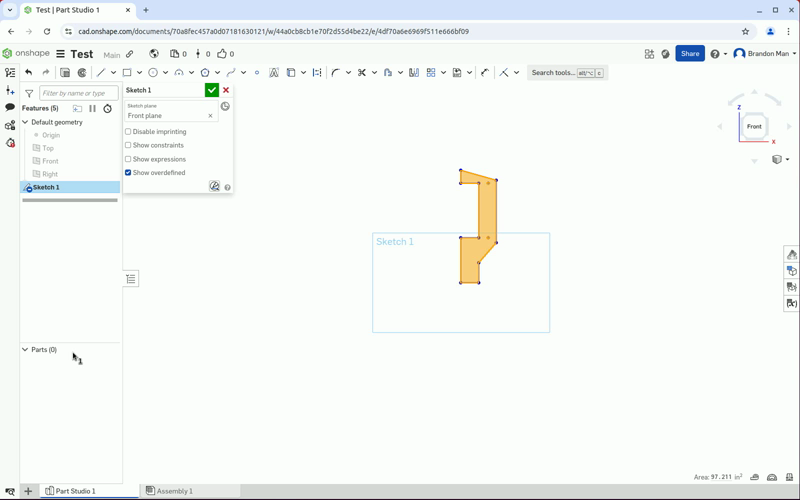
key(shift+y)
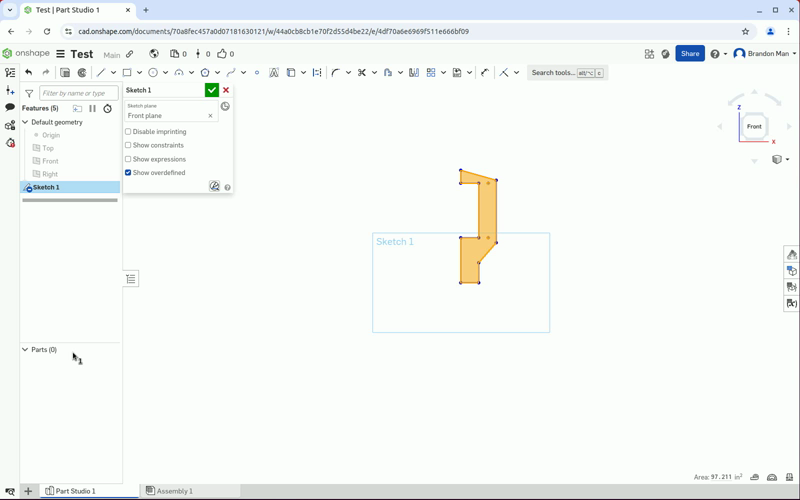
key(shift+e)
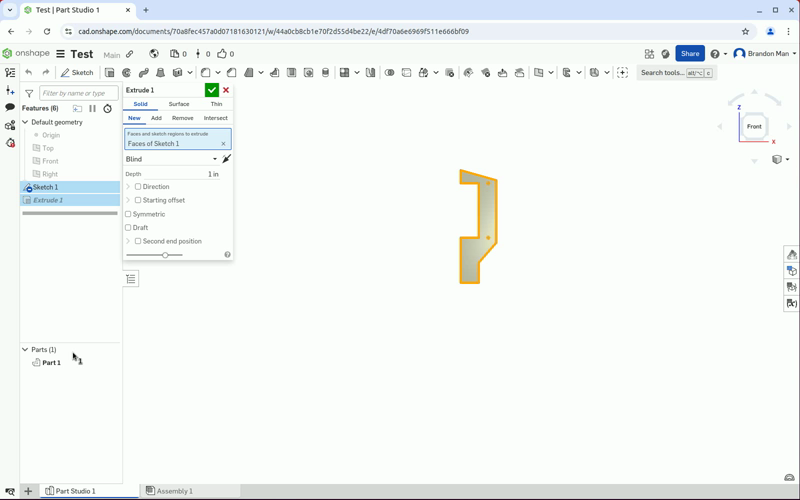
mouse_move(143, 106)
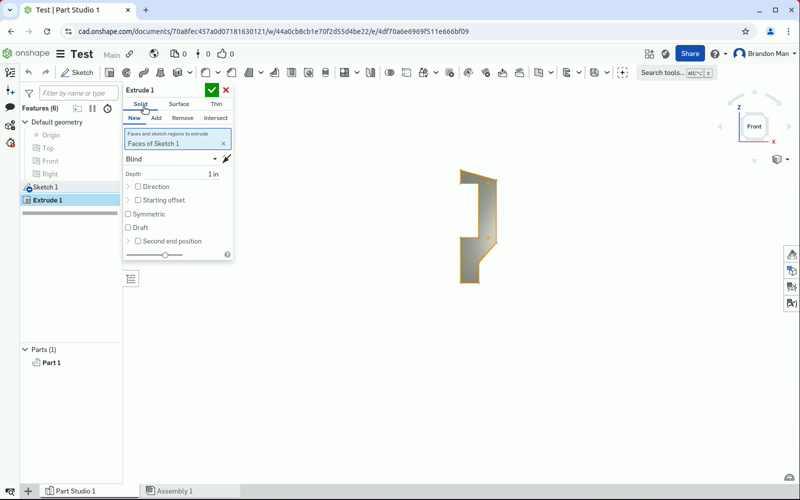
click(143, 106)
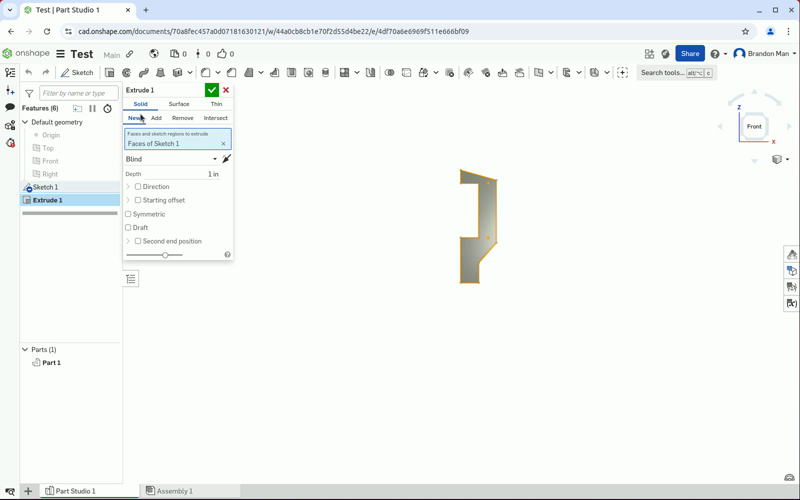
mouse_move(137, 120)
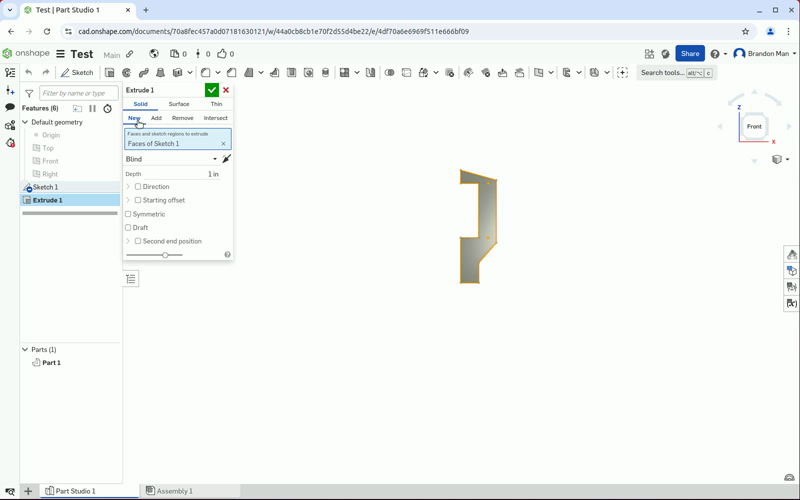
click(137, 120)
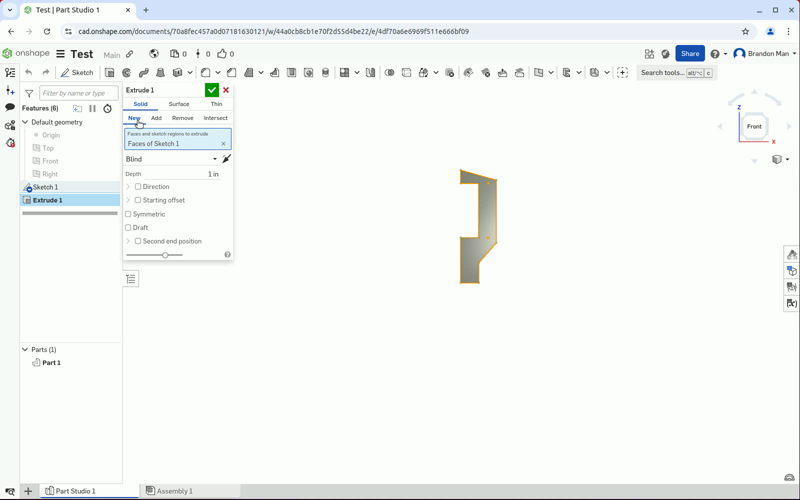
key(tab, 4)
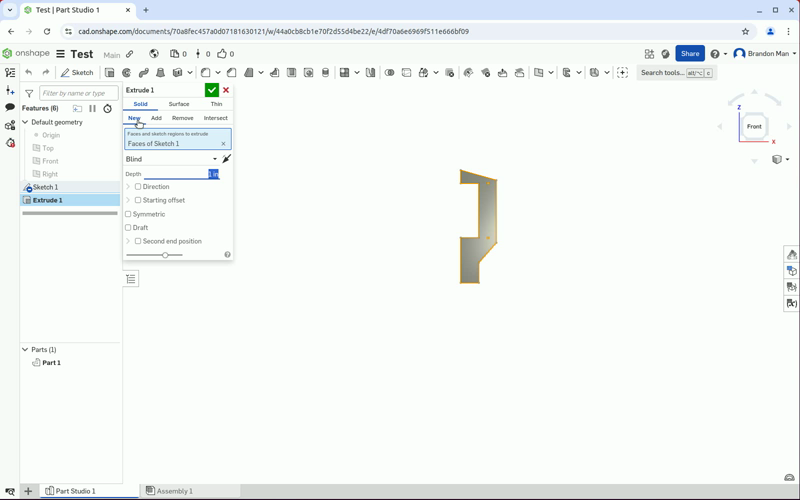
text(0.482)
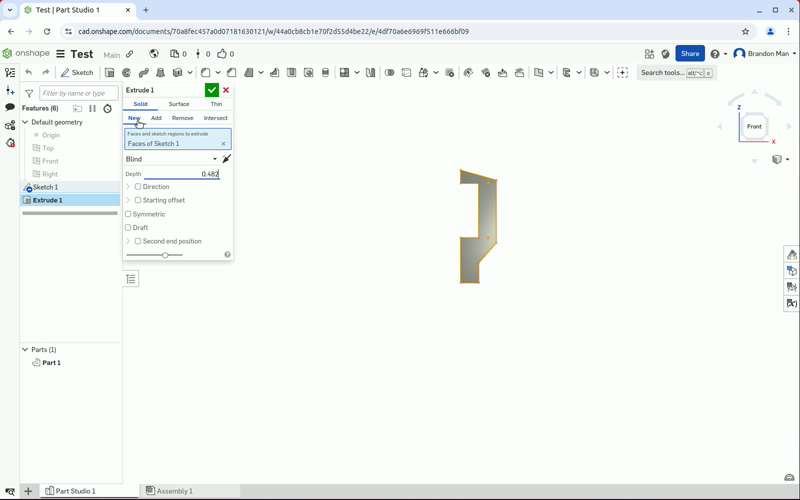
key(tab, 3)
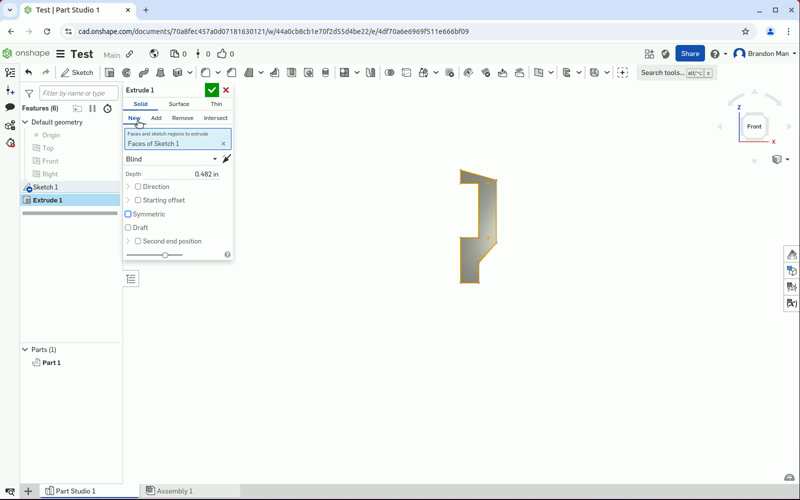
key(space)
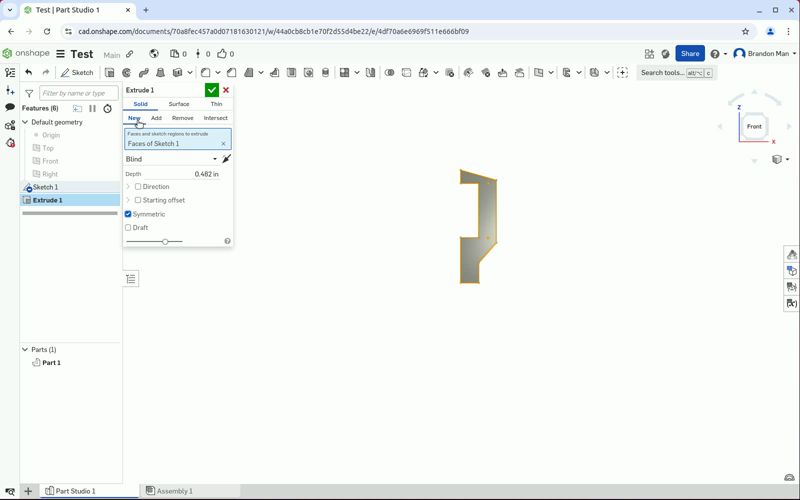
key(enter)
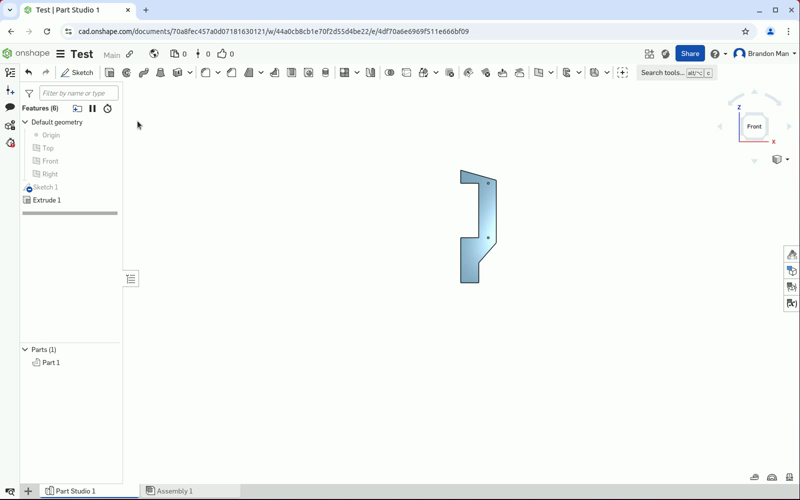
key(shift+h)
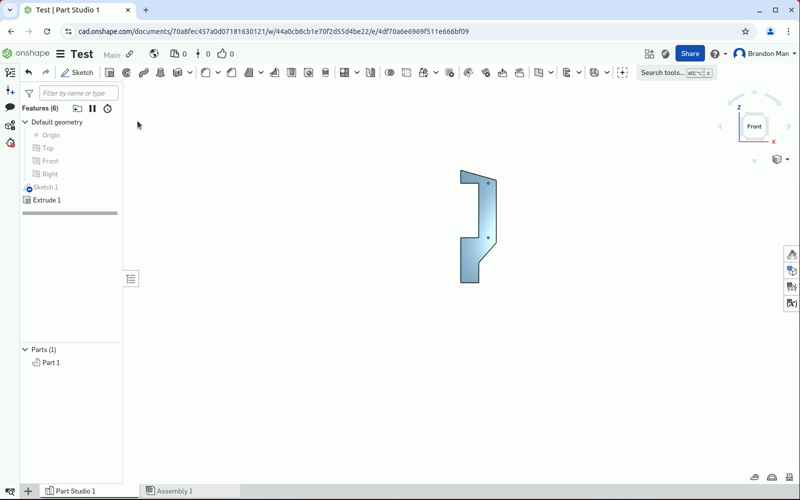
key(shift+h)
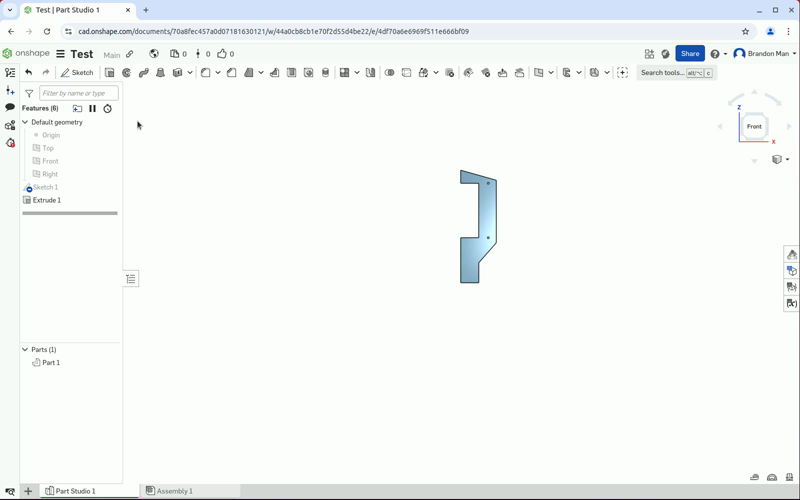
mouse_move(73, 189)
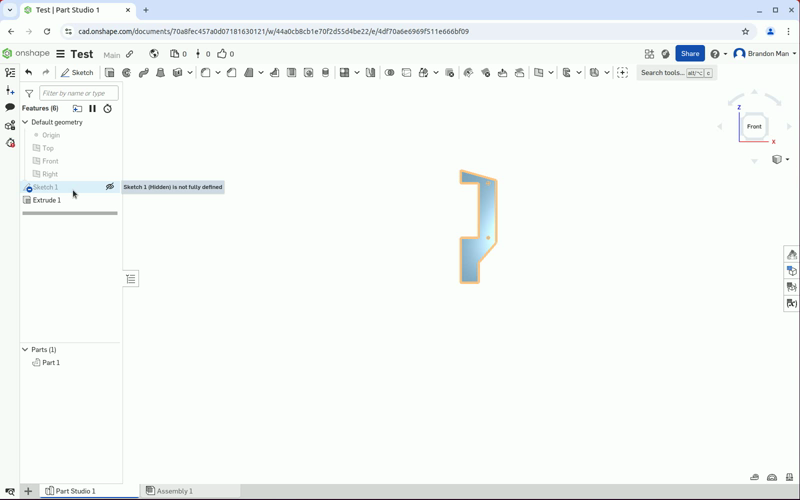
click(73, 189)
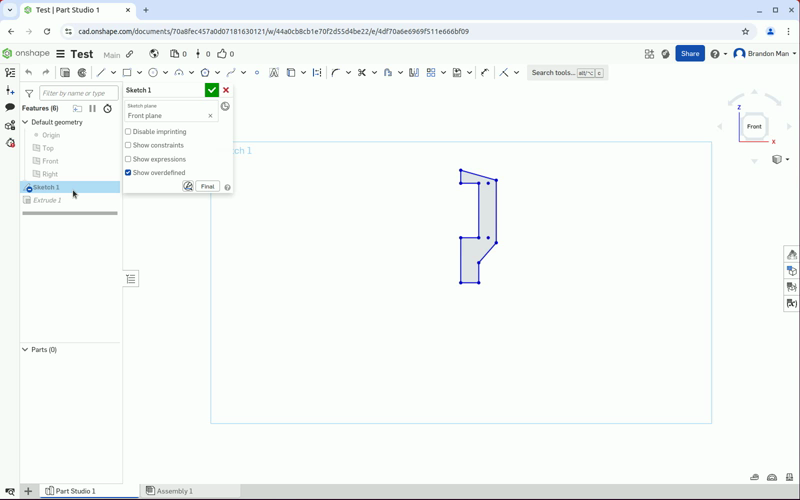
mouse_move(229, 92)
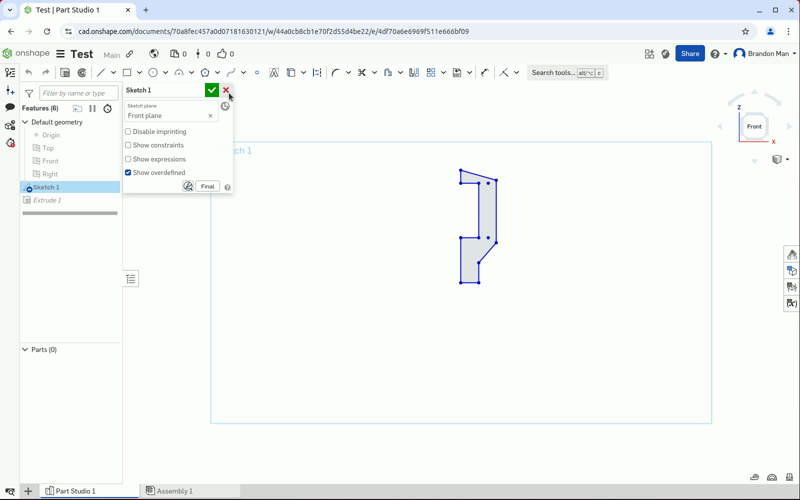
click(229, 92)
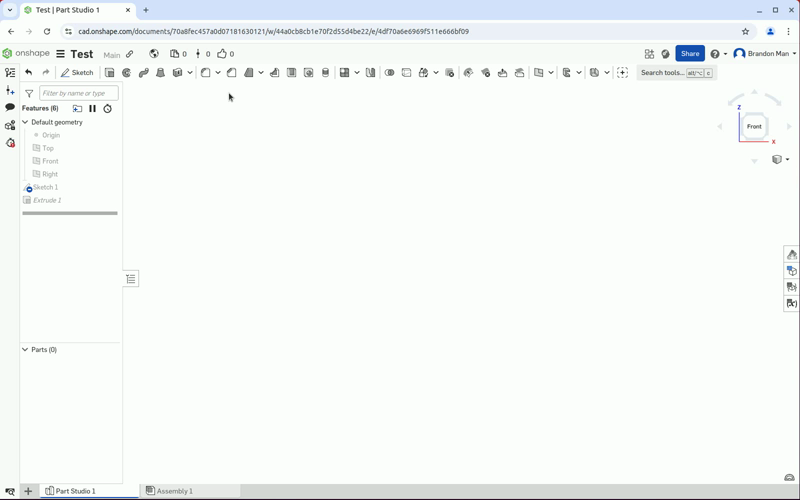
mouse_move(73, 352)
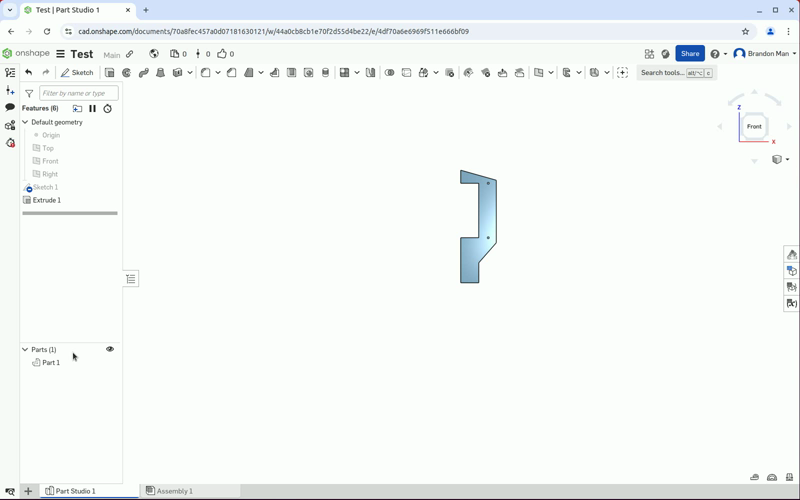
key(y)
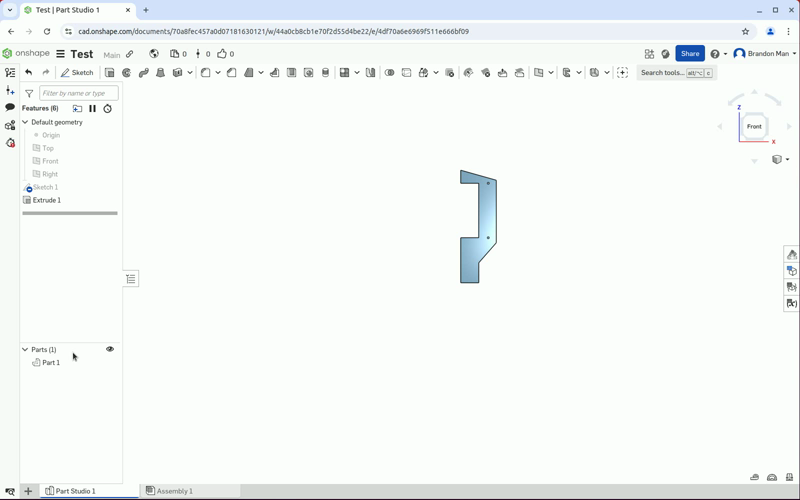
key(shift+p)
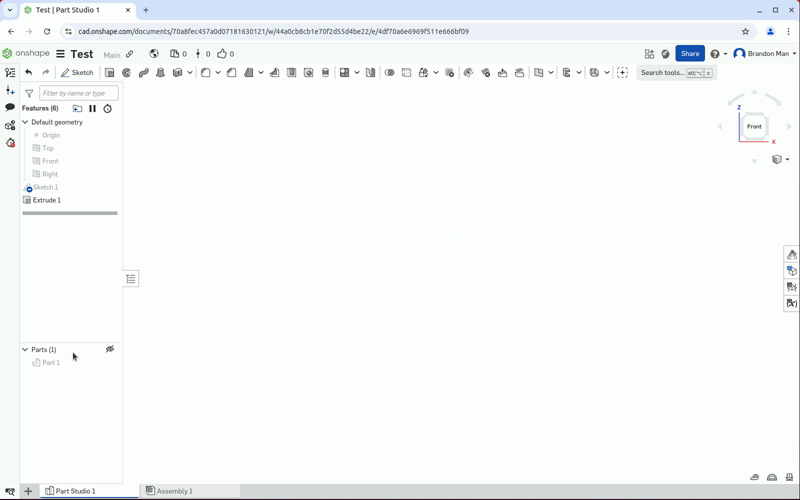
key(space)
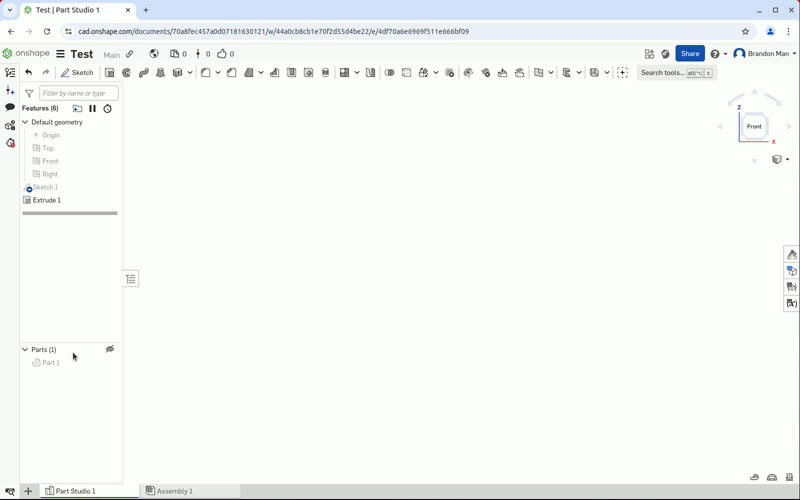
key_down(shift)
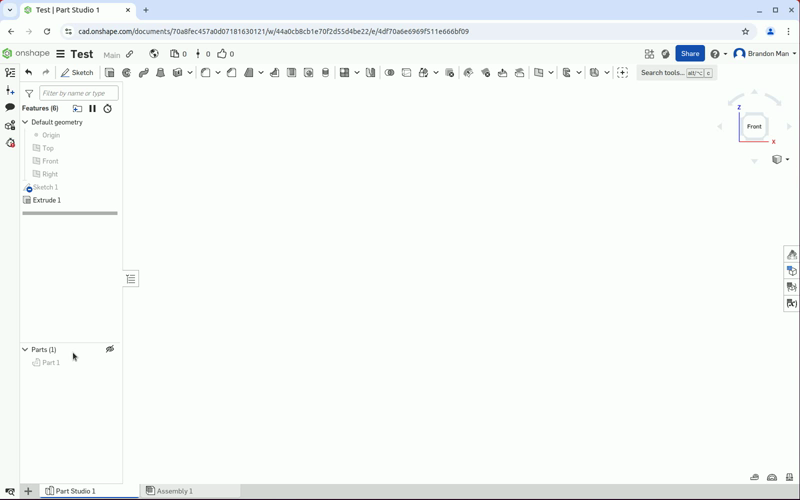
key(left)
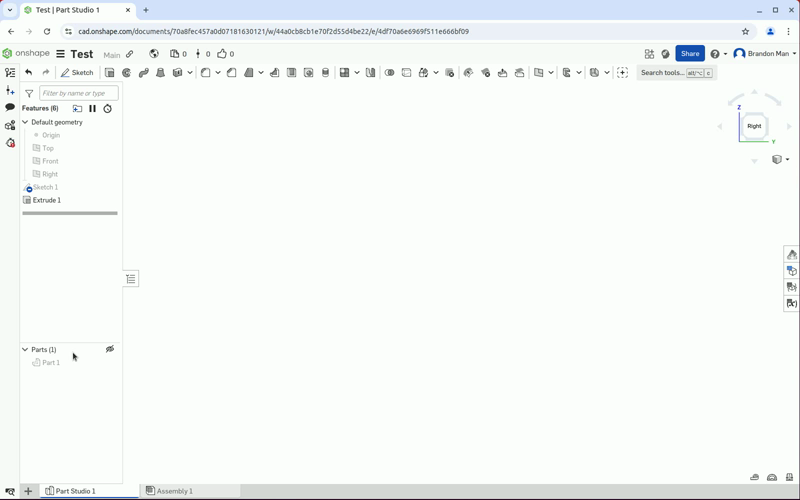
key_up(shift)
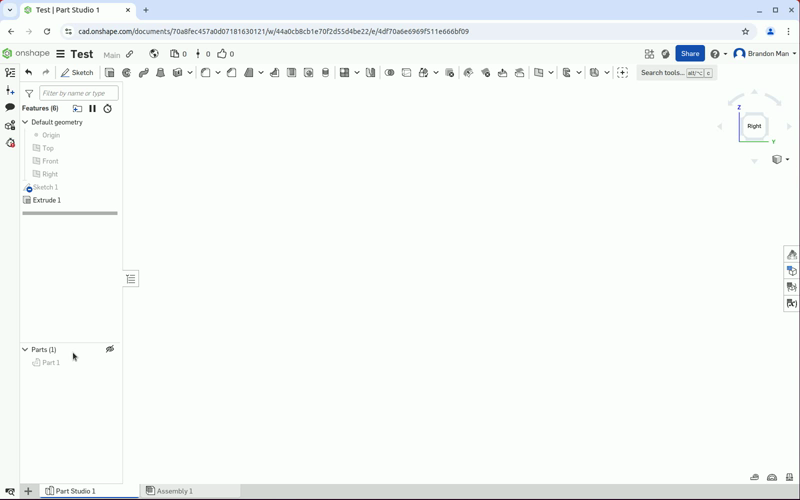
mouse_move(73, 352)
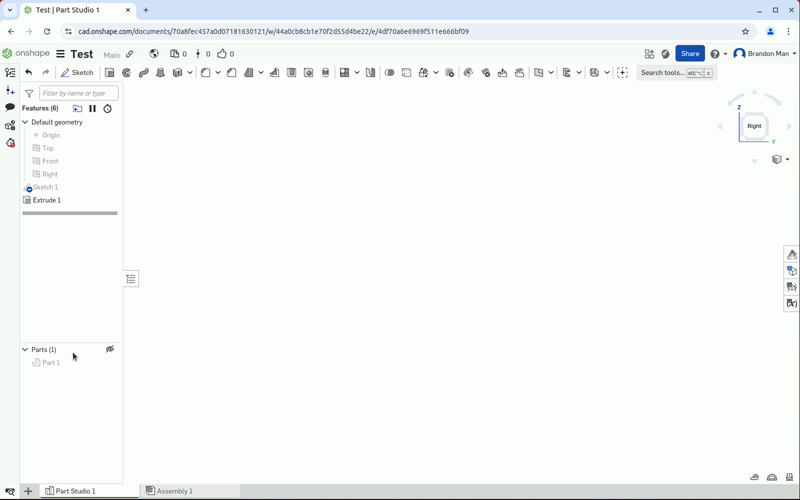
key(shift+y)
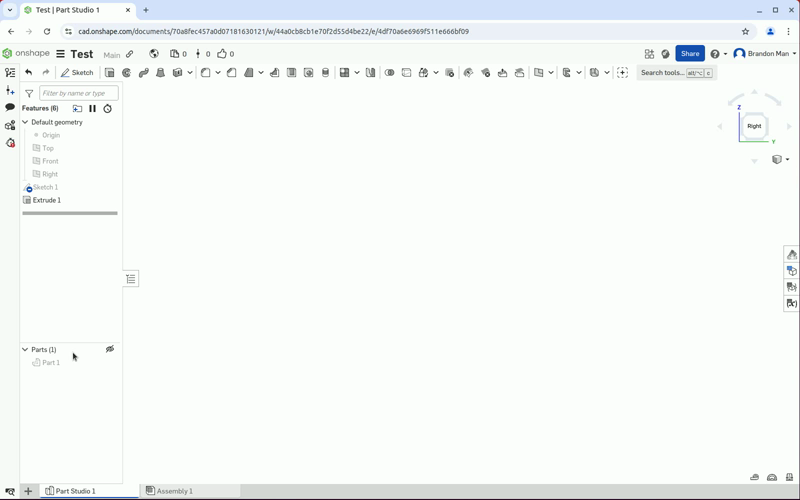
key(shift+s)
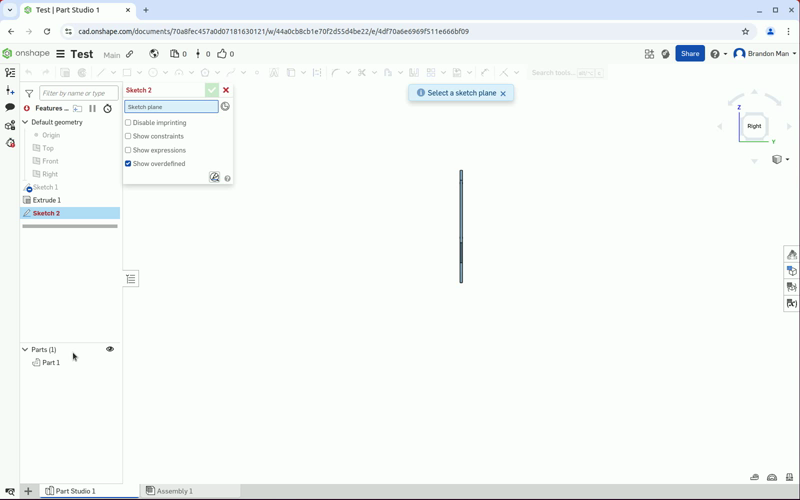
mouse_move(73, 176)
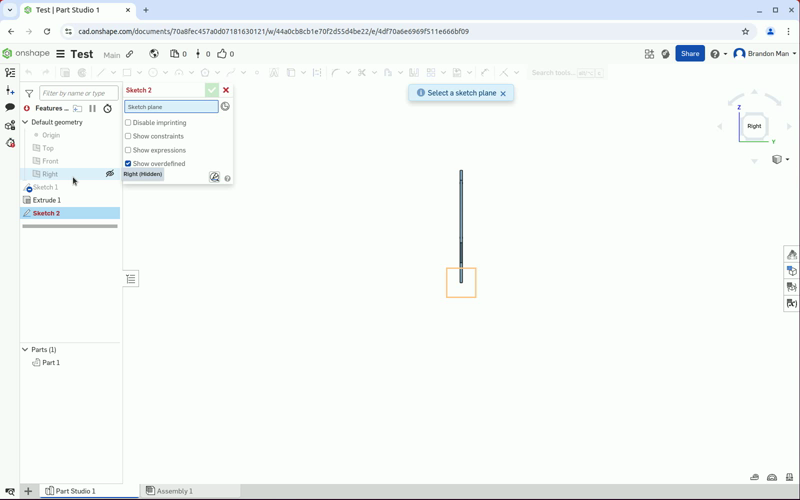
click(73, 176)
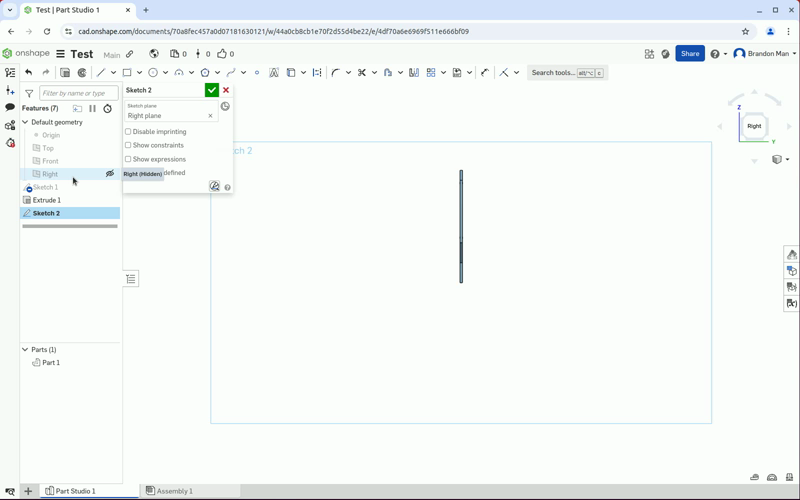
mouse_move(73, 352)
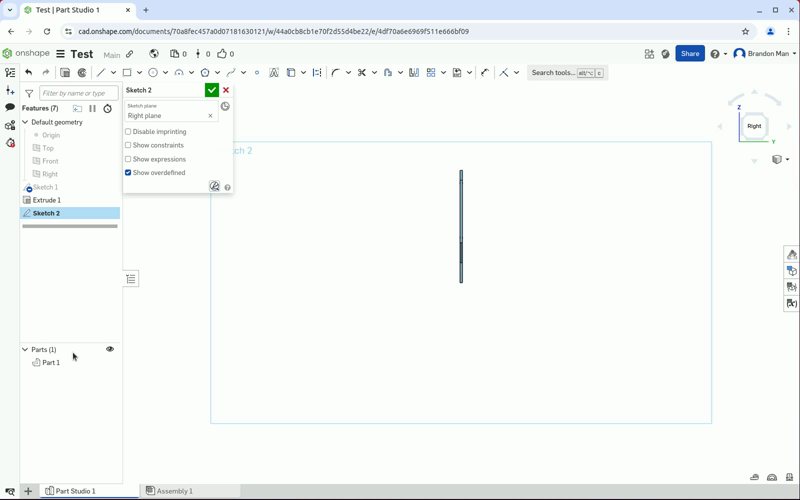
key(y)
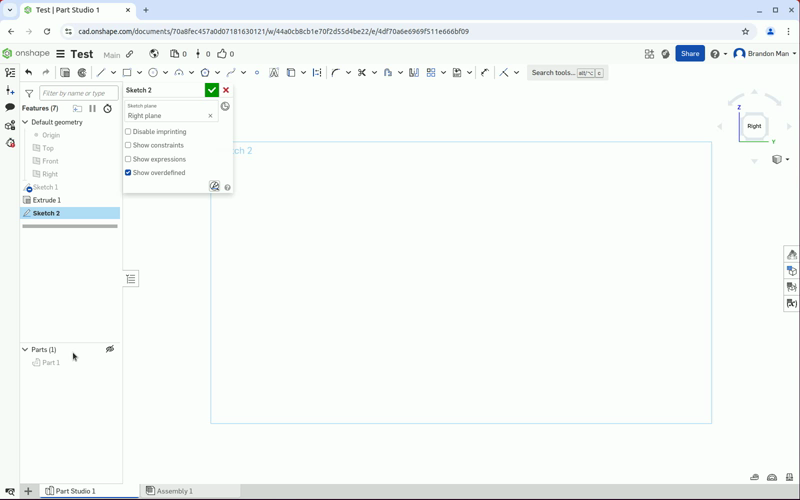
key(l)
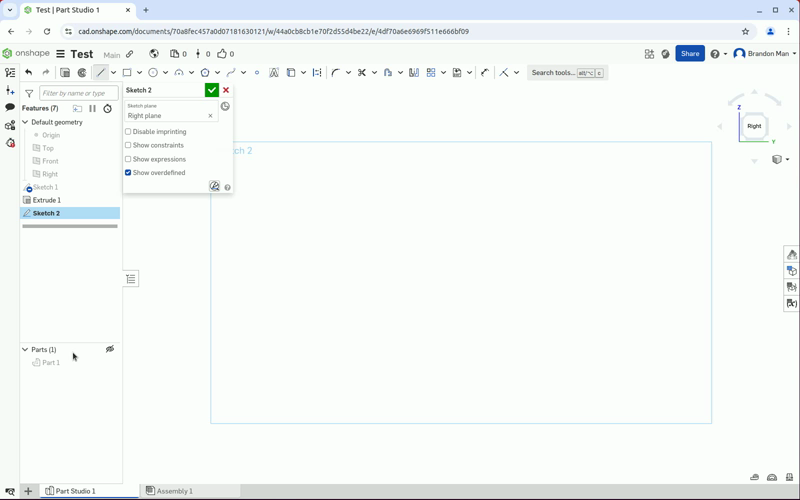
key_down(shift)
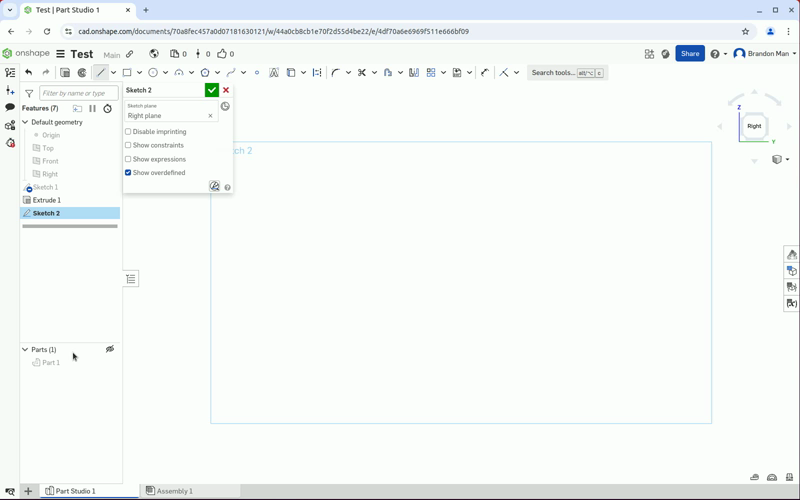
mouse_move(446, 282)
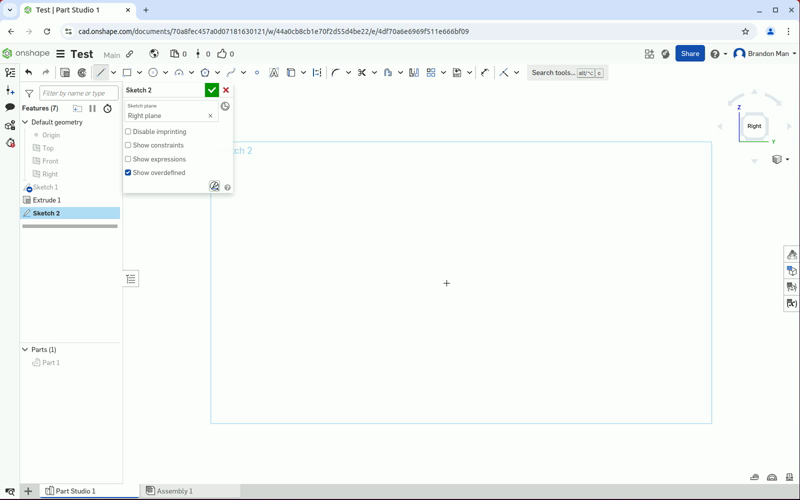
click(446, 282)
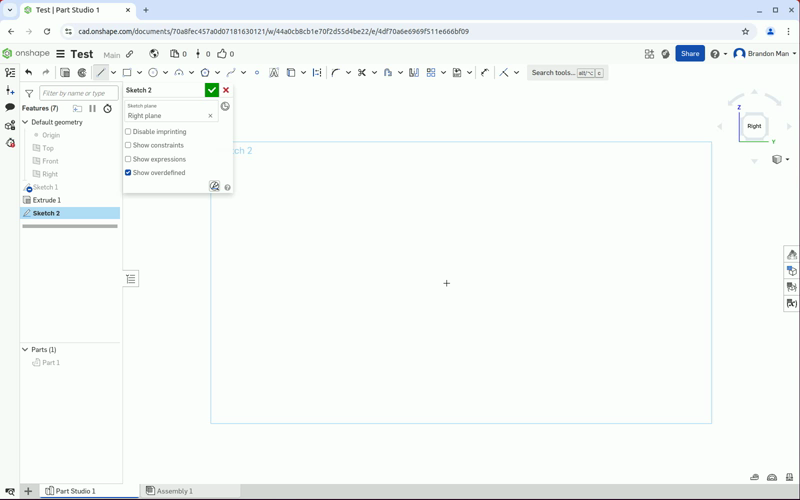
key_up(shift)
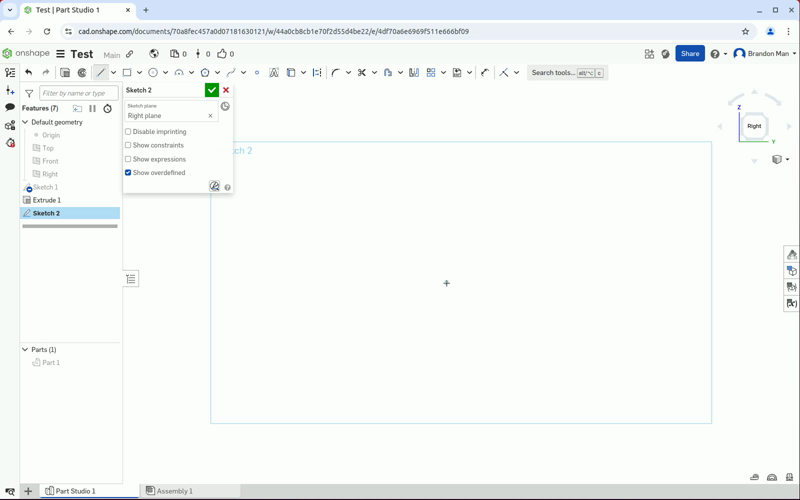
key_down(shift)
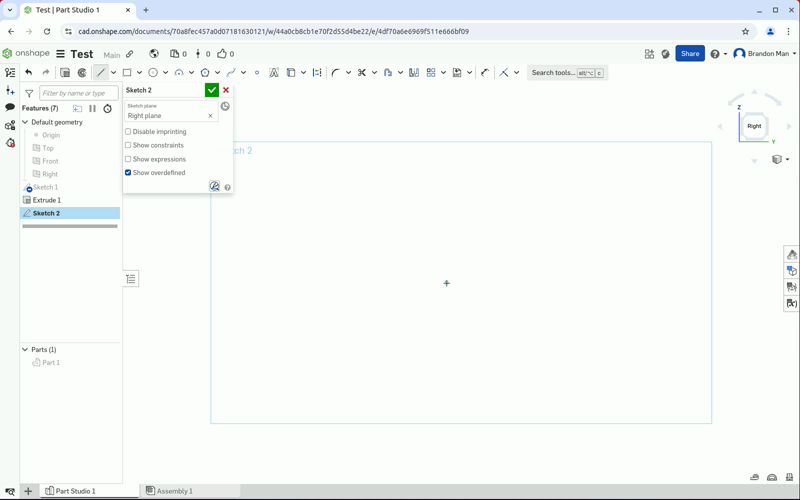
mouse_move(476, 282)
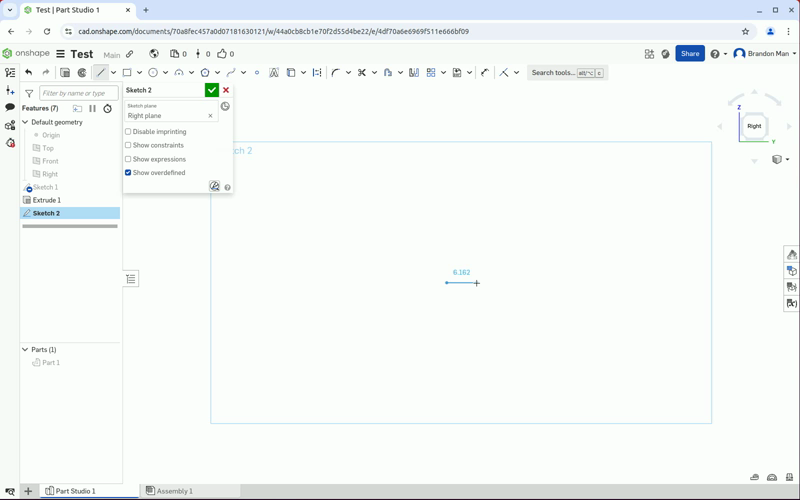
mouse_move(476, 282)
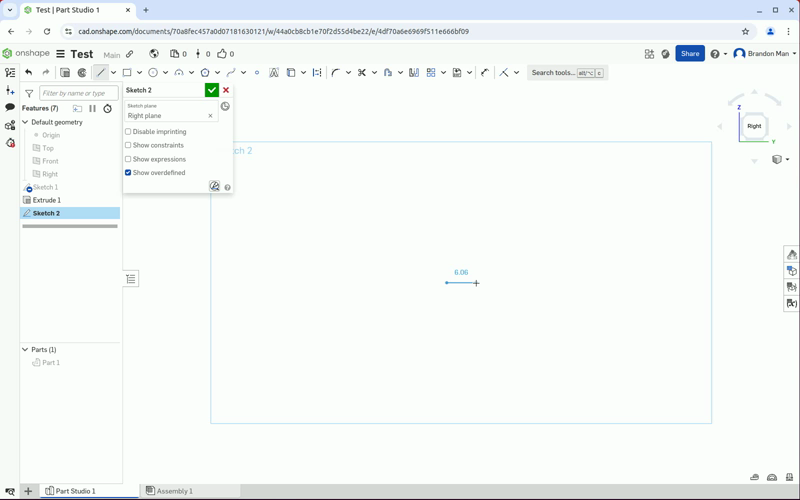
click(476, 282)
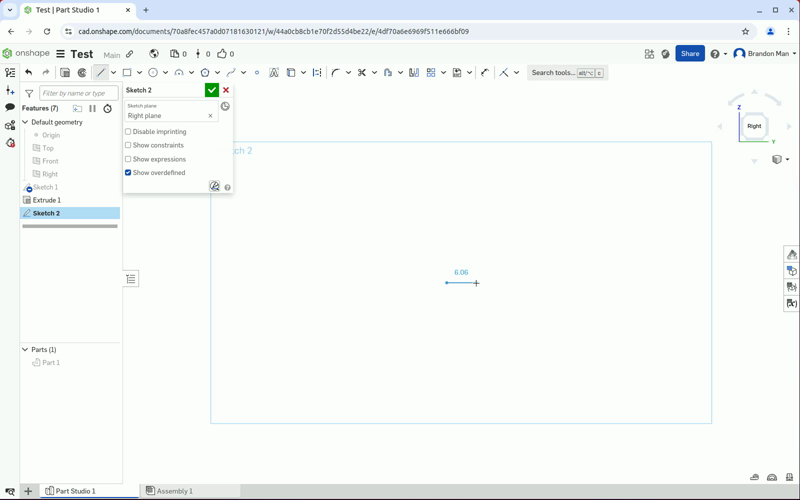
key_up(shift)
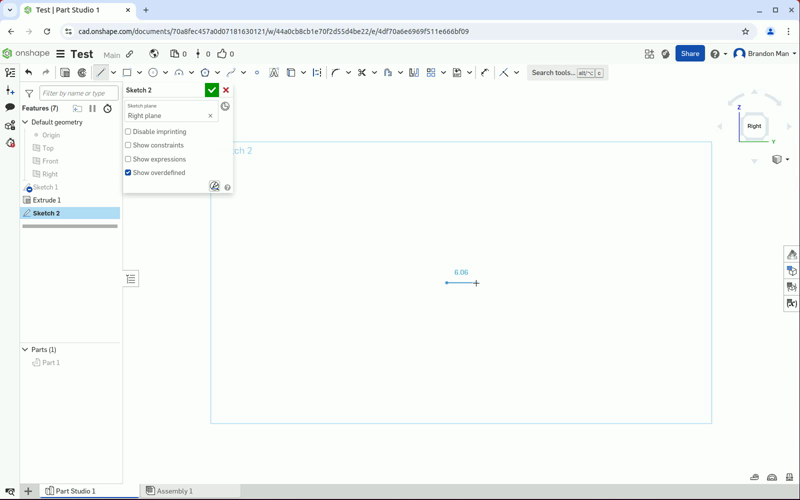
key_down(shift)
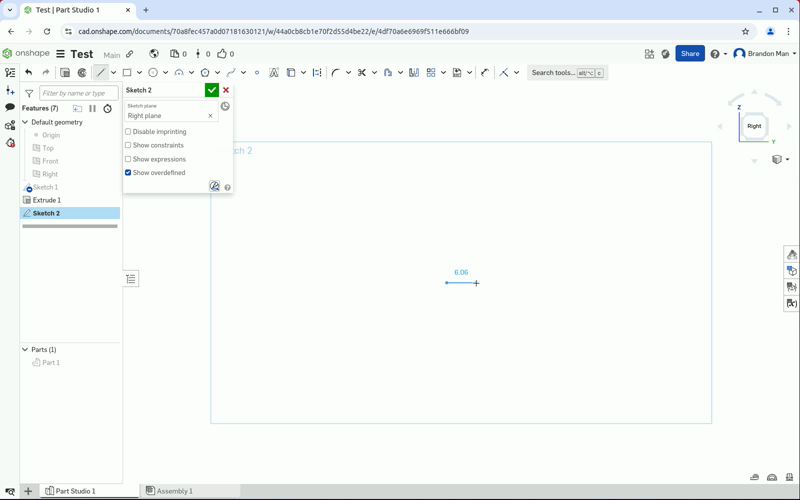
mouse_move(476, 170)
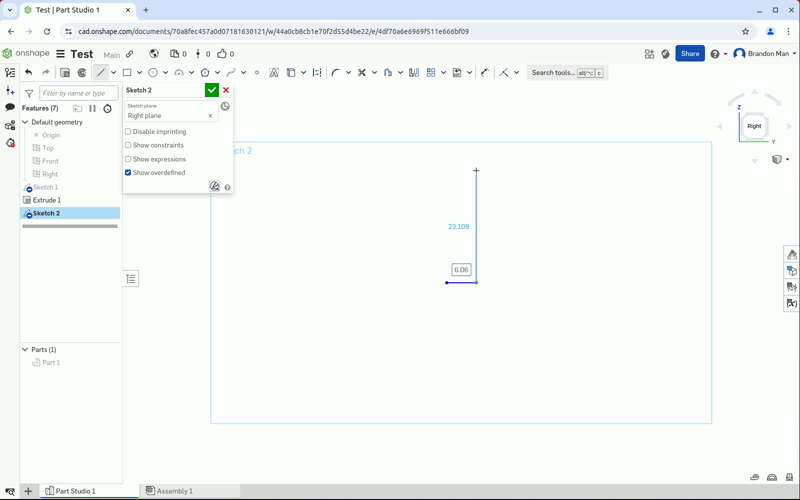
click(476, 170)
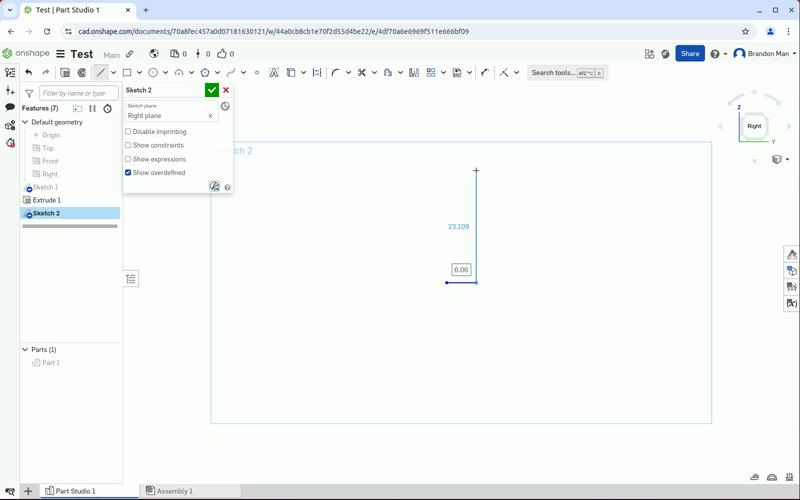
key_up(shift)
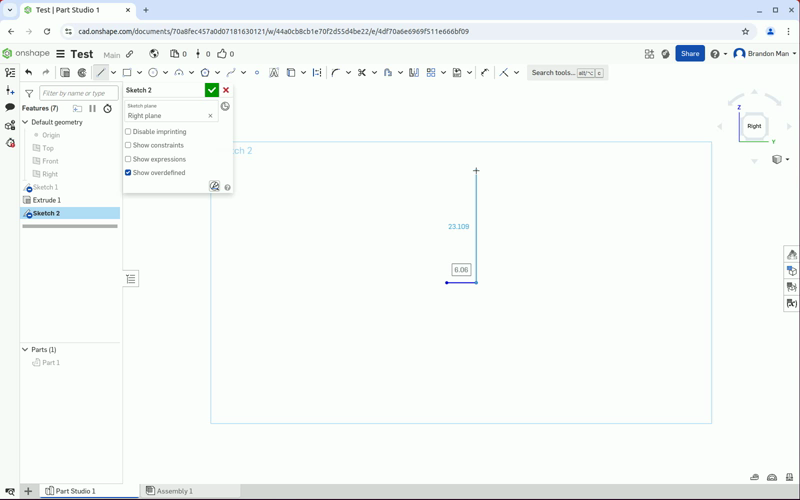
key_down(shift)
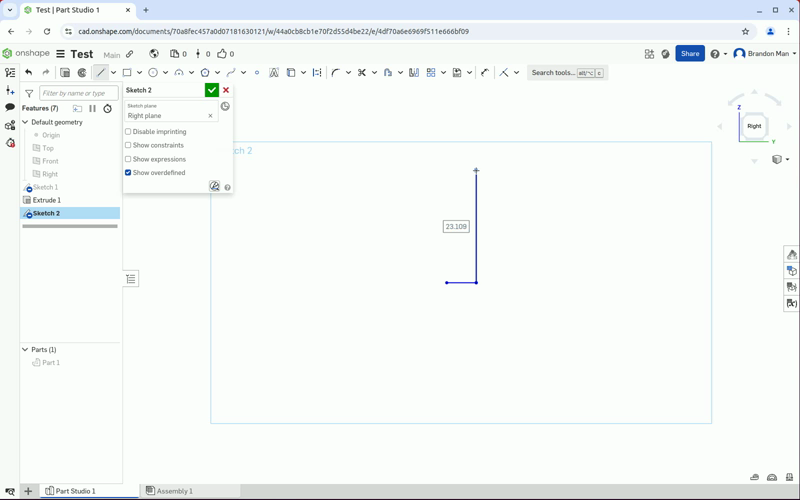
mouse_move(506, 170)
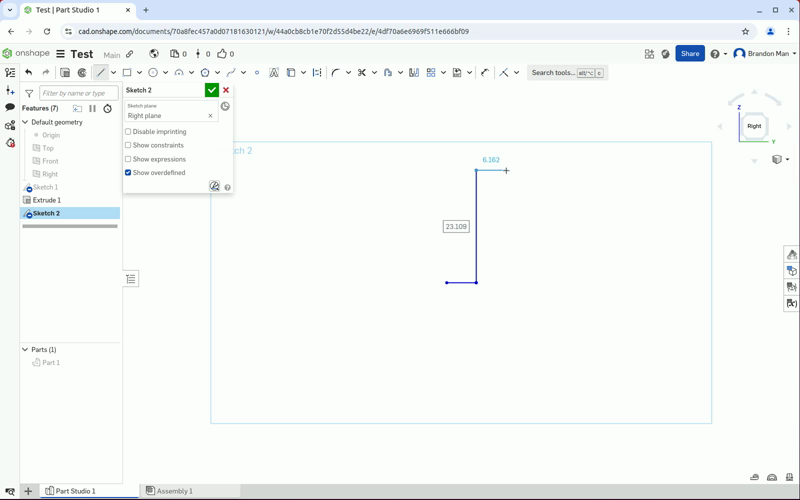
mouse_move(446, 170)
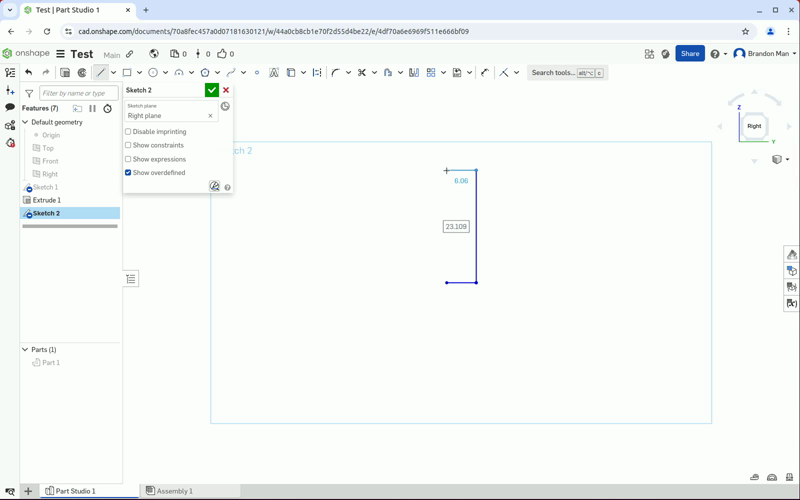
click(446, 170)
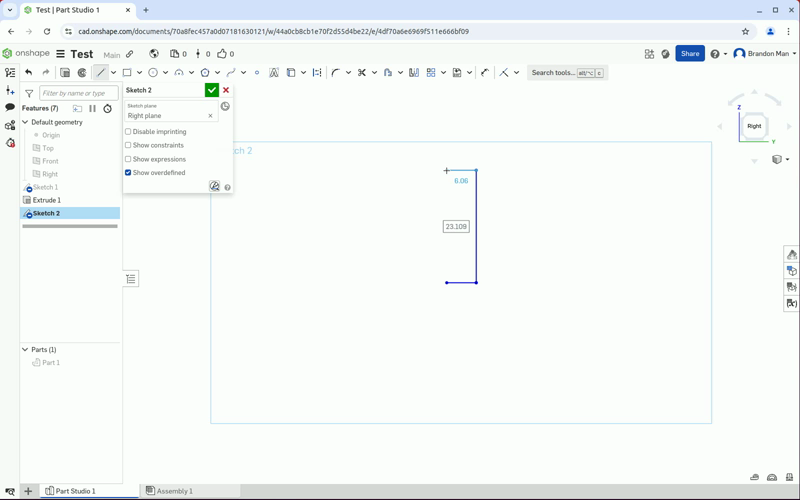
key_up(shift)
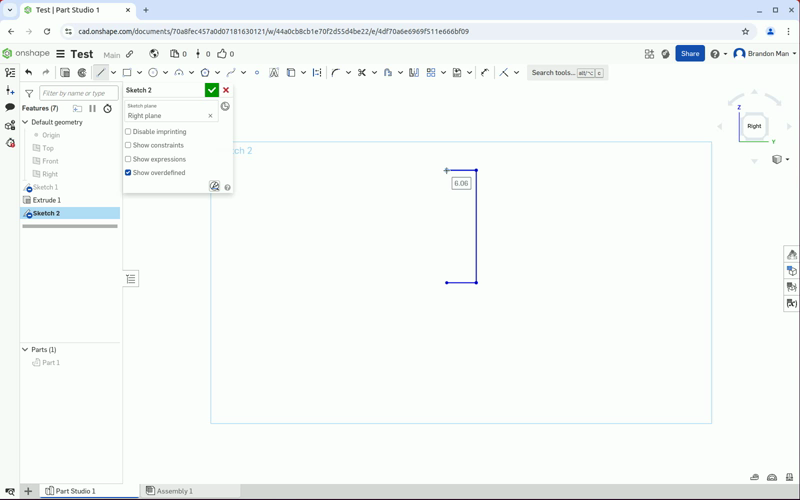
key_down(shift)
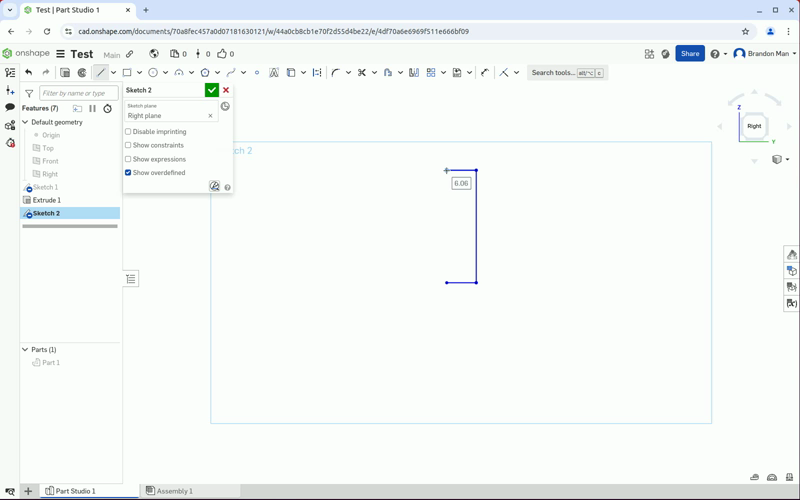
mouse_move(446, 282)
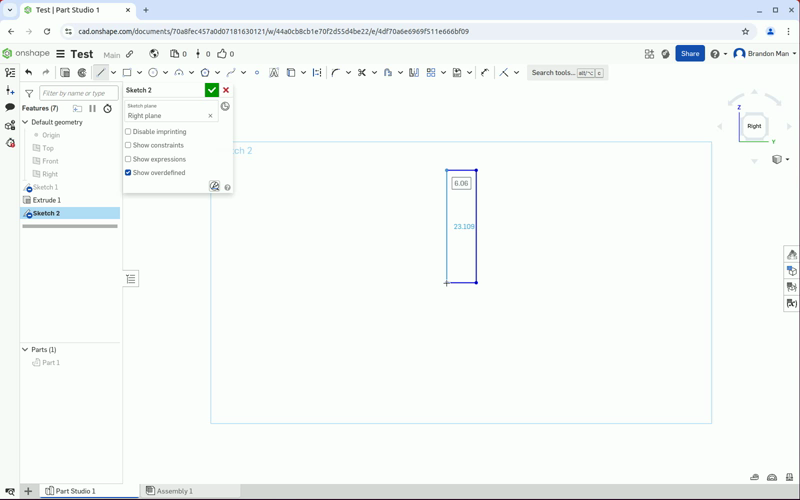
key_up(shift)
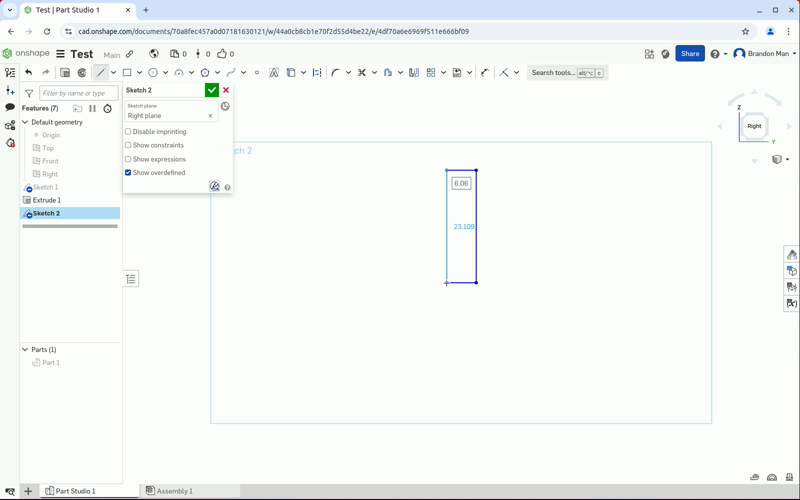
click(446, 282)
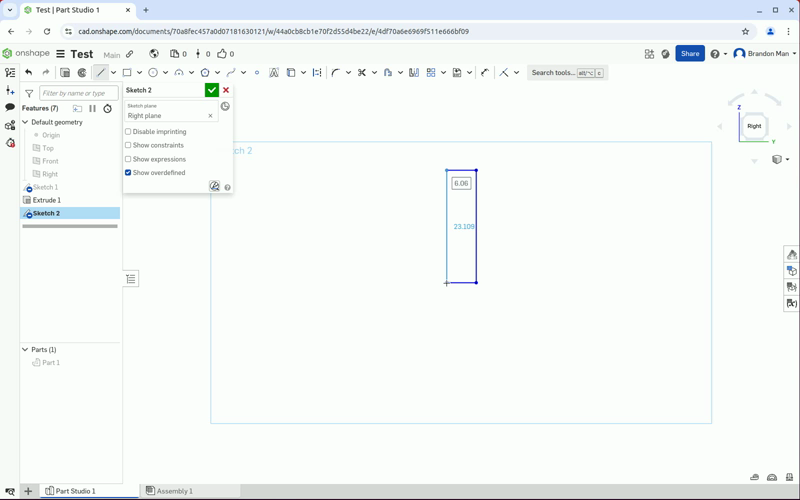
key(esc)
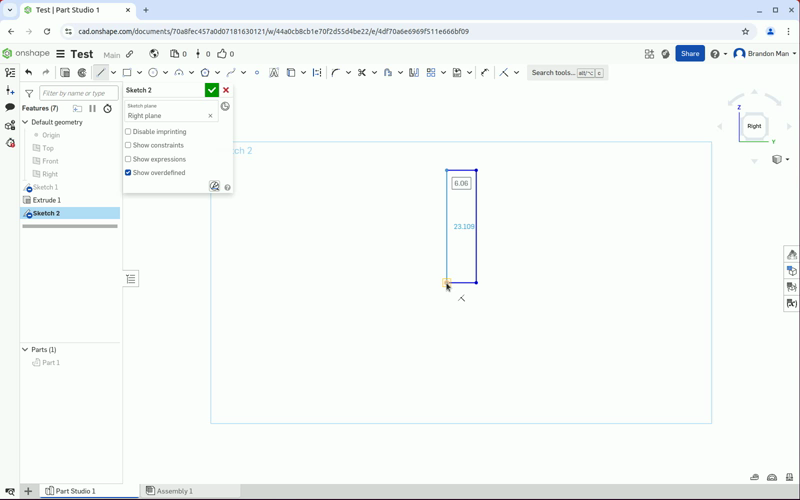
mouse_move(461, 197)
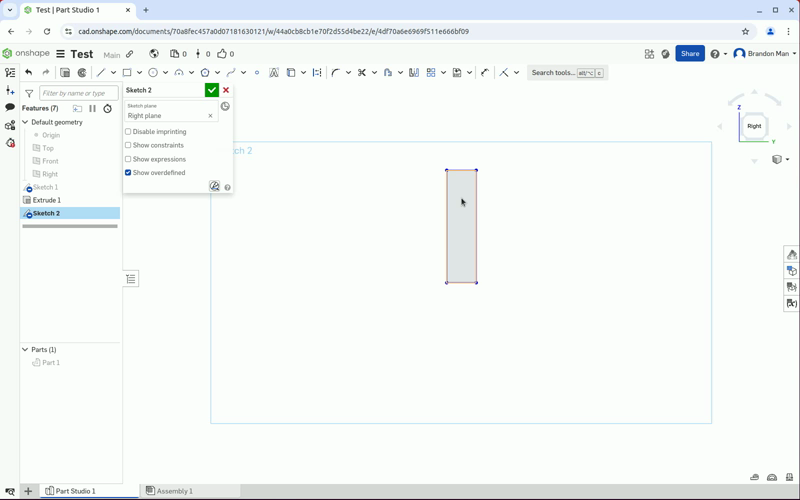
click(461, 197)
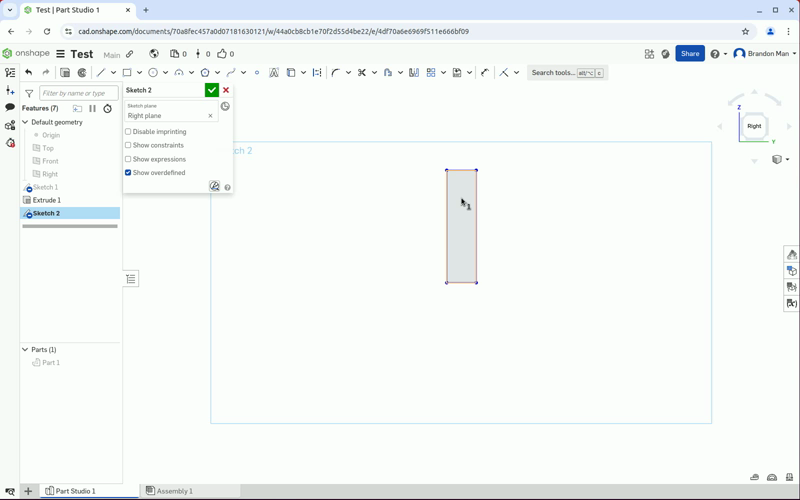
mouse_move(73, 352)
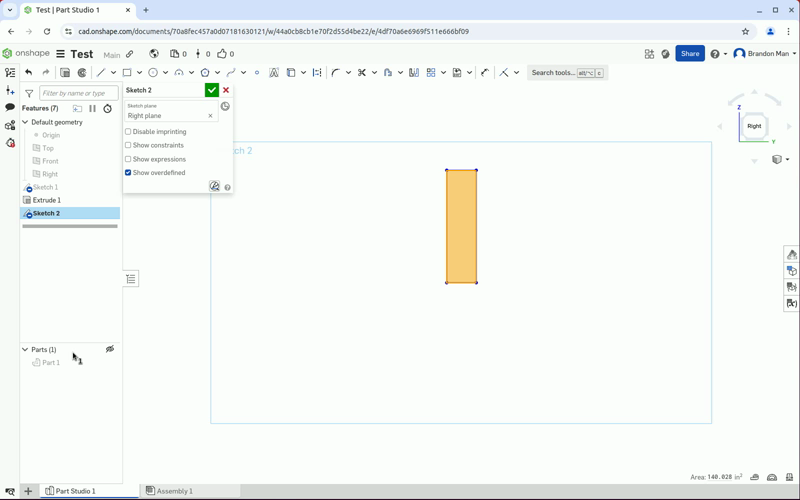
key(shift+y)
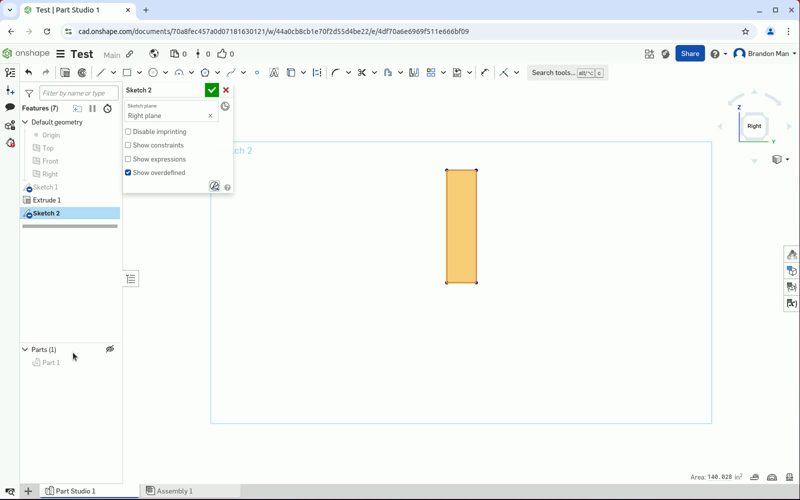
key(shift+e)
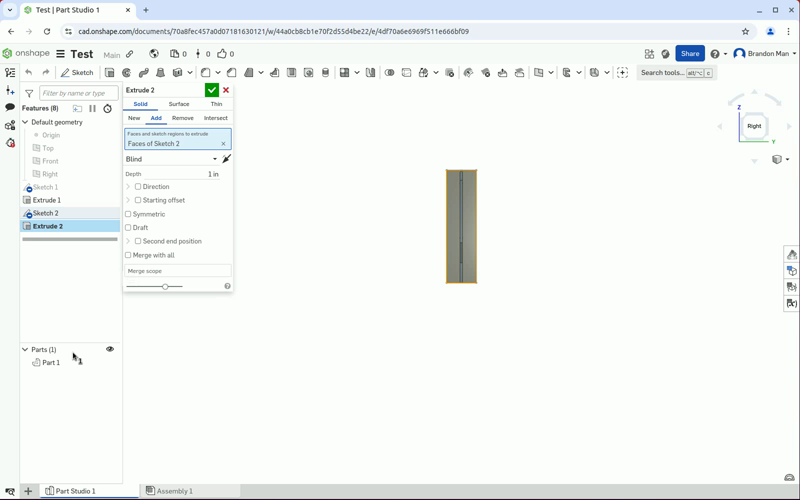
mouse_move(143, 106)
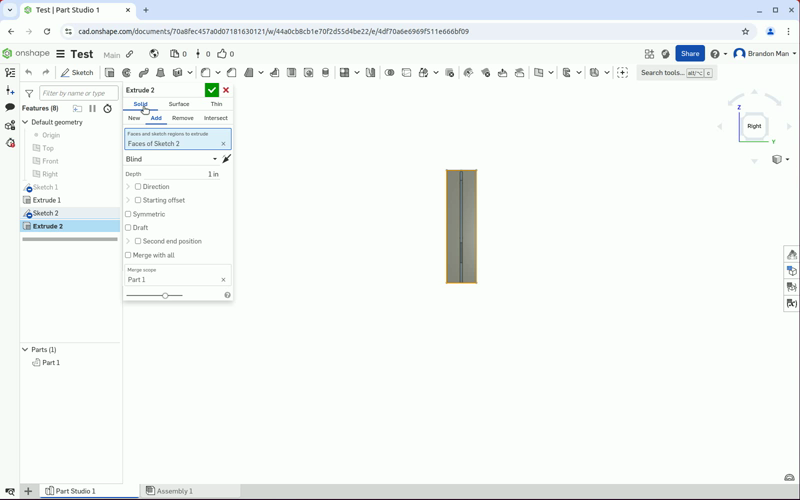
click(143, 106)
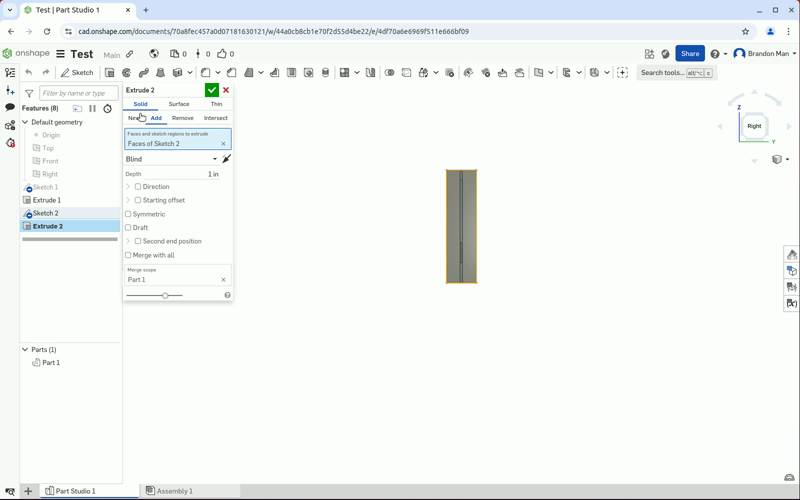
mouse_move(137, 120)
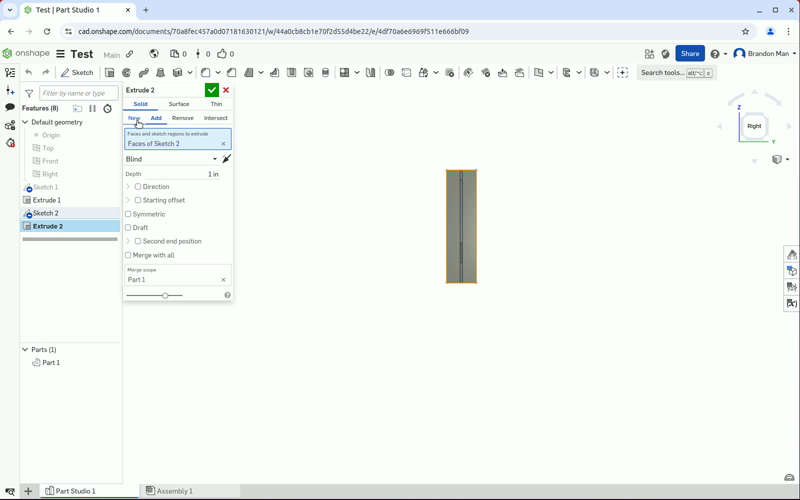
click(137, 120)
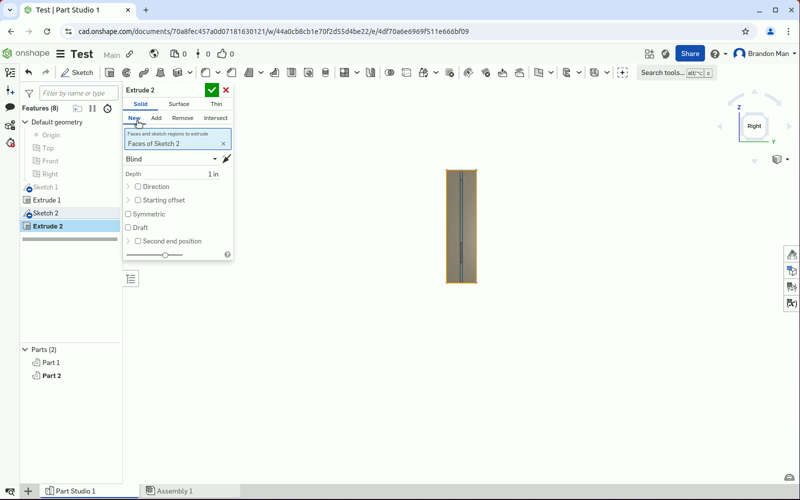
key(tab, 4)
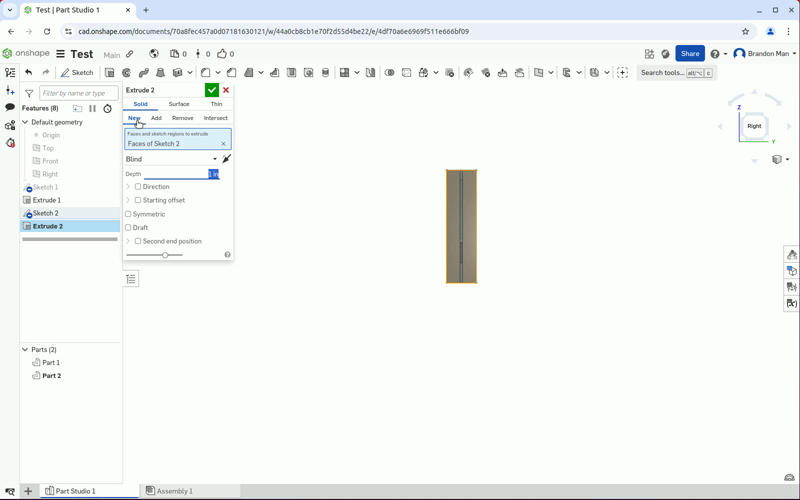
text(-0.481)
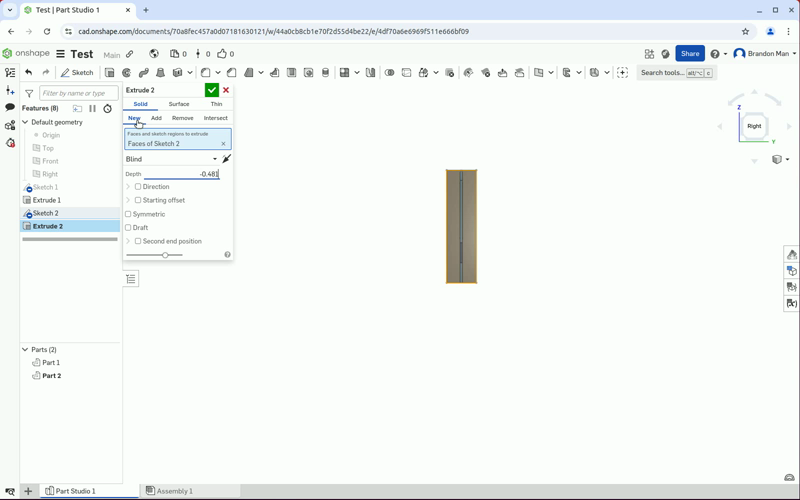
key(enter)
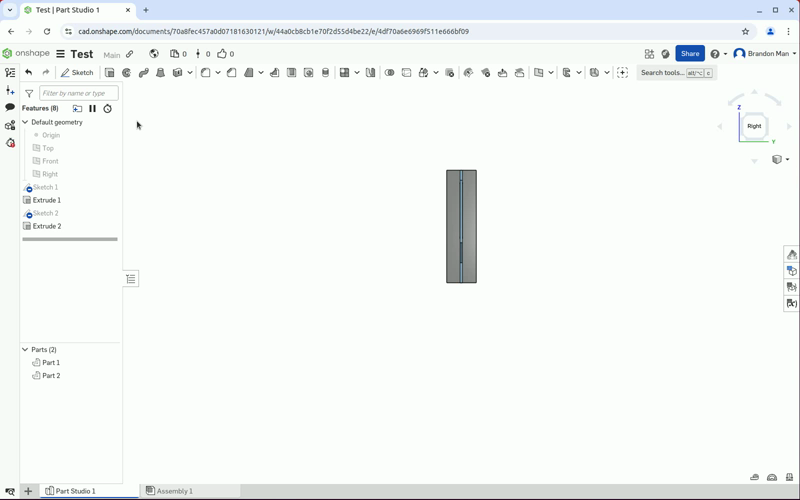
key(shift+h)
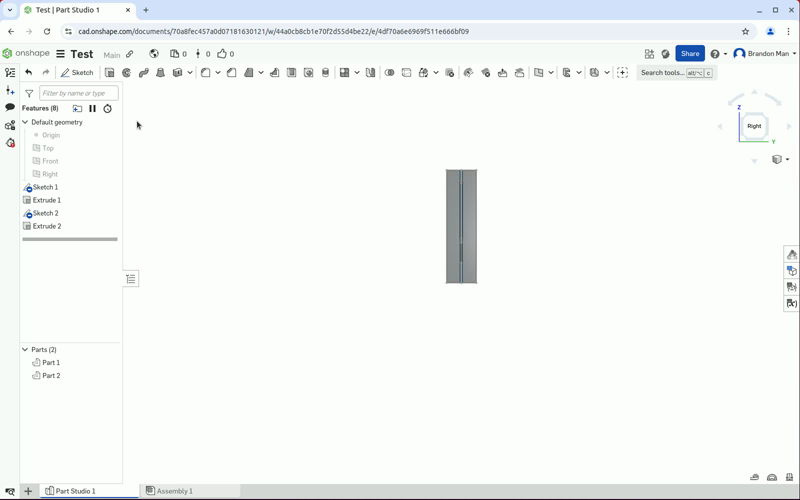
key(shift+h)
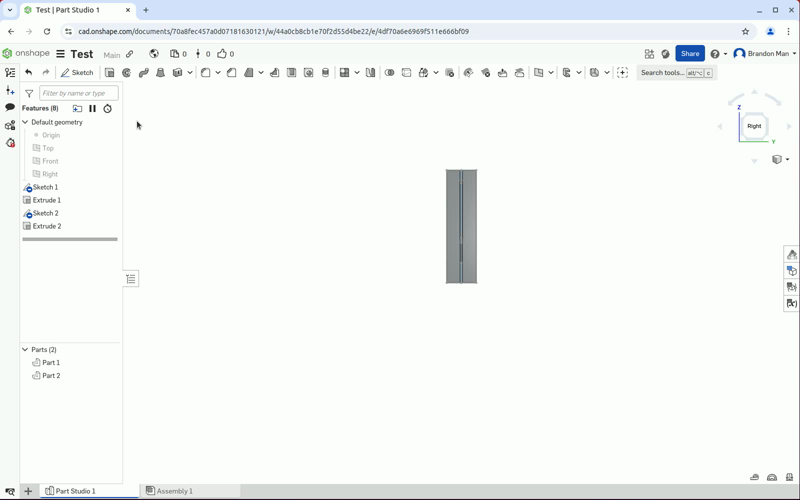
key(shift+7)
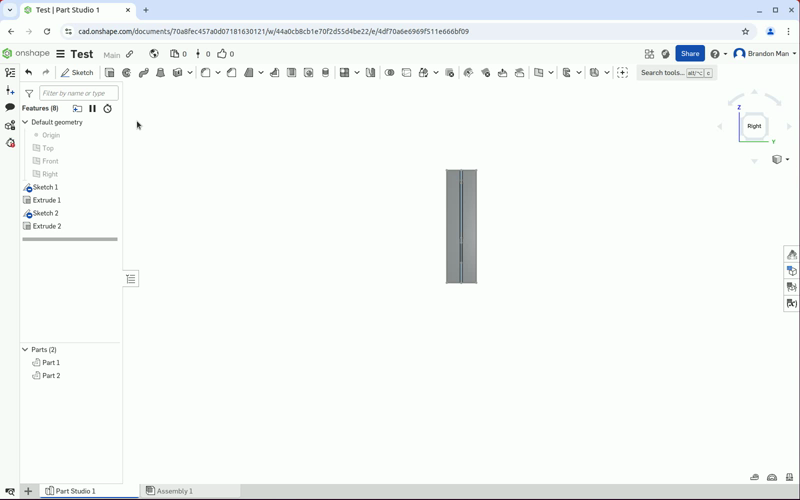
key(right, 2)
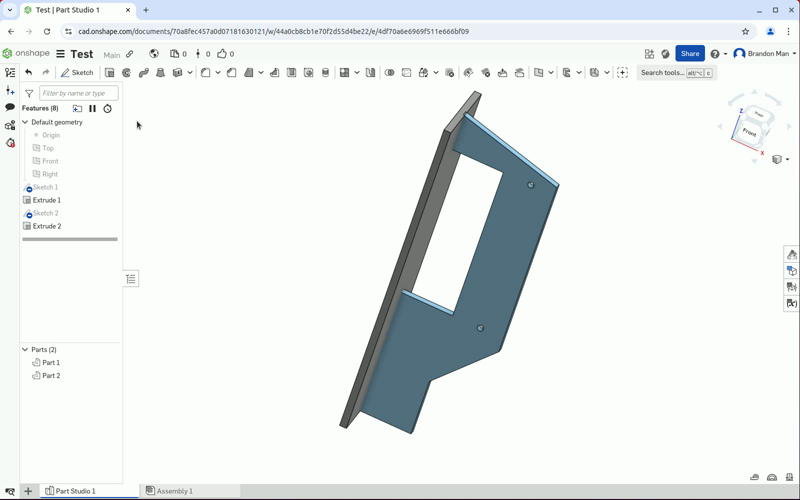
key(down, 2)
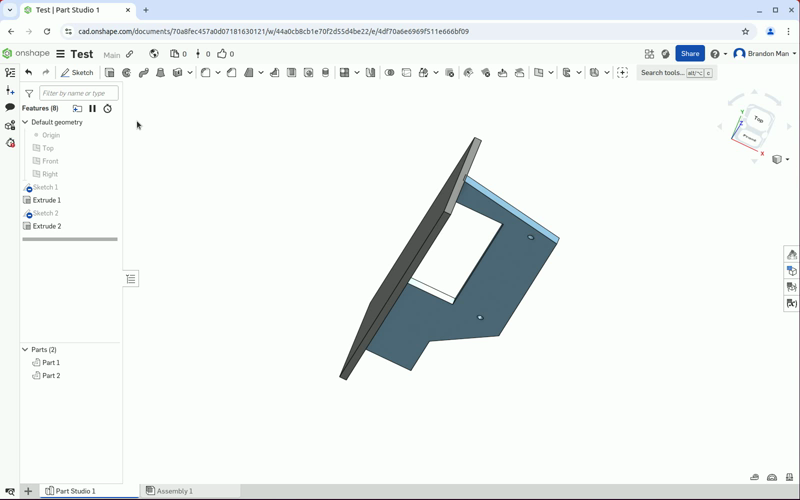
key(up, 2)
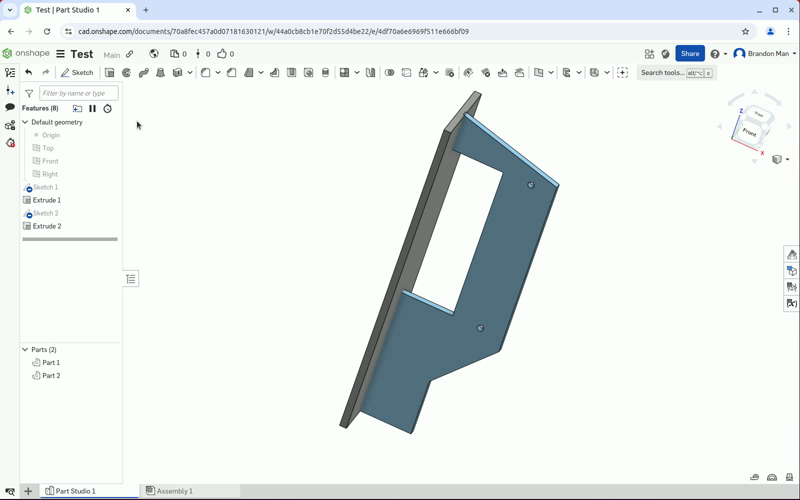
key(left, 2)
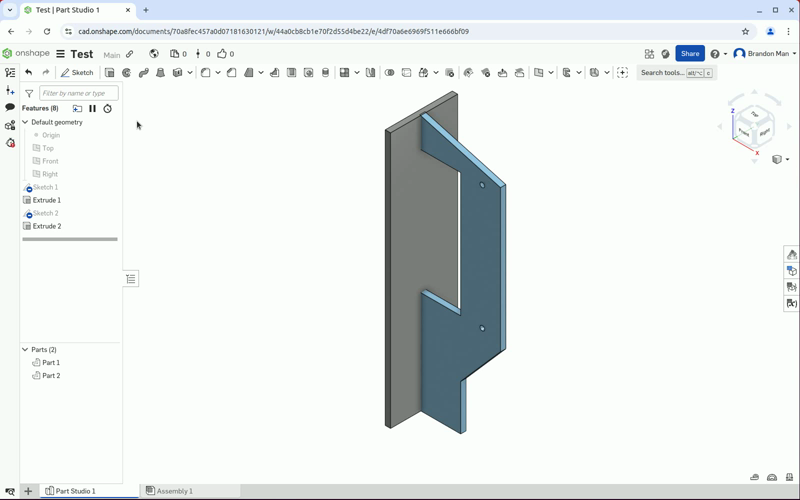
mouse_move(73, 189)
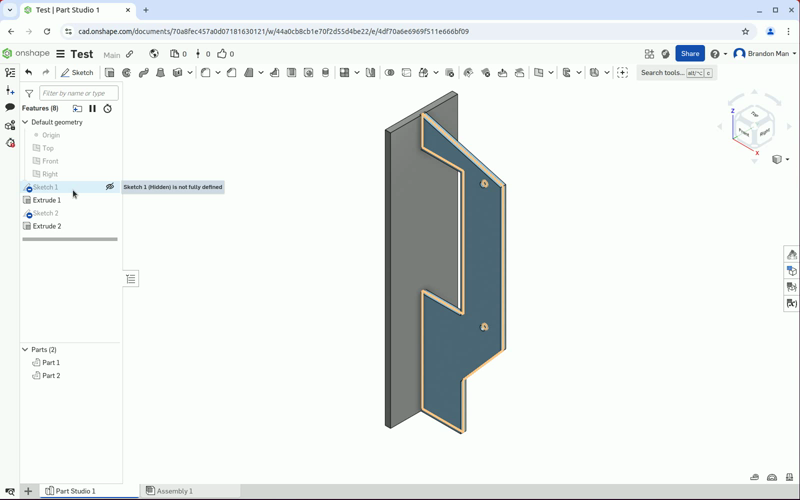
click(73, 189)